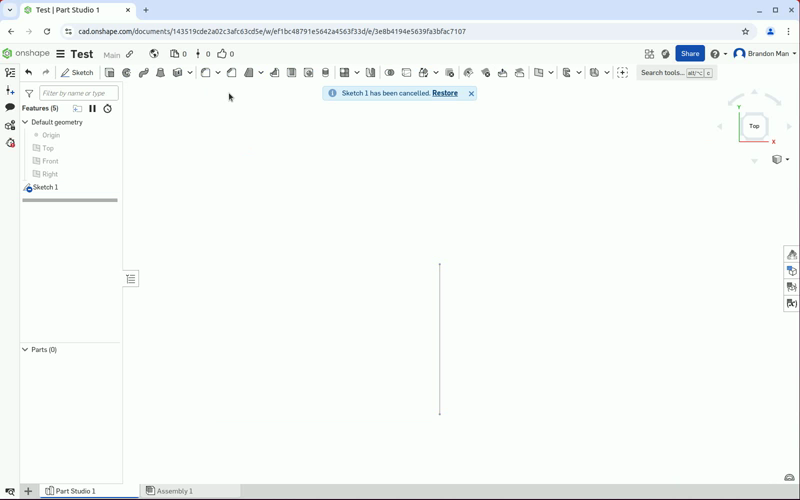
key(shift+h)
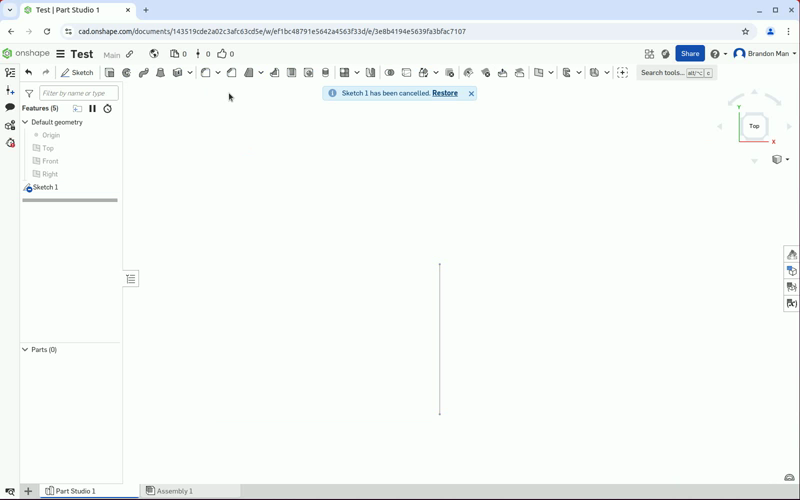
key(shift+s)
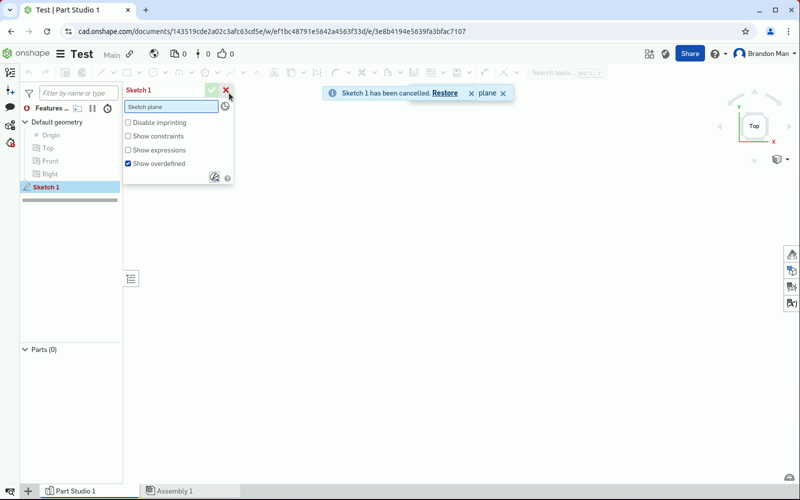
mouse_move(73, 150)
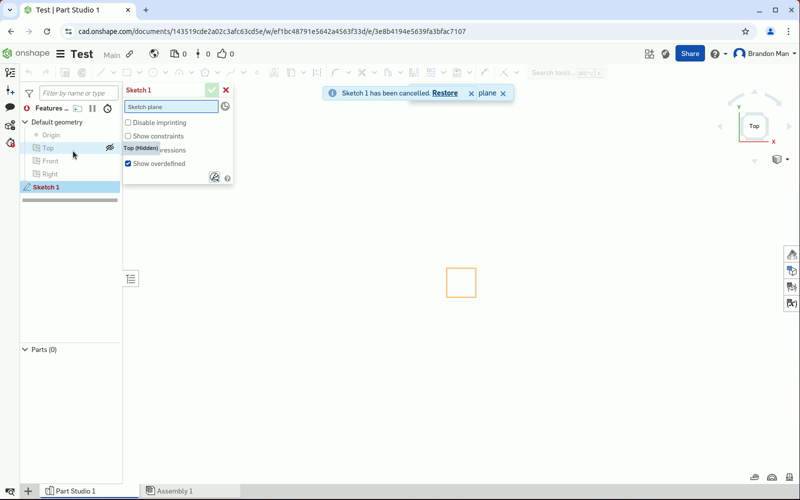
click(73, 150)
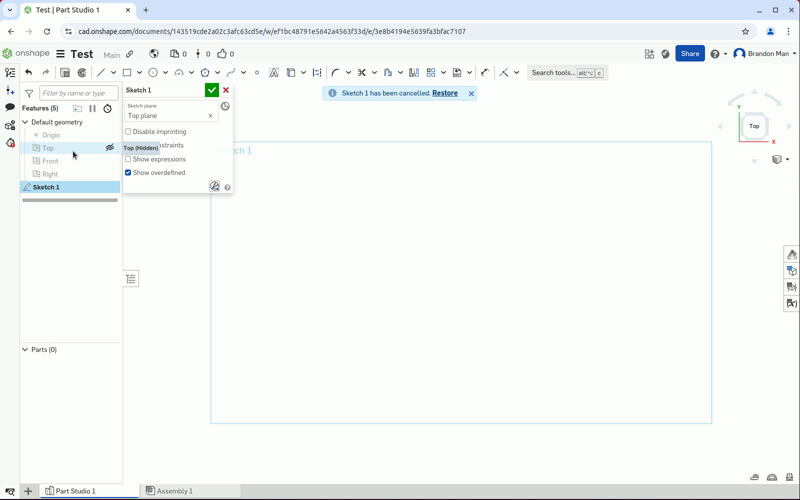
mouse_move(73, 352)
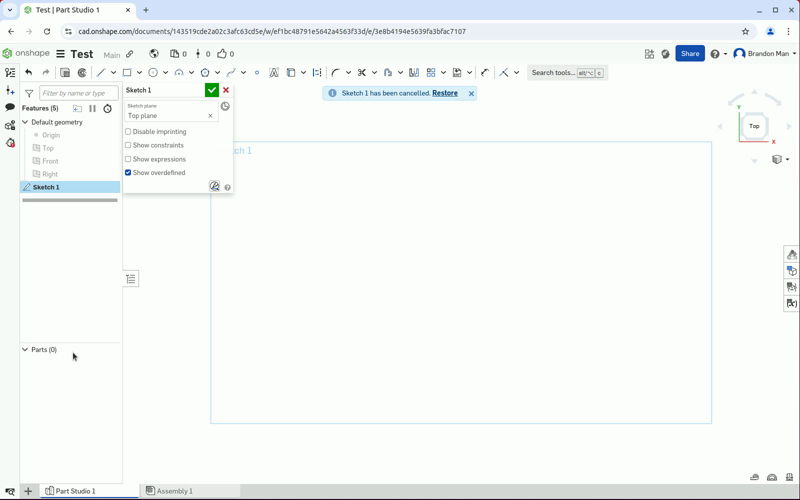
key(y)
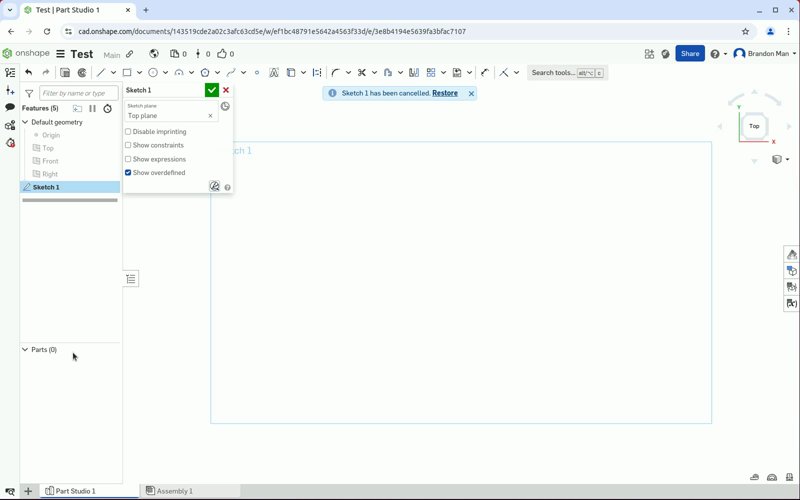
key(l)
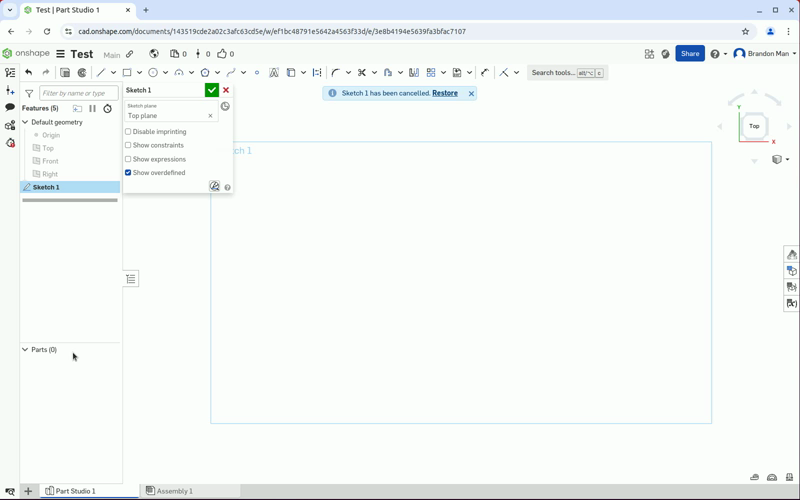
key_down(shift)
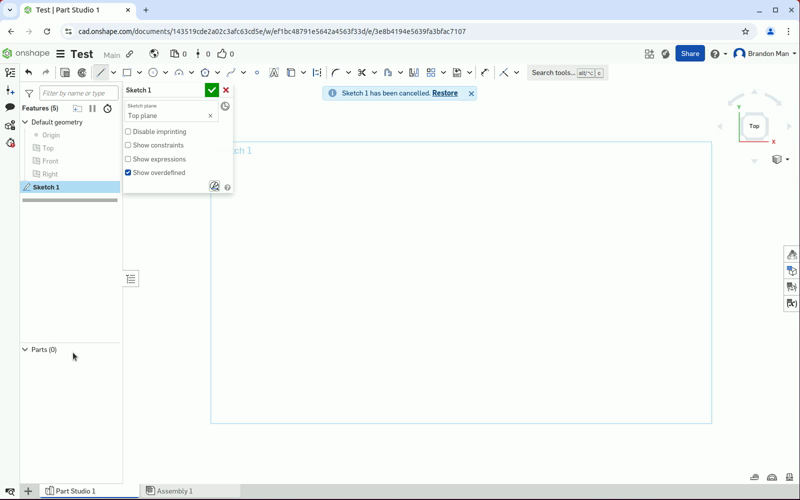
mouse_move(420, 303)
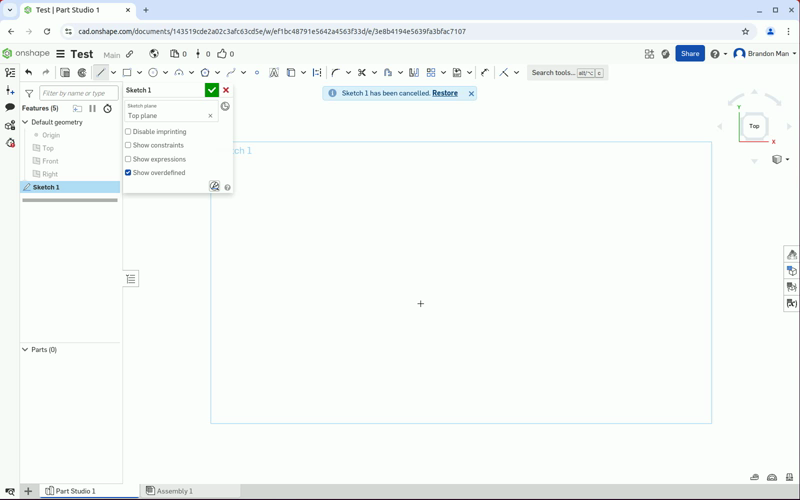
click(420, 303)
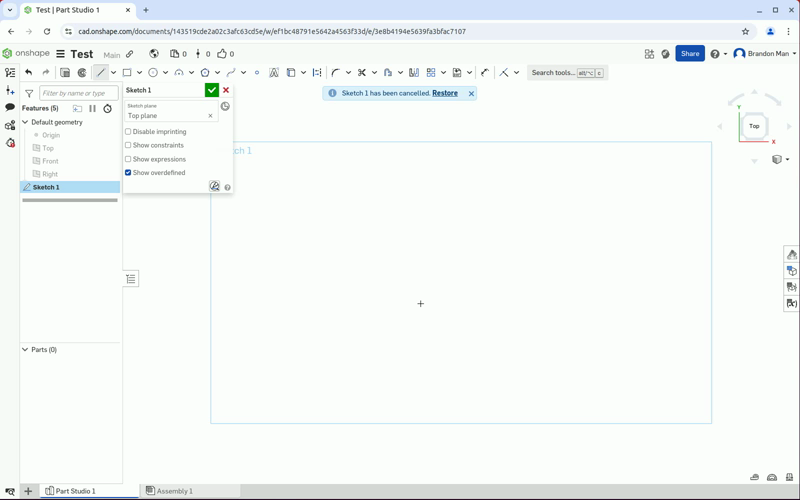
key_up(shift)
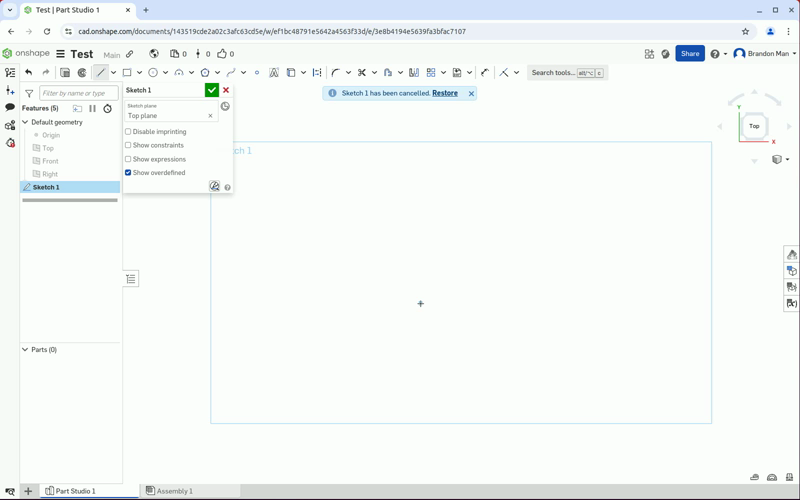
key_down(shift)
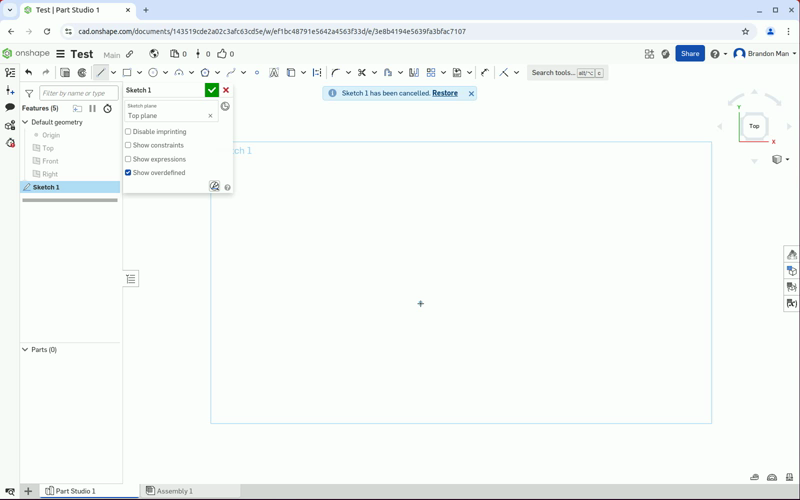
mouse_move(501, 303)
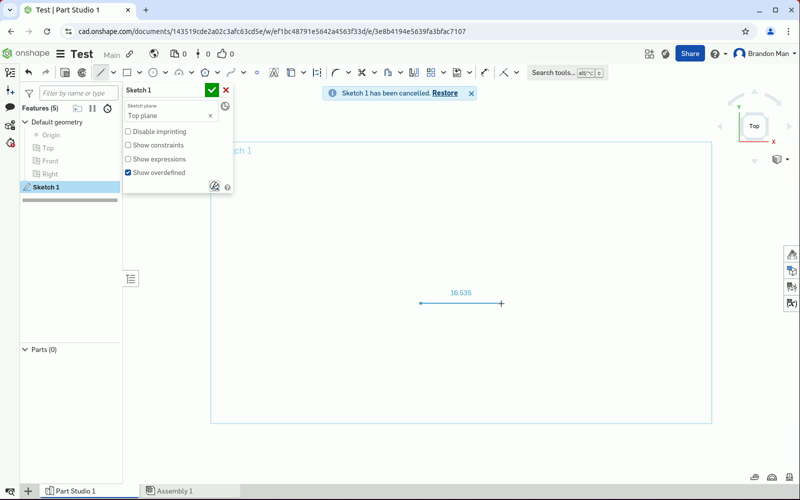
click(501, 303)
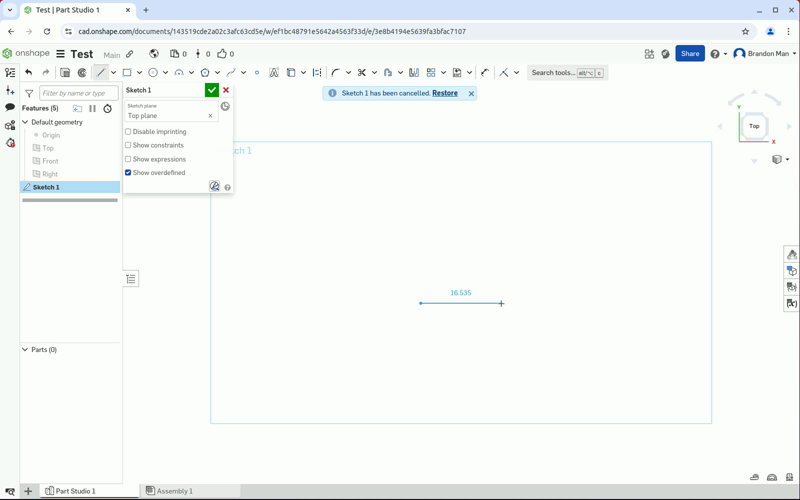
key_up(shift)
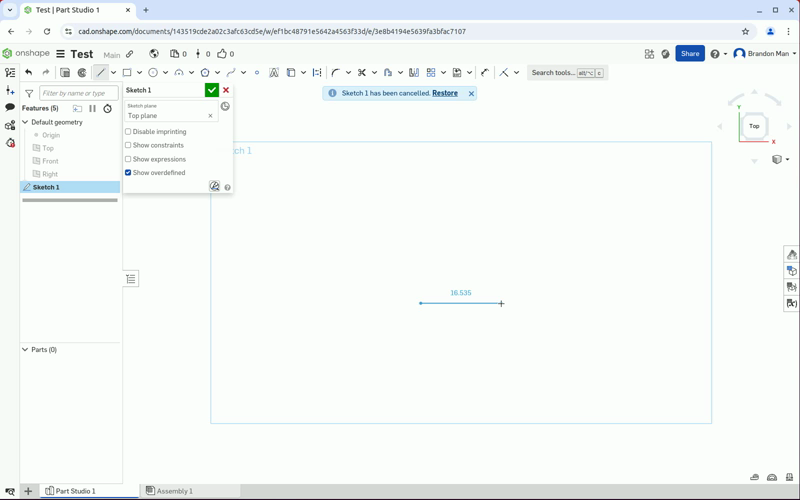
key_down(shift)
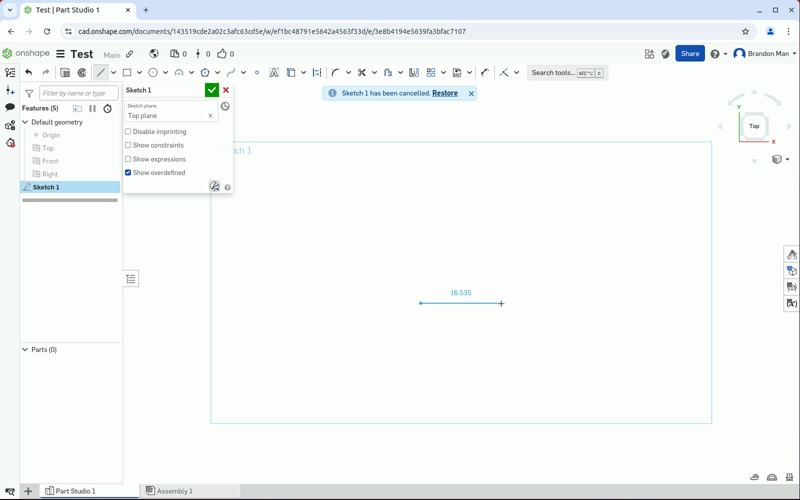
mouse_move(531, 303)
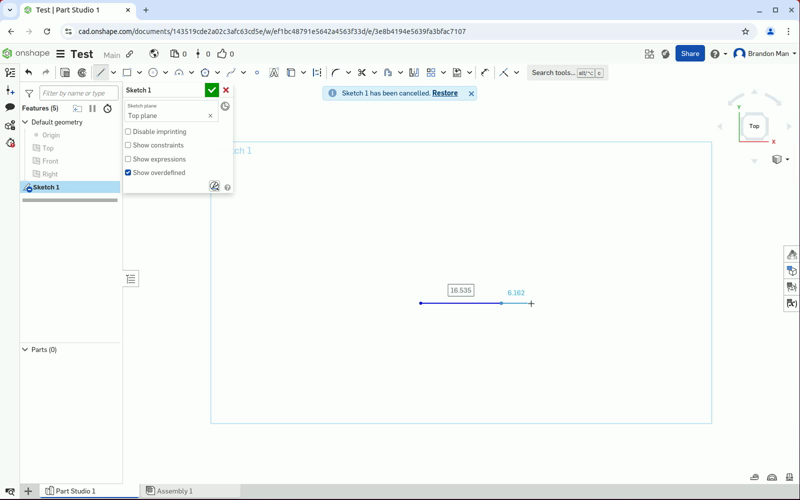
mouse_move(501, 291)
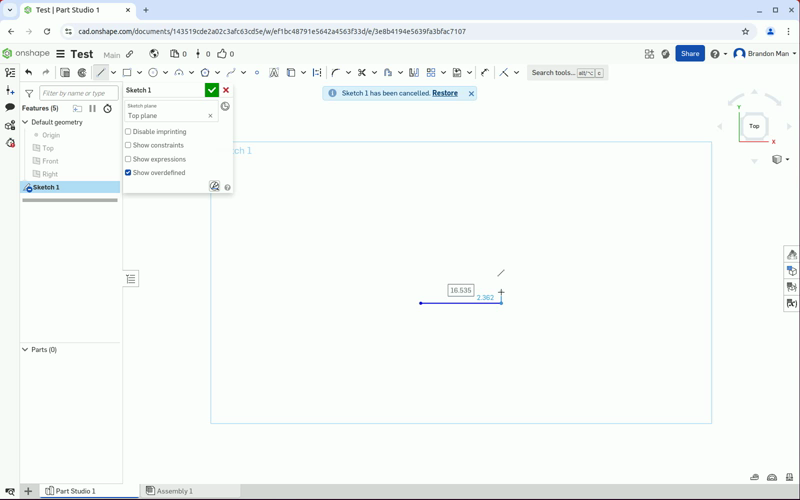
click(501, 291)
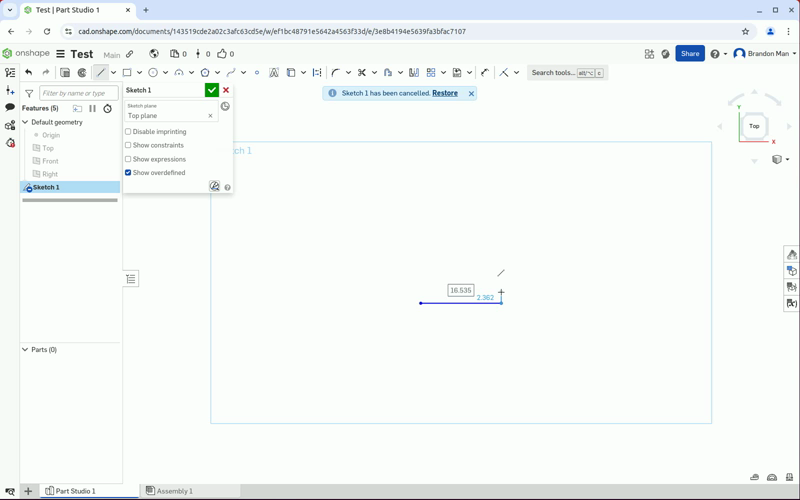
key_up(shift)
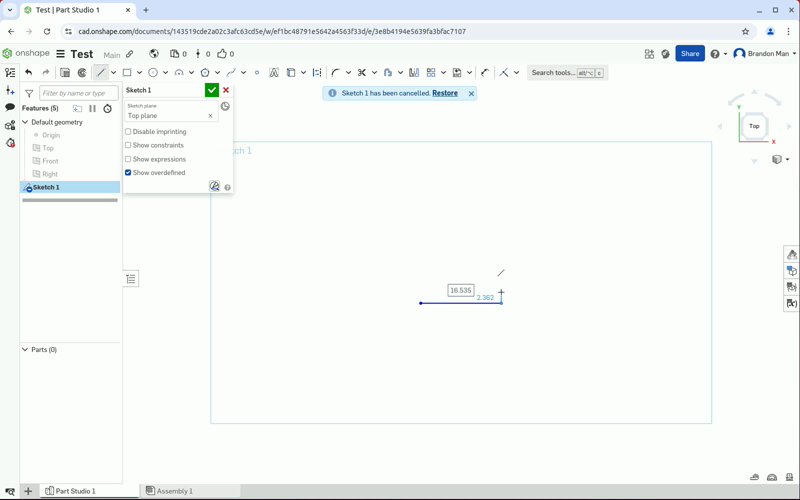
key_down(shift)
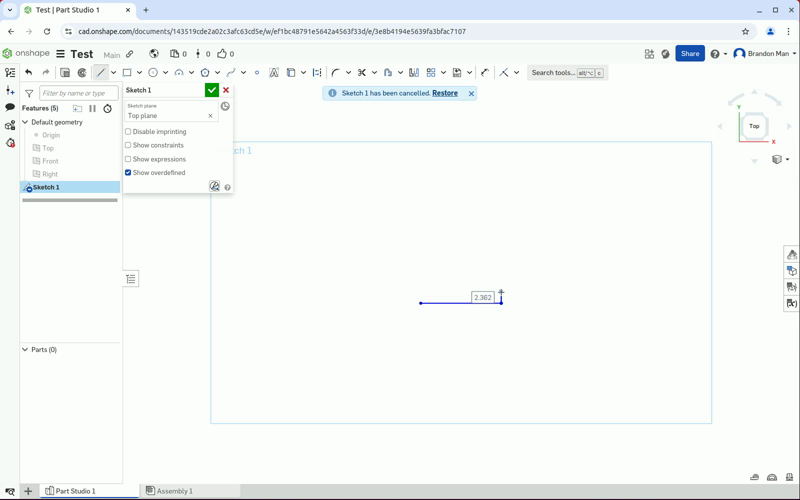
mouse_move(420, 291)
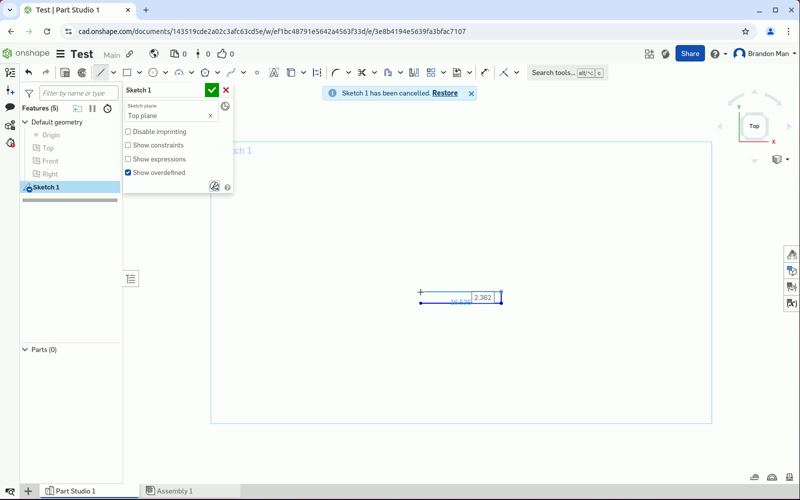
click(420, 291)
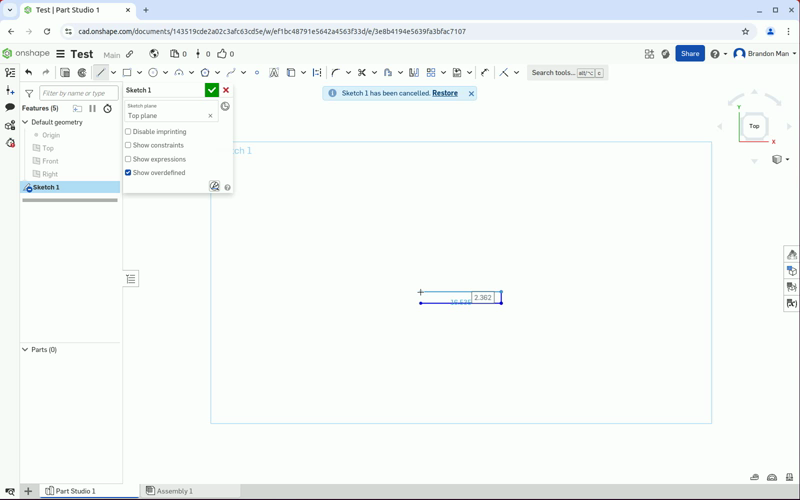
key_up(shift)
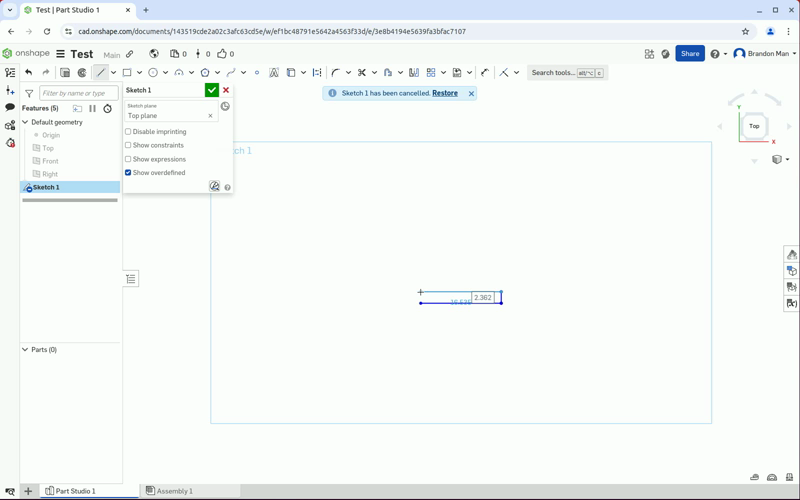
mouse_move(450, 291)
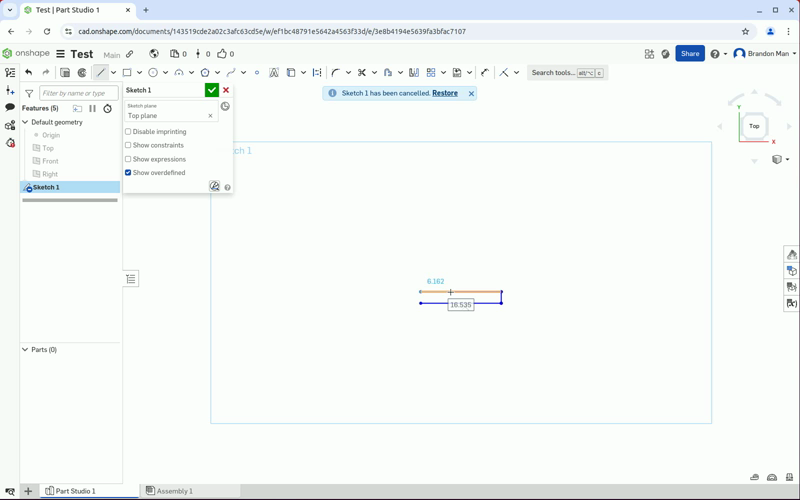
key_down(shift)
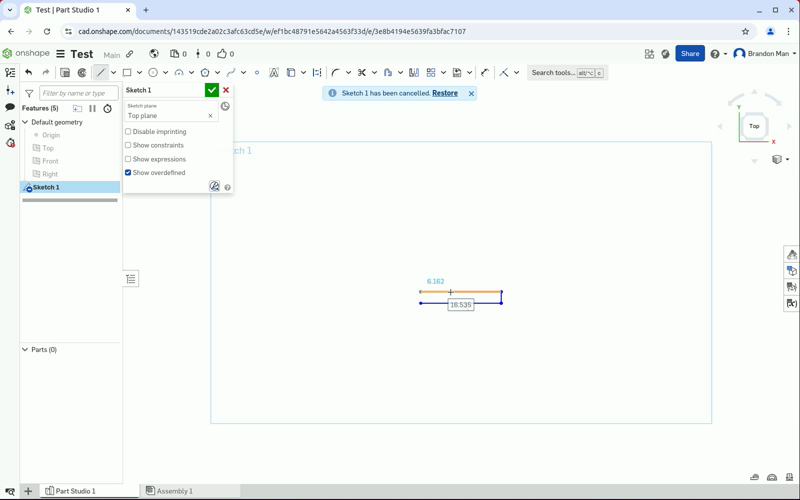
mouse_move(420, 303)
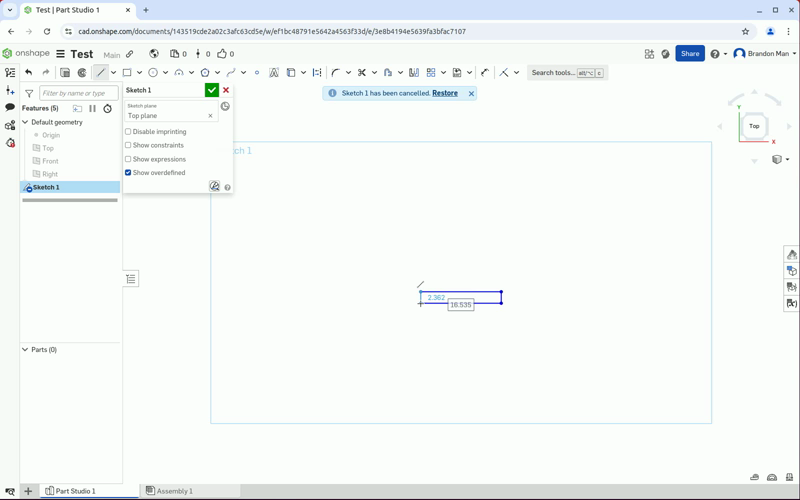
key_up(shift)
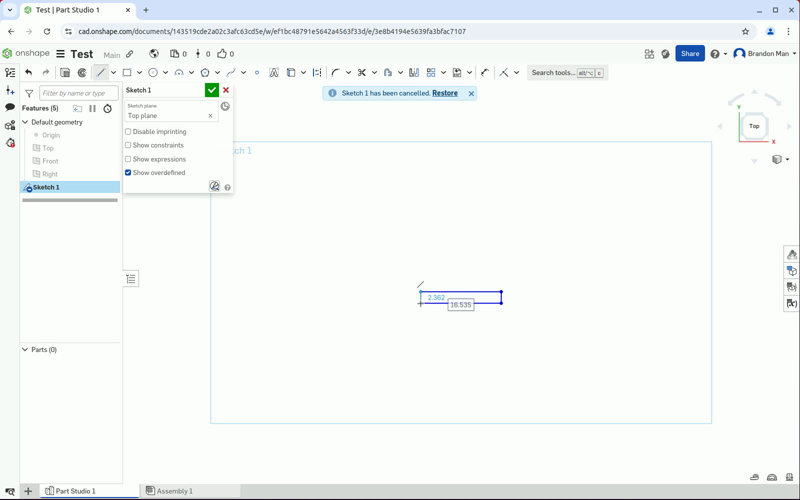
click(420, 303)
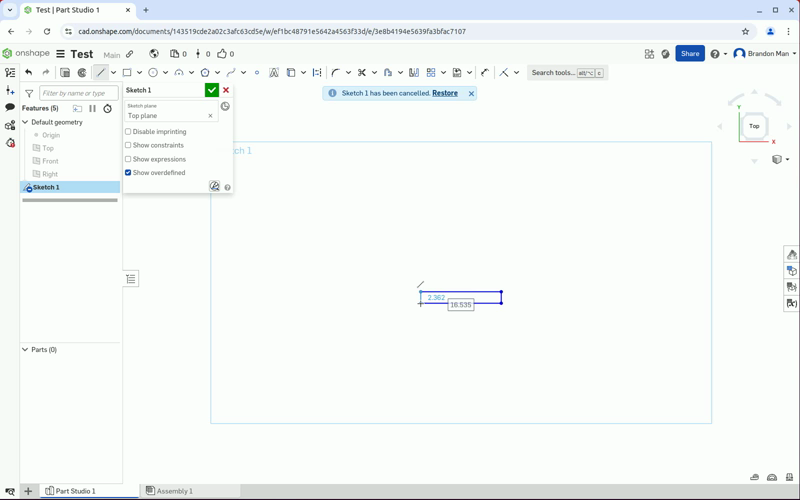
key(esc)
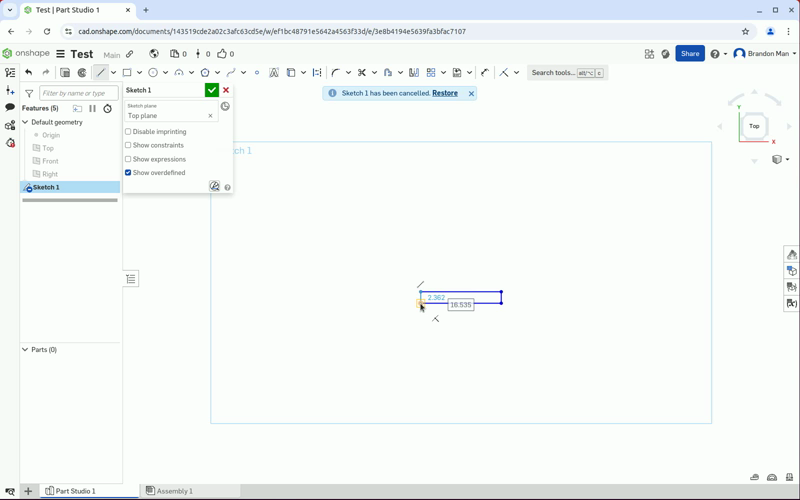
mouse_move(442, 292)
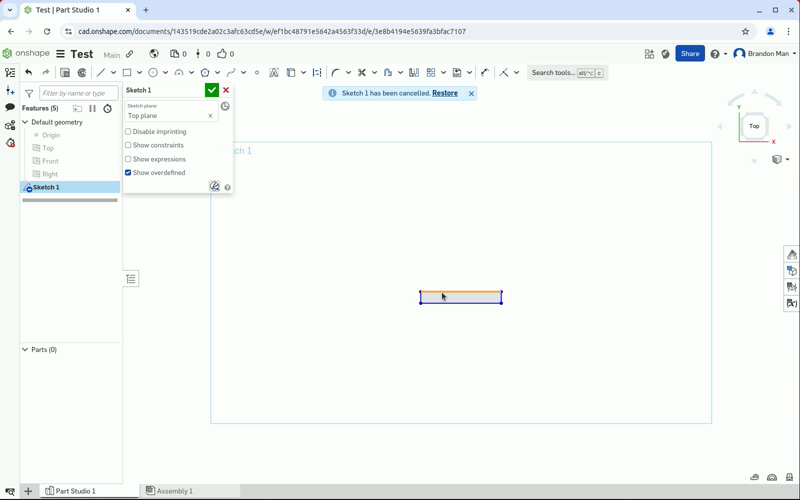
scroll(6)
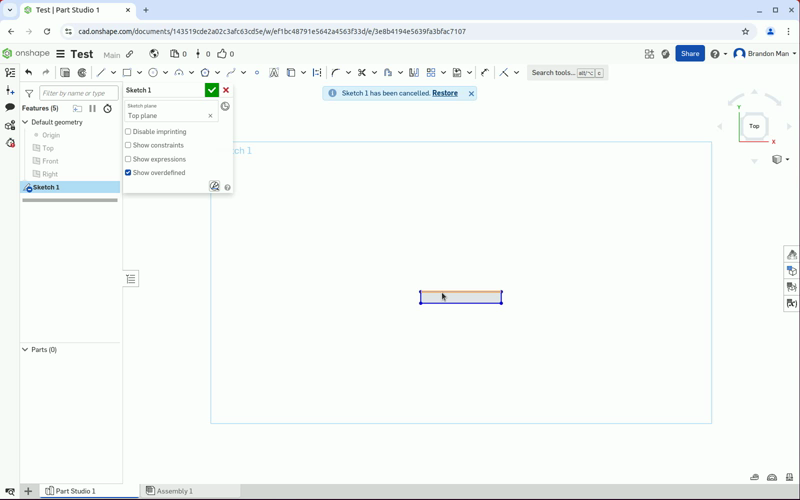
scroll(6)
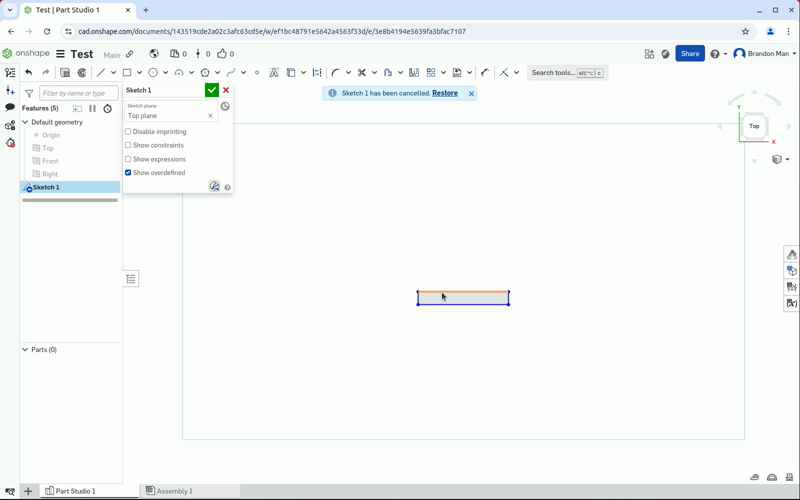
scroll(6)
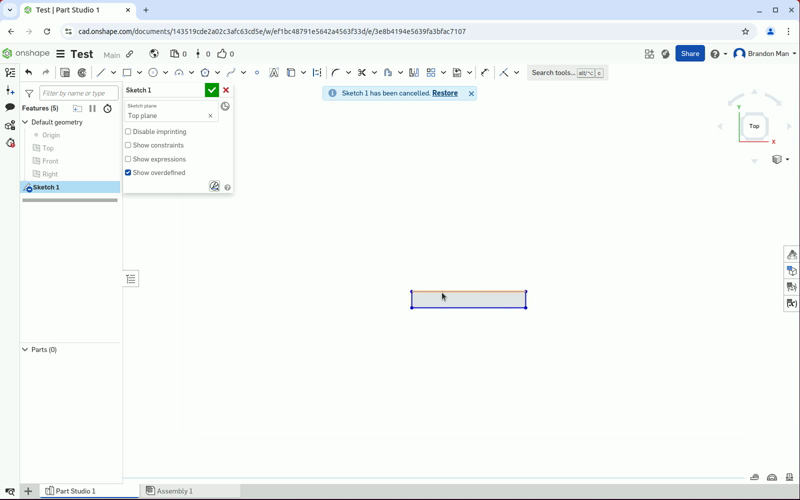
scroll(6)
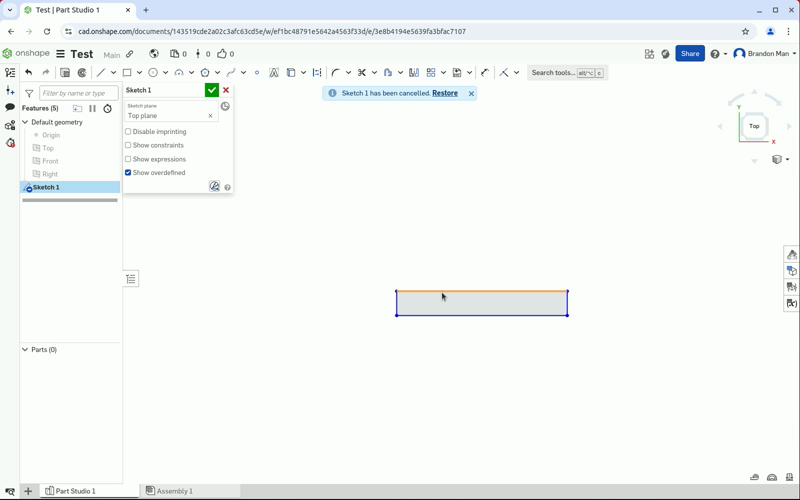
scroll(6)
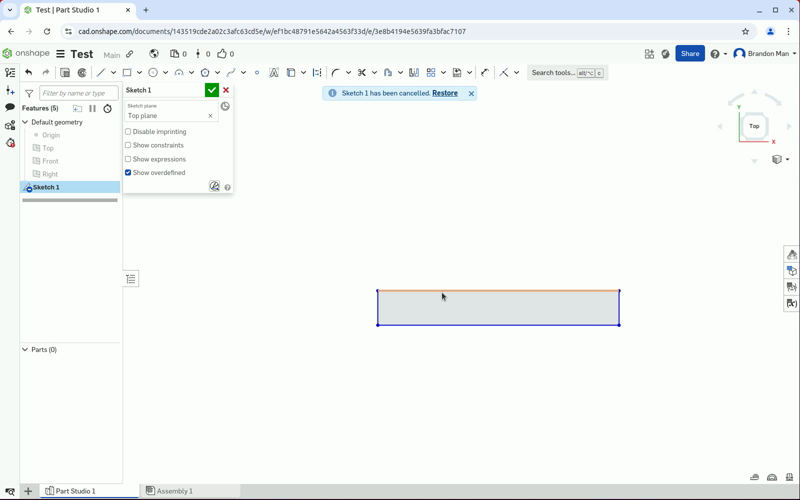
scroll(6)
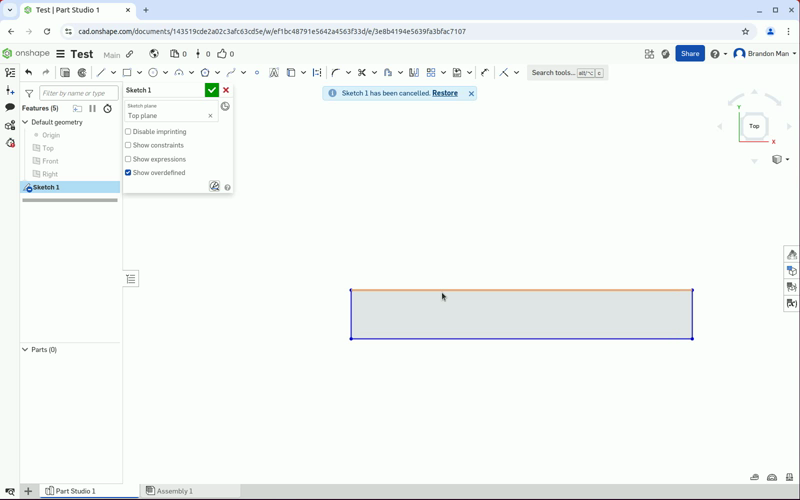
scroll(6)
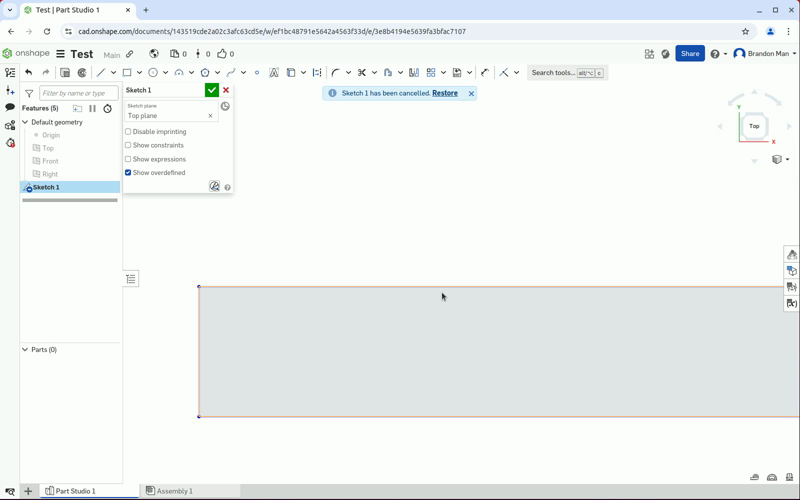
click(442, 292)
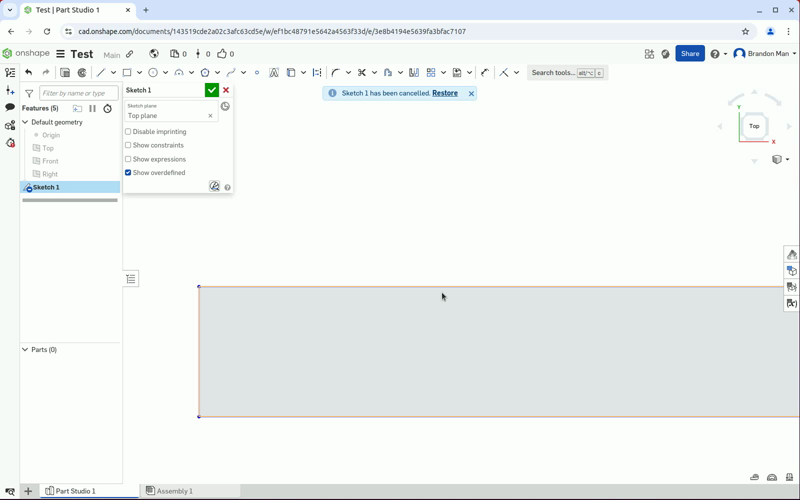
scroll(-6)
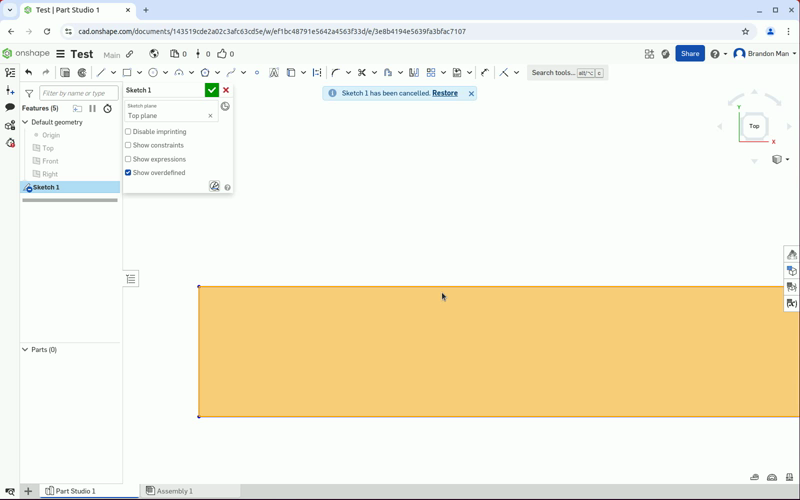
scroll(-6)
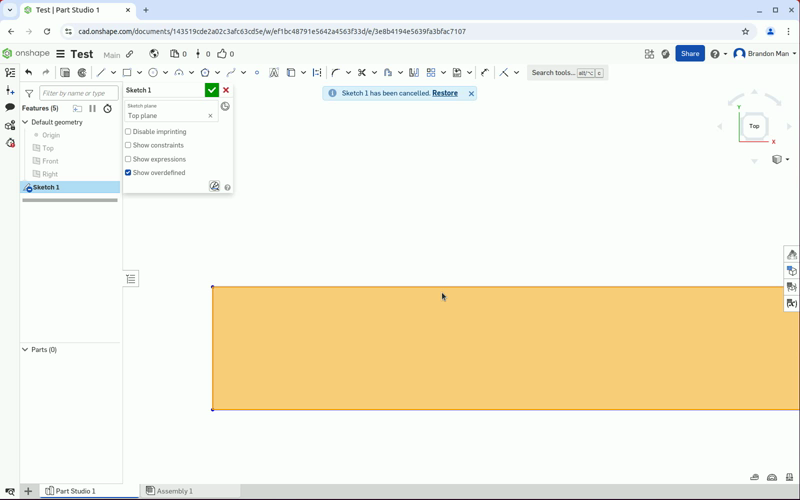
scroll(-6)
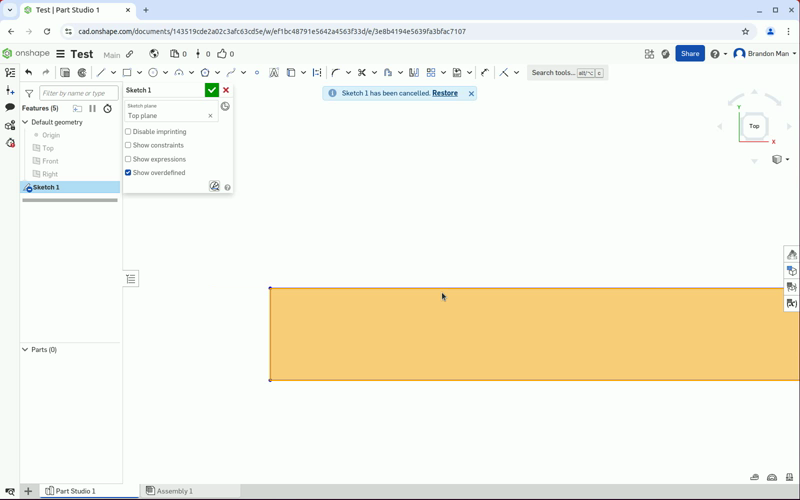
scroll(-6)
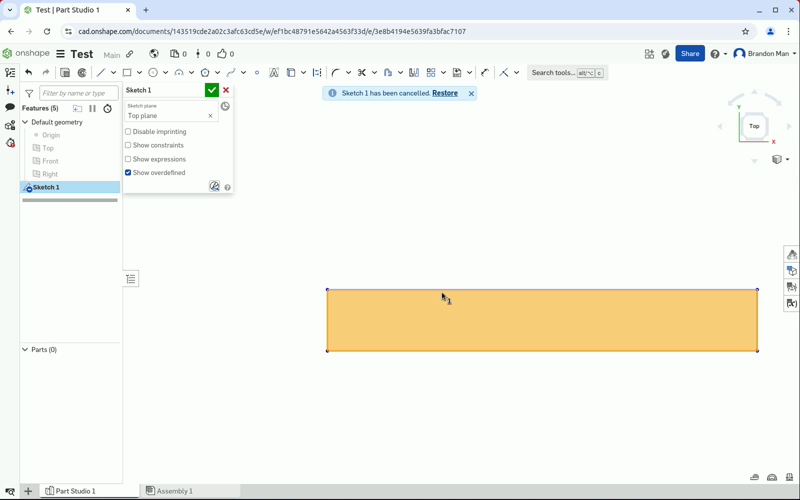
scroll(-6)
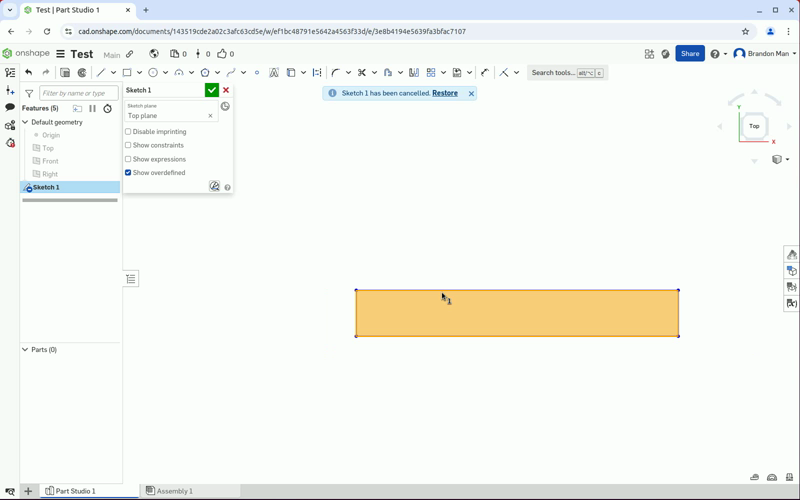
scroll(-6)
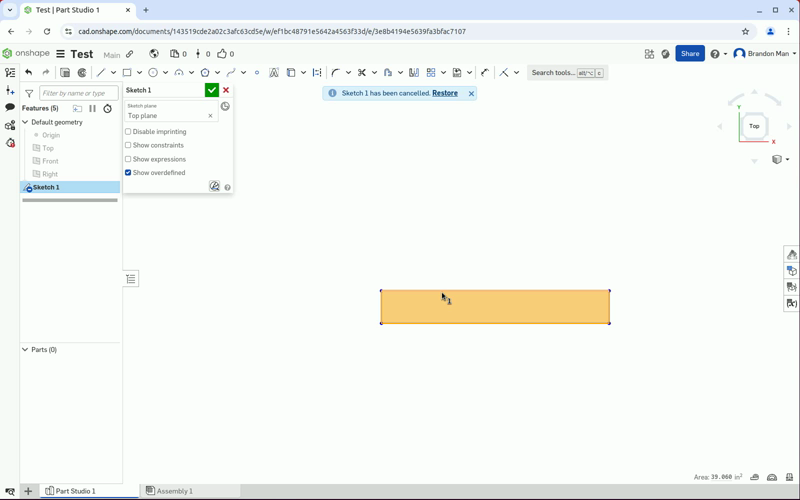
scroll(-6)
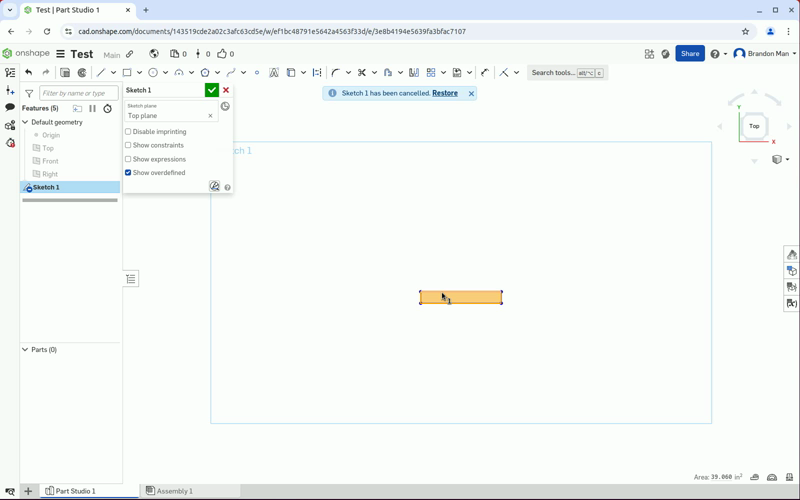
mouse_move(73, 352)
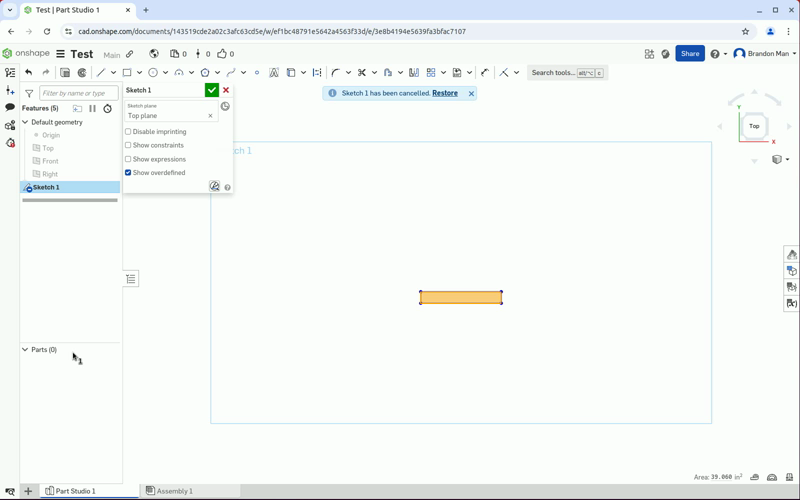
key(shift+y)
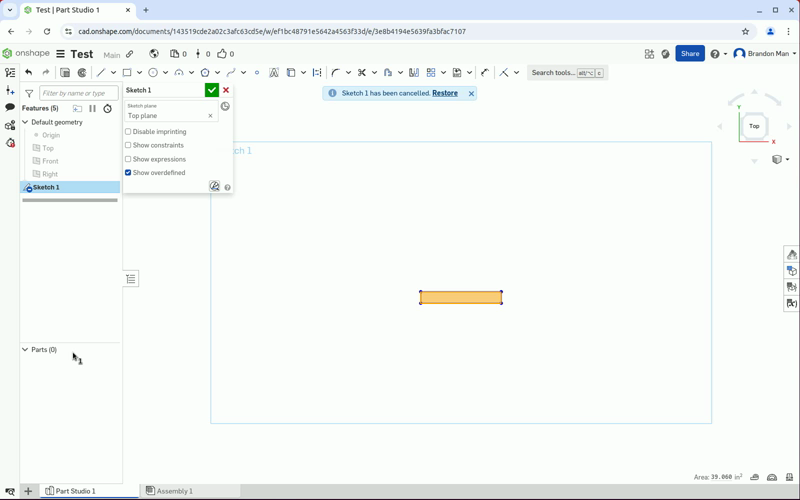
key(shift+e)
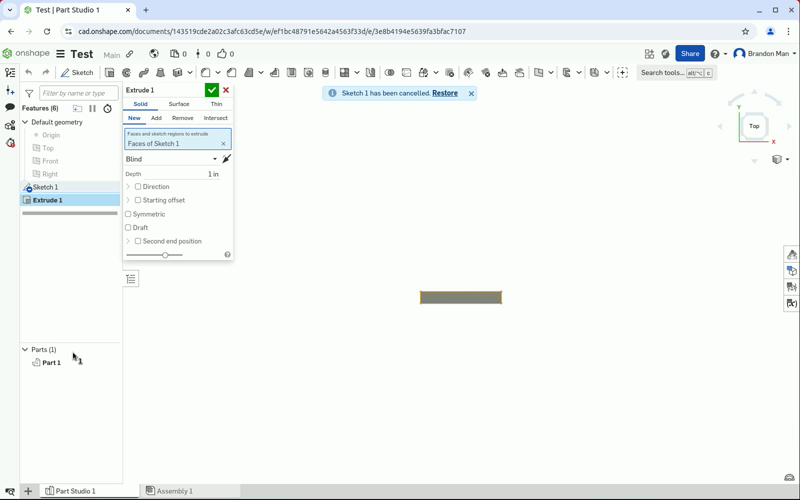
mouse_move(143, 106)
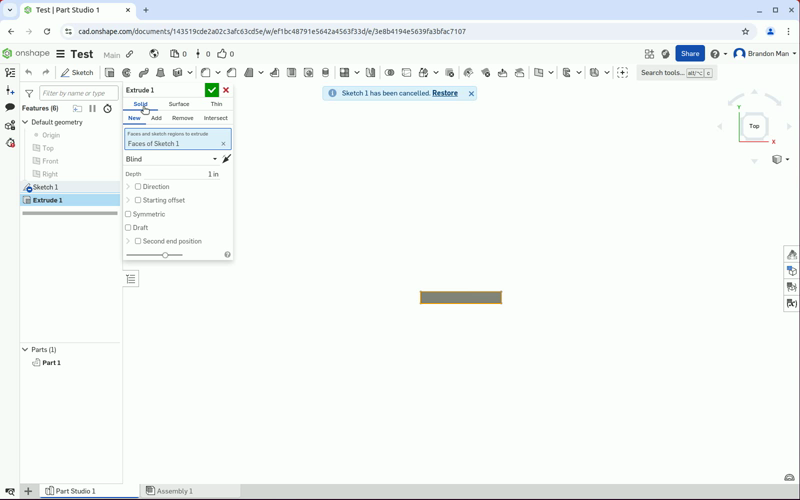
click(143, 106)
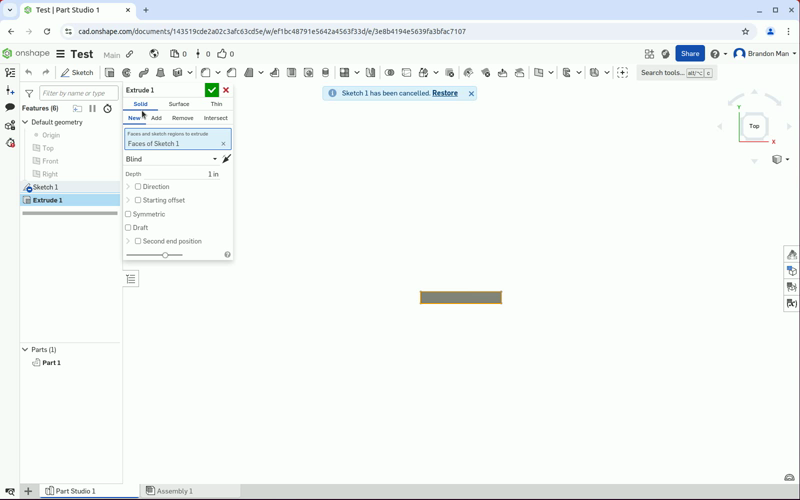
mouse_move(137, 120)
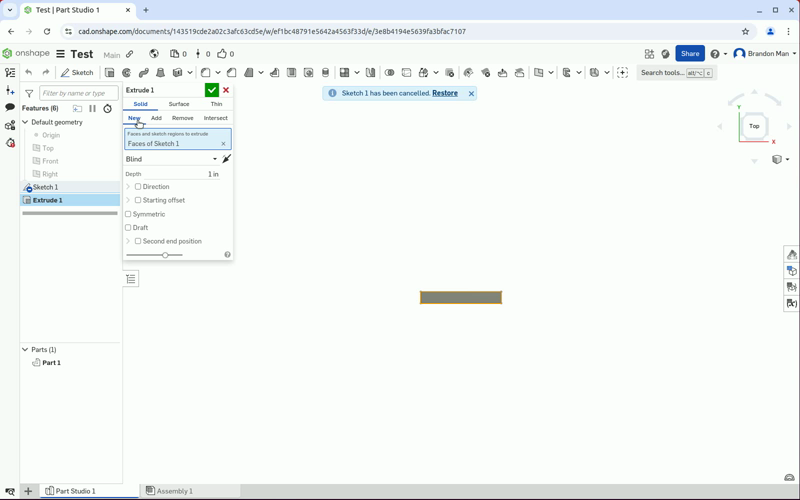
click(137, 120)
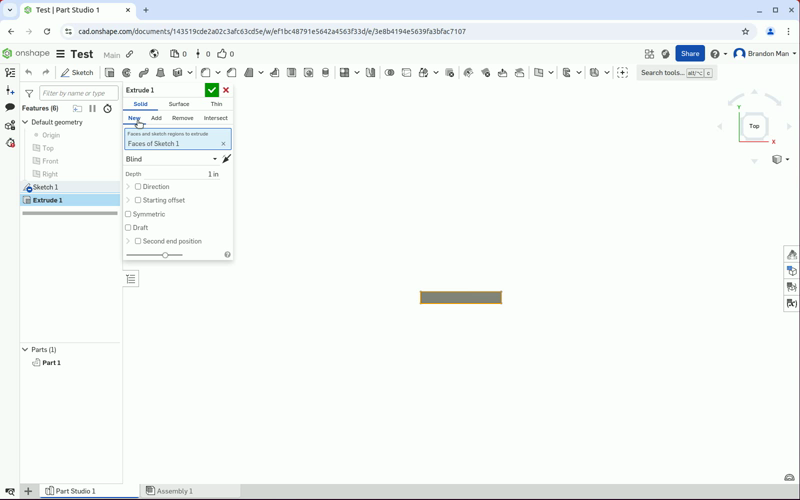
key(tab, 4)
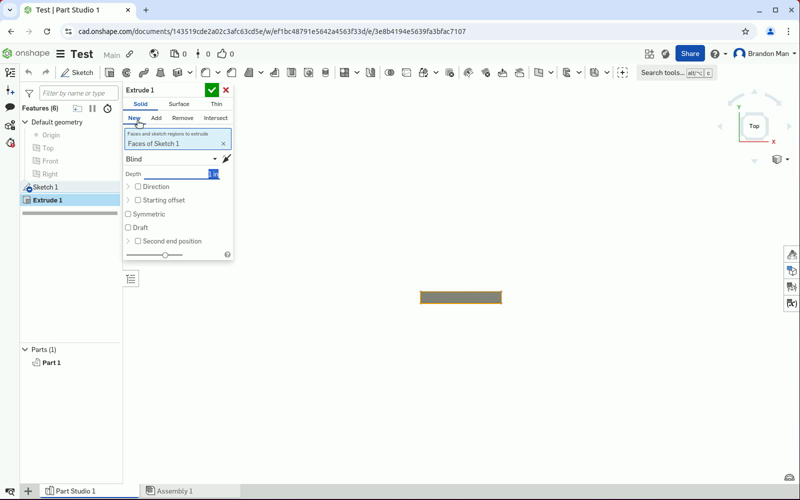
text(2.407)
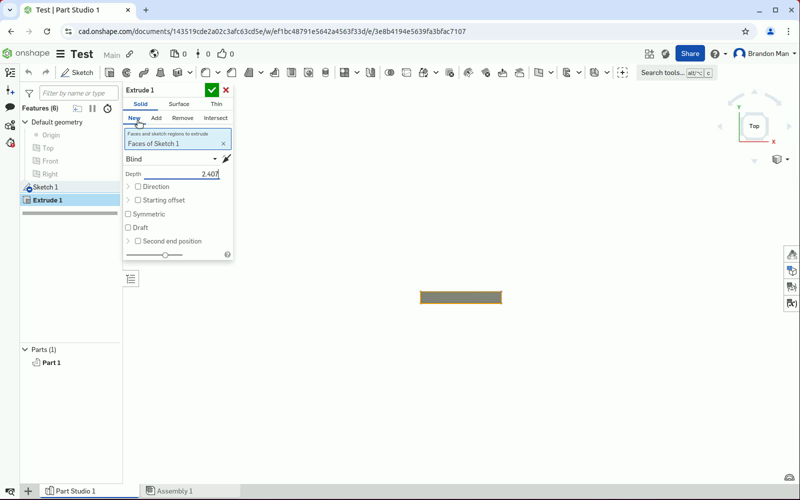
key(enter)
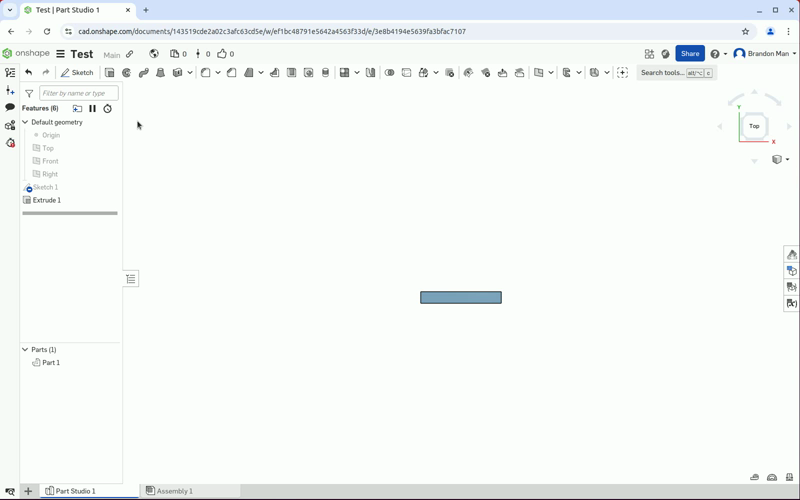
key(shift+h)
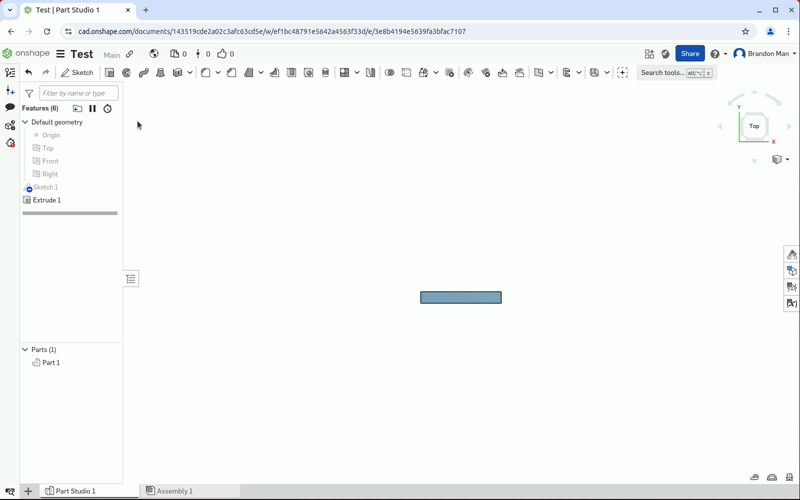
key(shift+h)
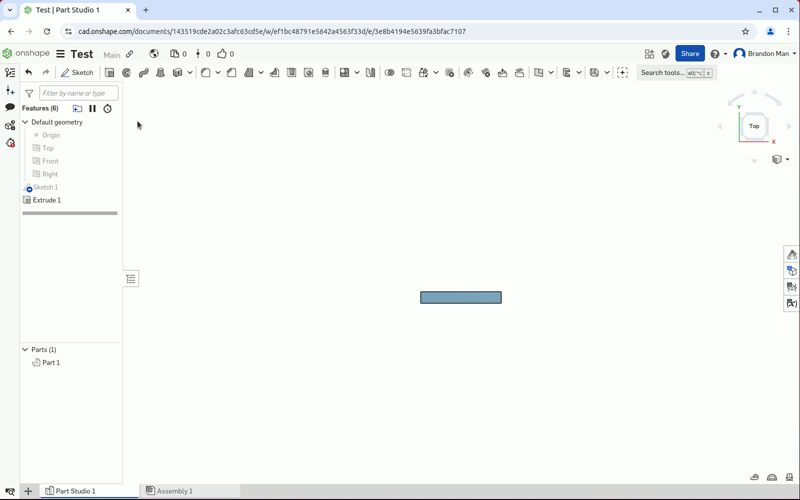
mouse_move(73, 189)
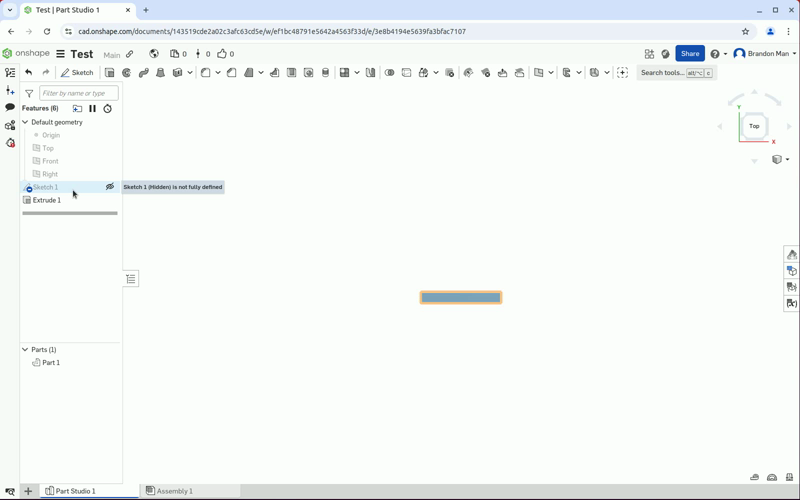
click(73, 189)
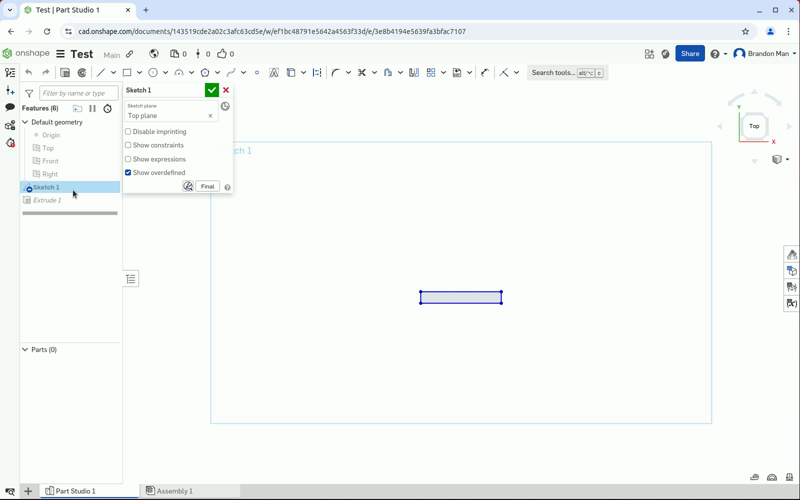
mouse_move(229, 92)
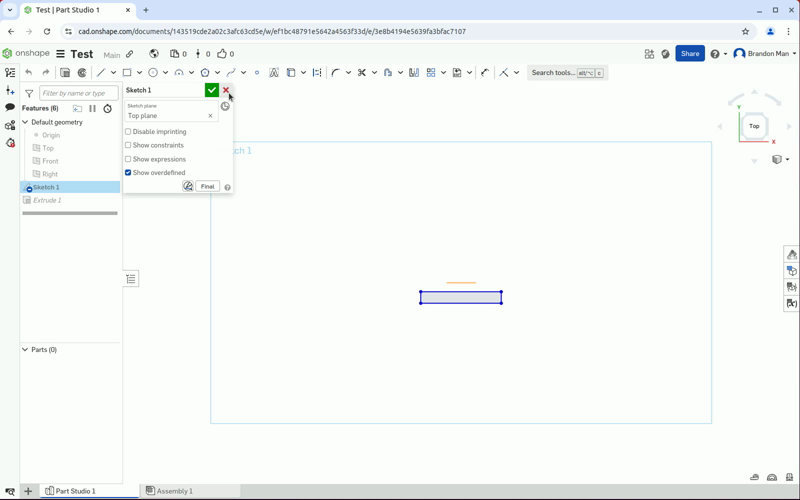
click(229, 92)
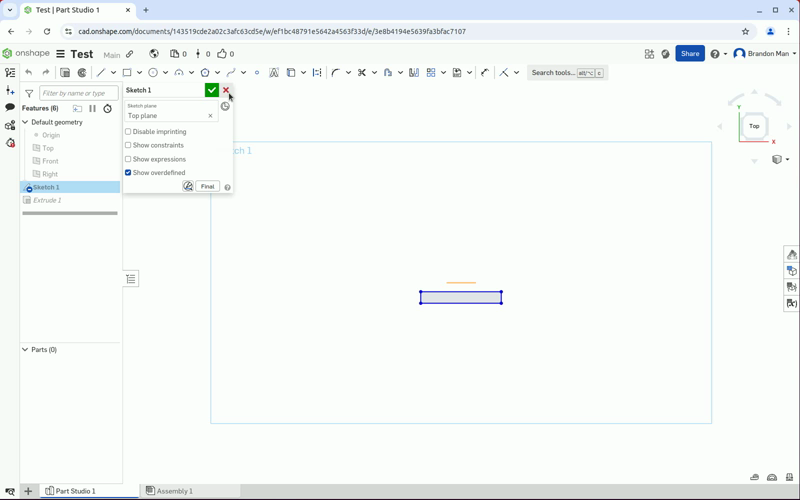
key(shift+s)
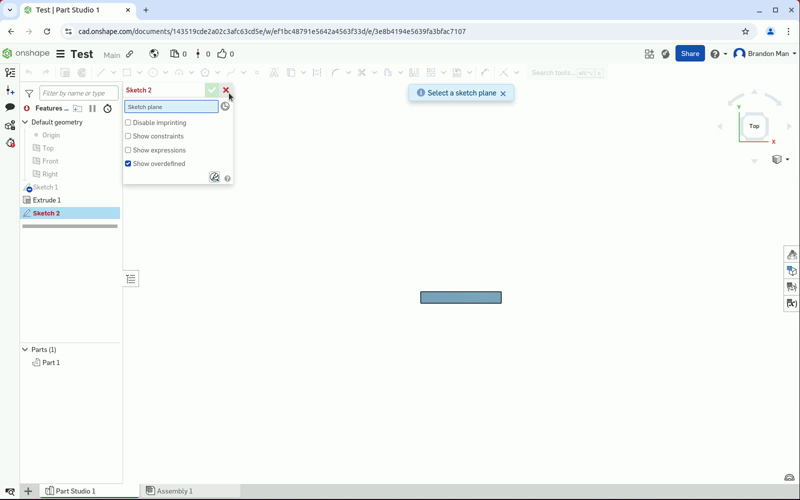
mouse_move(73, 150)
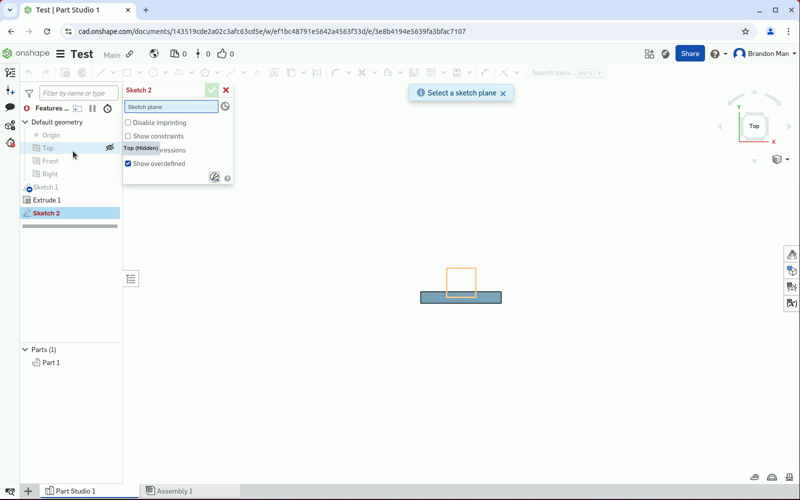
click(73, 150)
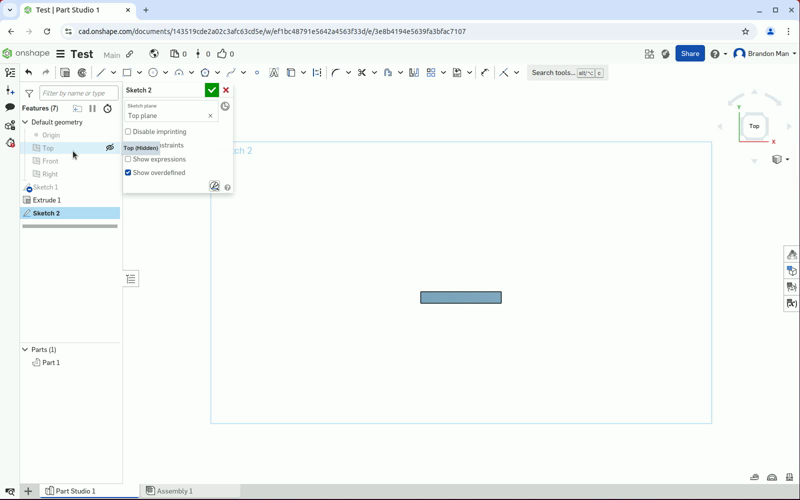
mouse_move(73, 352)
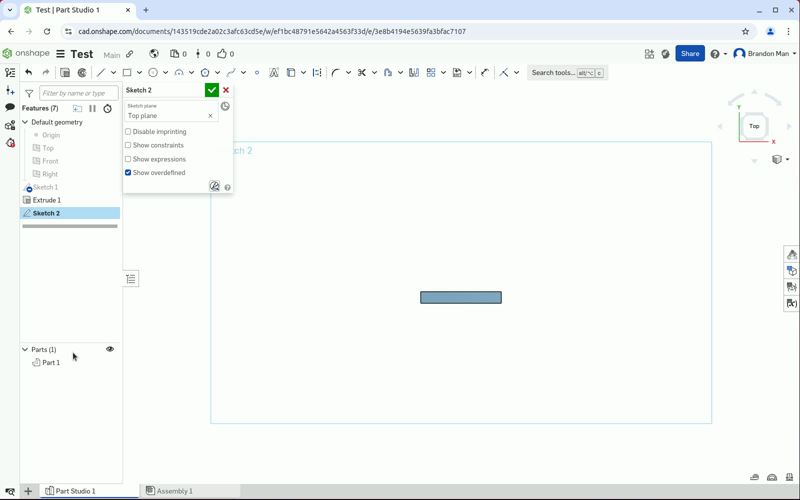
key(y)
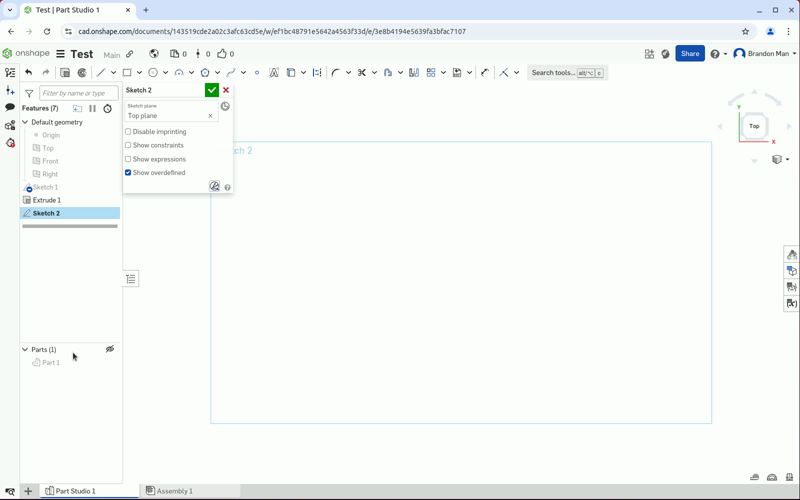
key(l)
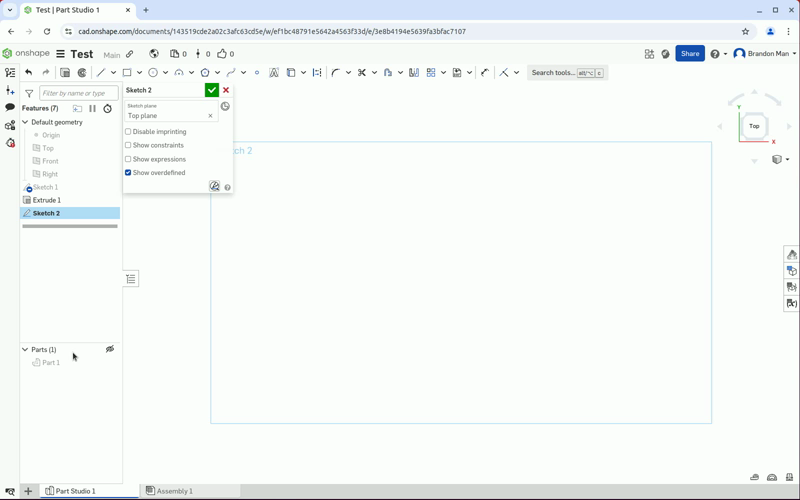
key_down(shift)
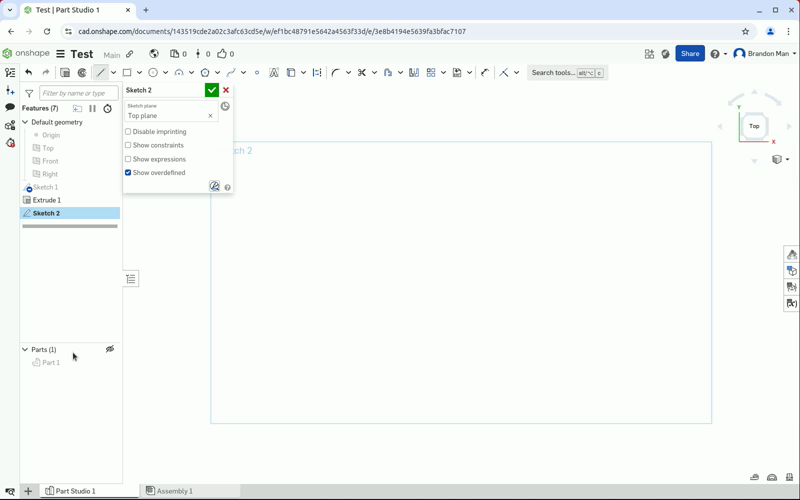
mouse_move(420, 273)
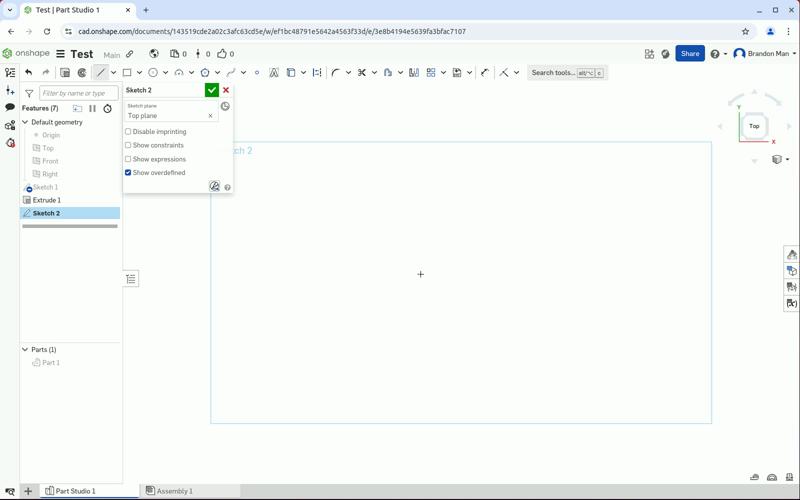
click(420, 273)
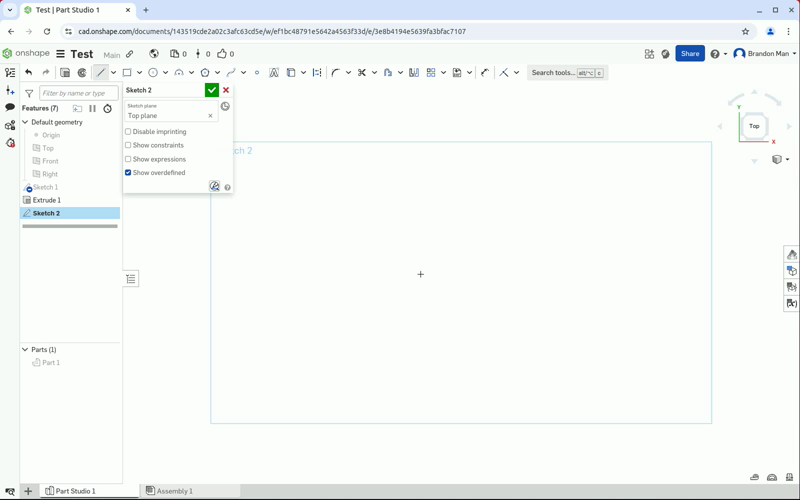
key_up(shift)
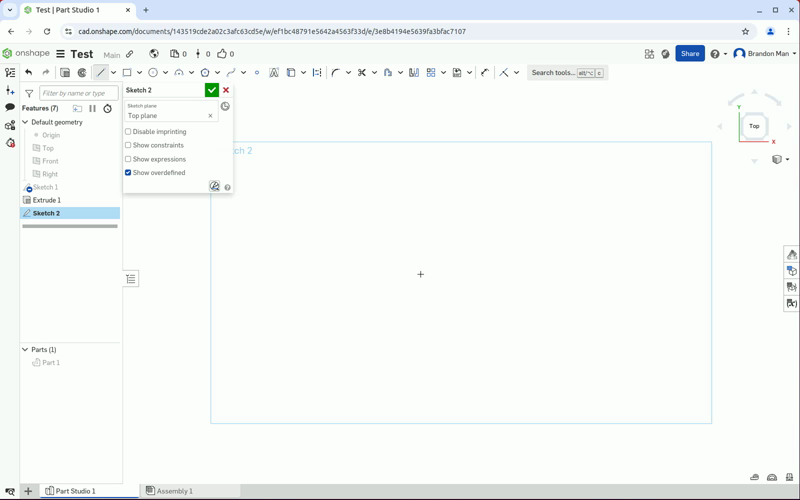
key_down(shift)
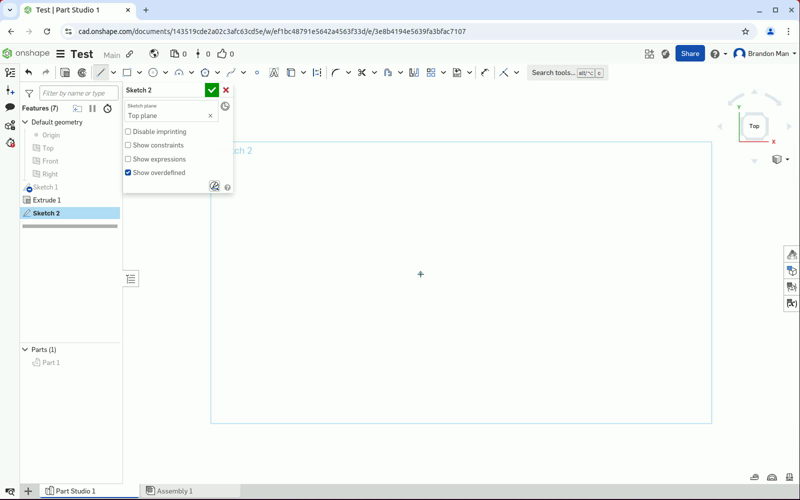
mouse_move(501, 273)
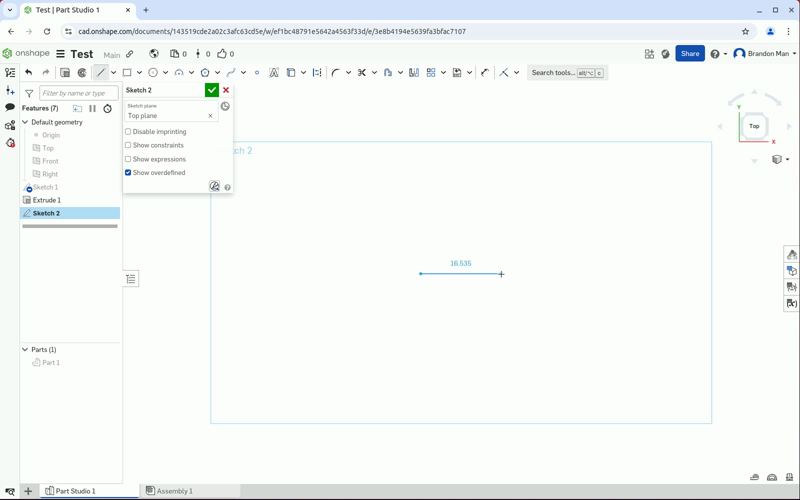
click(501, 273)
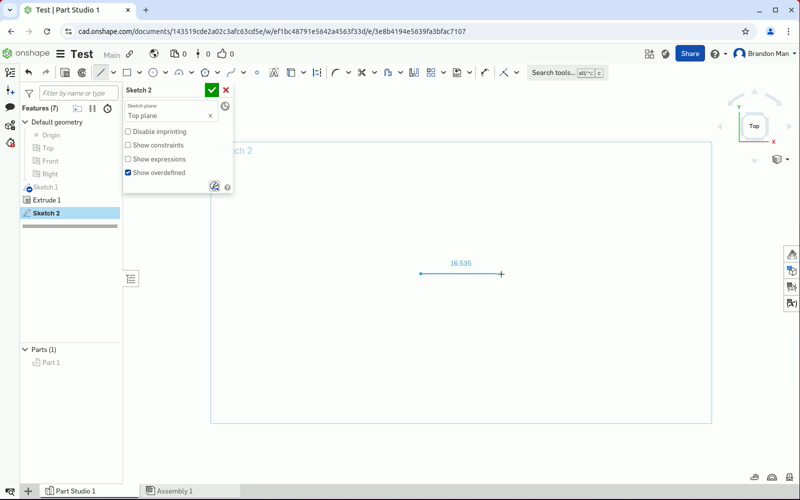
key_up(shift)
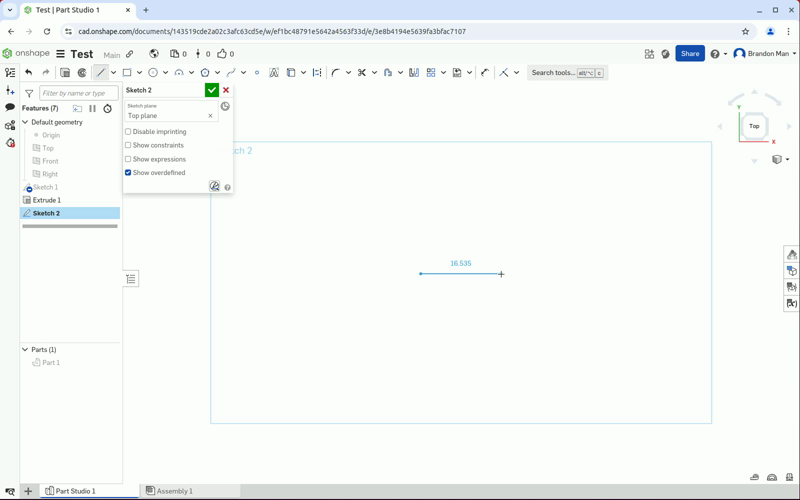
key_down(shift)
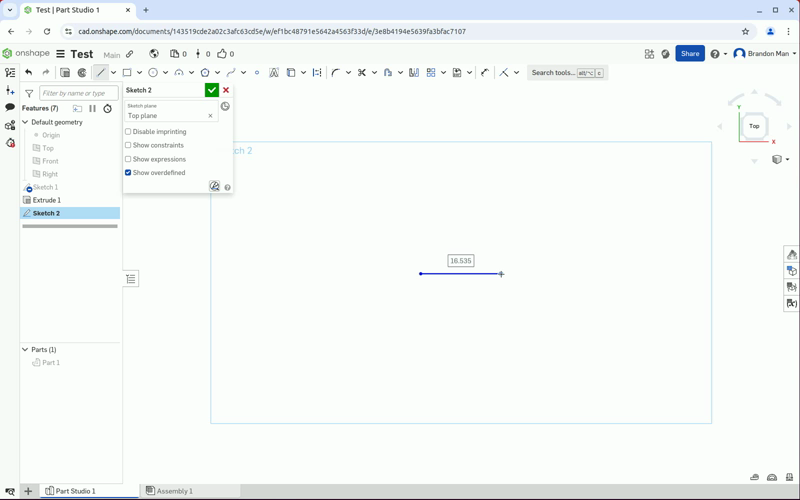
mouse_move(531, 273)
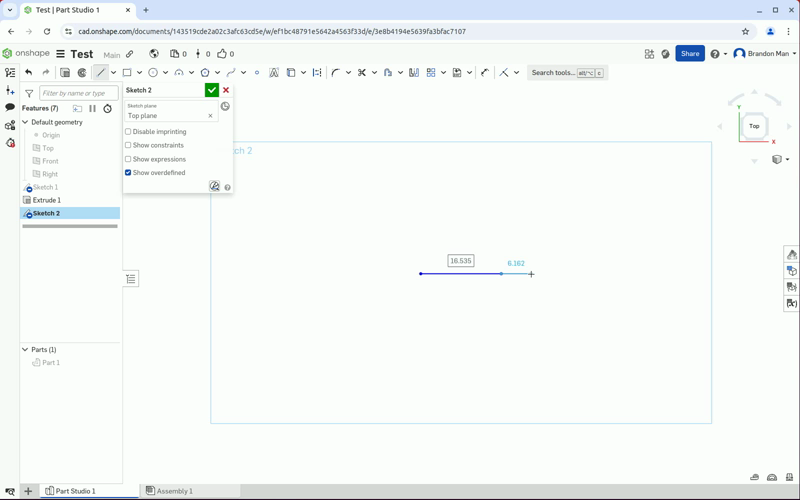
mouse_move(501, 262)
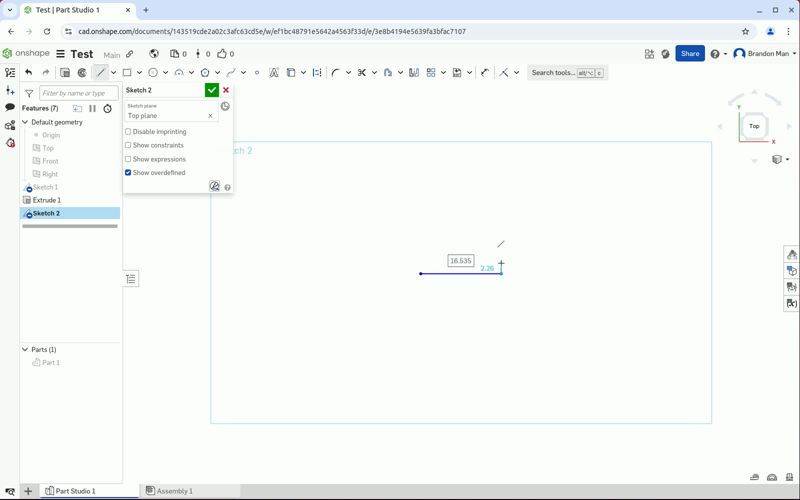
click(501, 262)
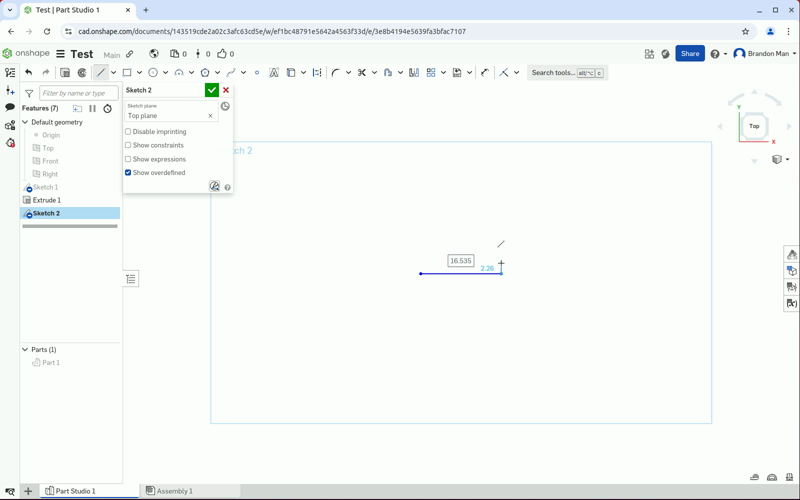
key_up(shift)
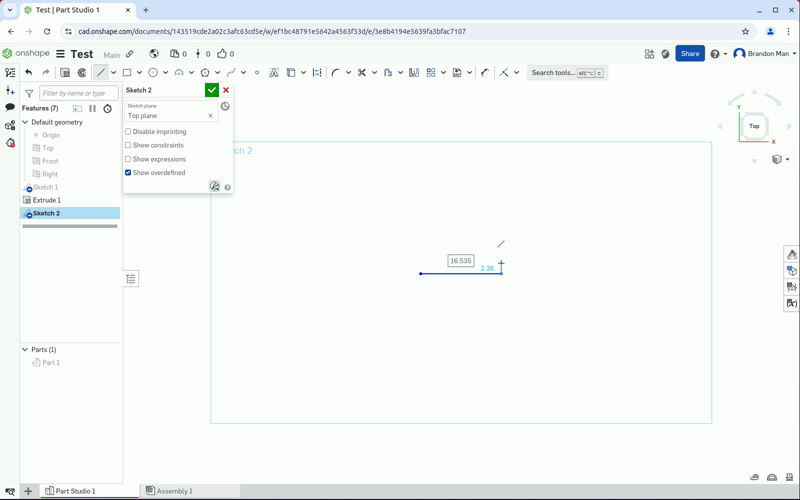
key_down(shift)
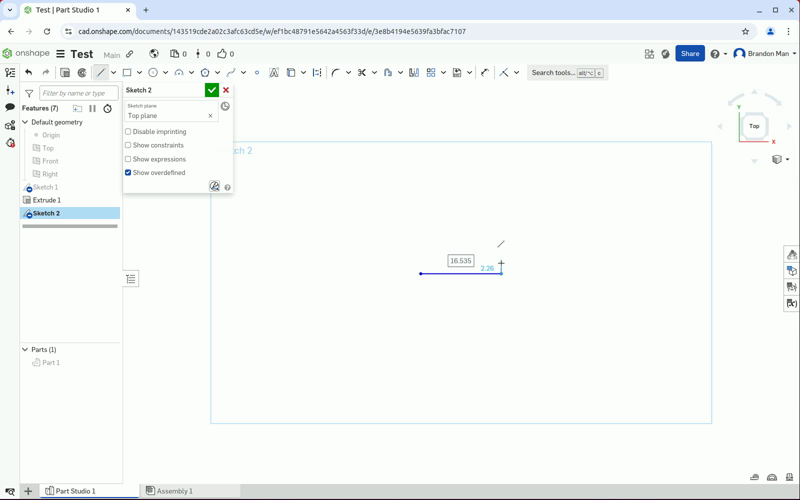
mouse_move(420, 262)
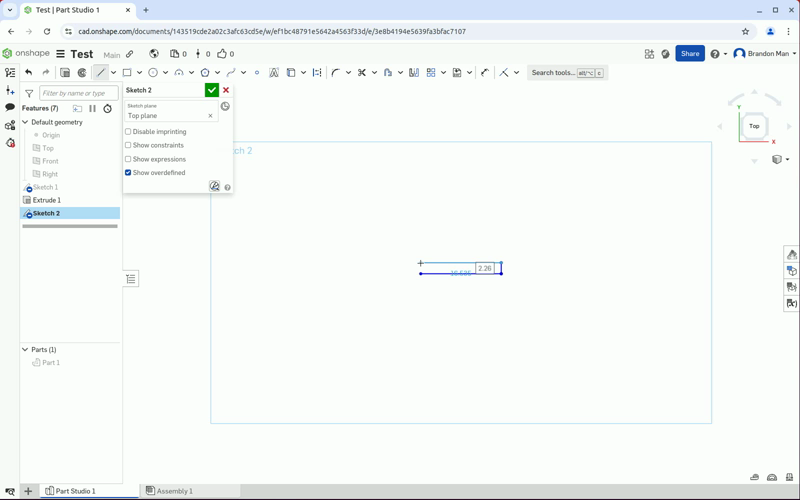
click(420, 262)
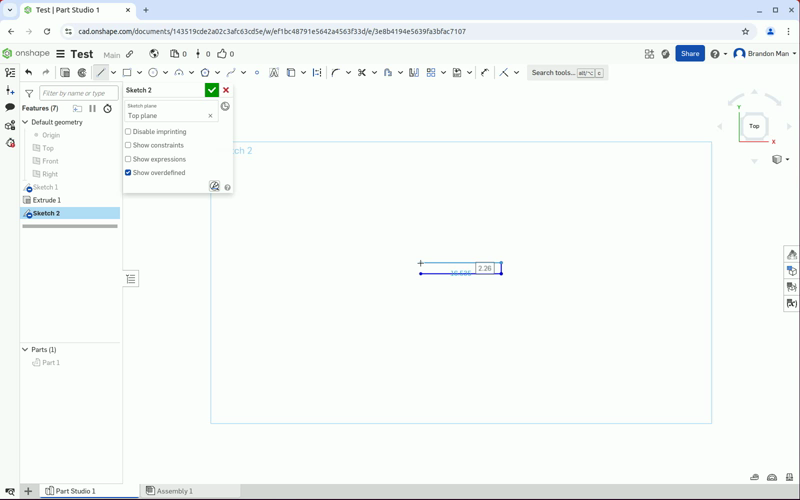
key_up(shift)
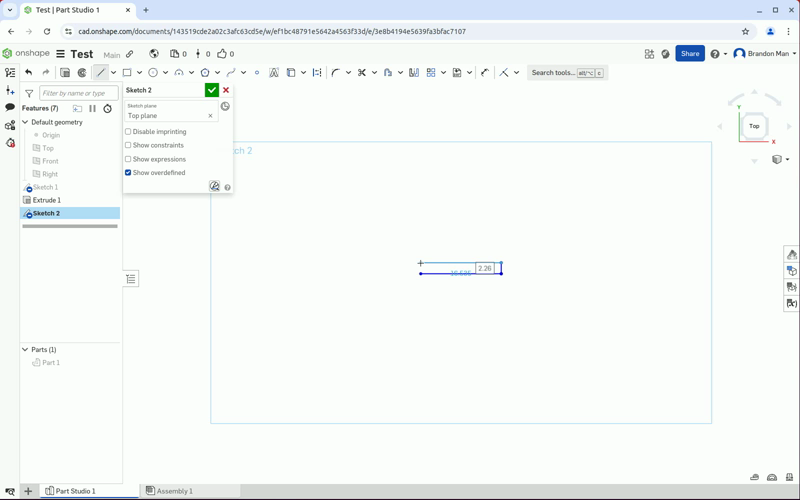
mouse_move(450, 262)
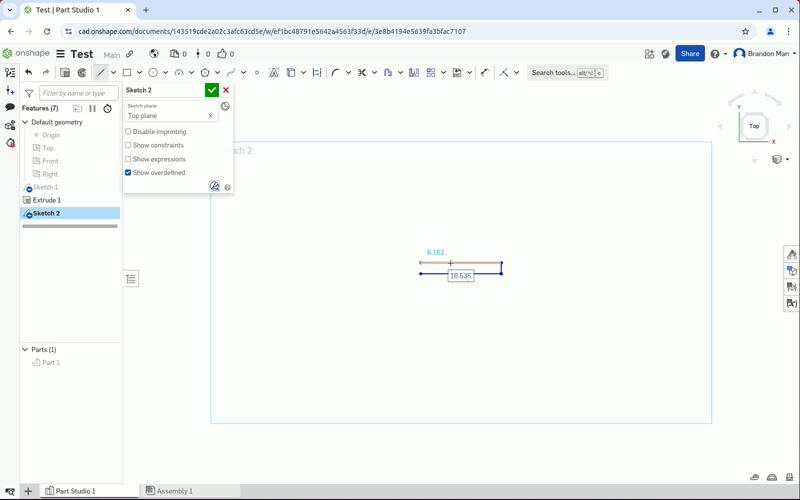
key_down(shift)
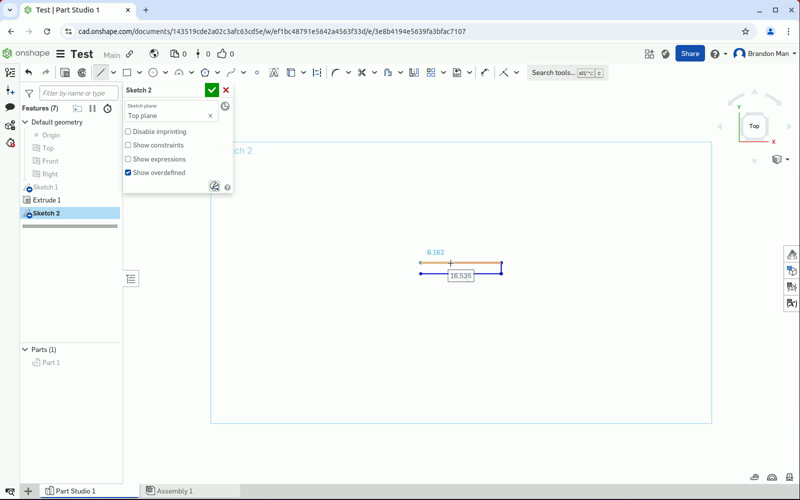
mouse_move(420, 273)
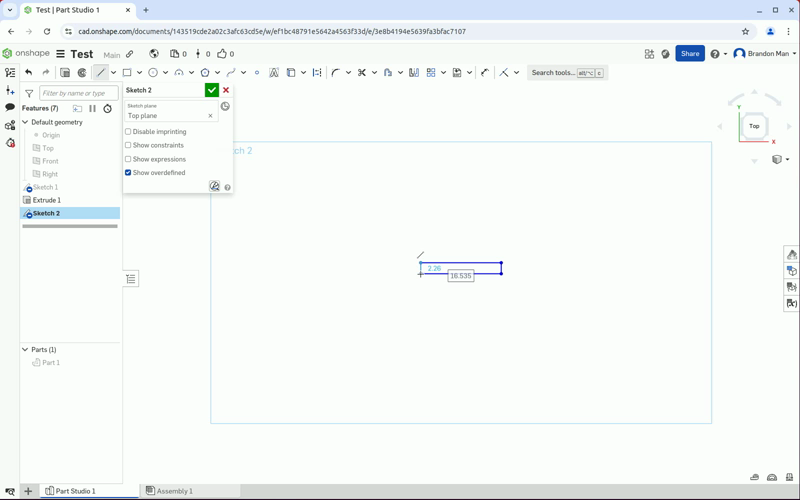
key_up(shift)
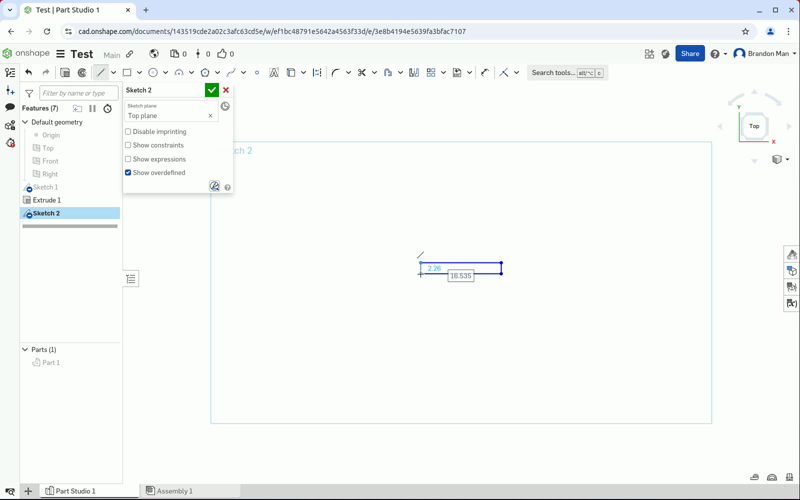
click(420, 273)
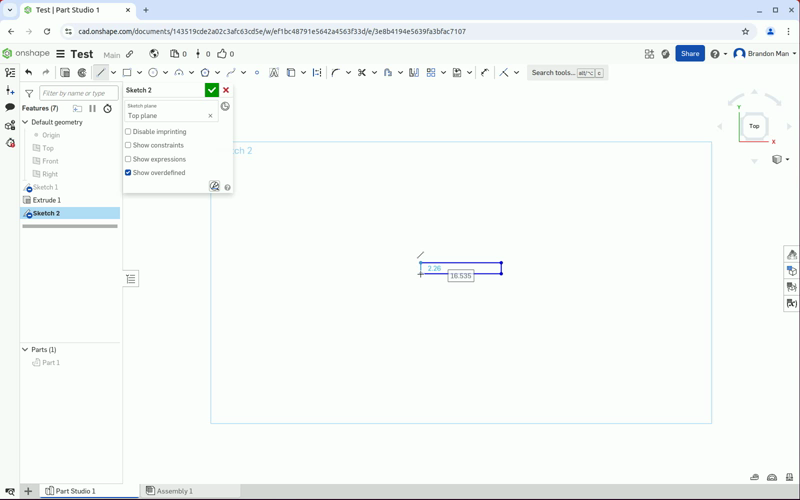
key(esc)
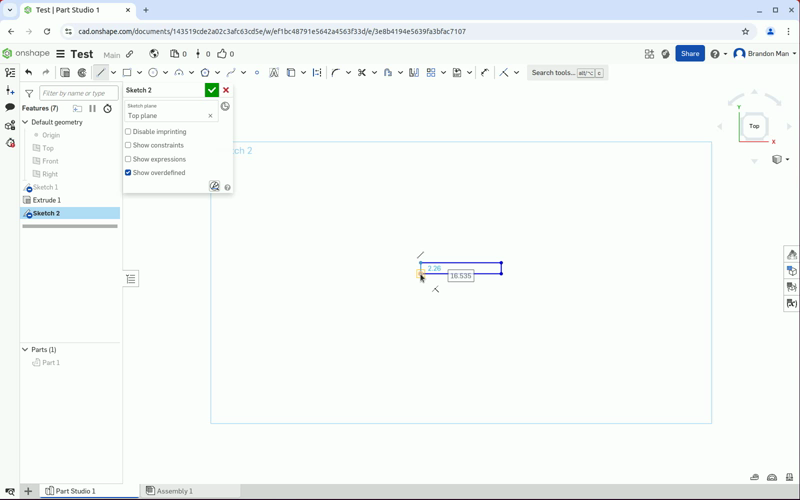
mouse_move(441, 271)
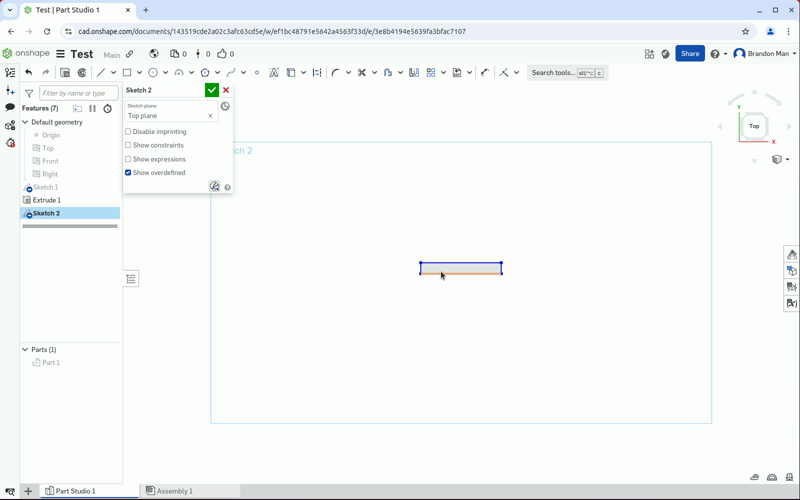
scroll(6)
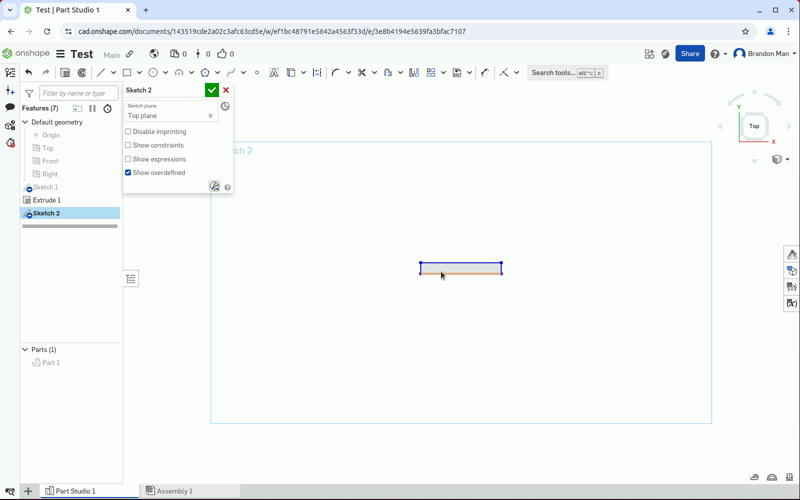
scroll(6)
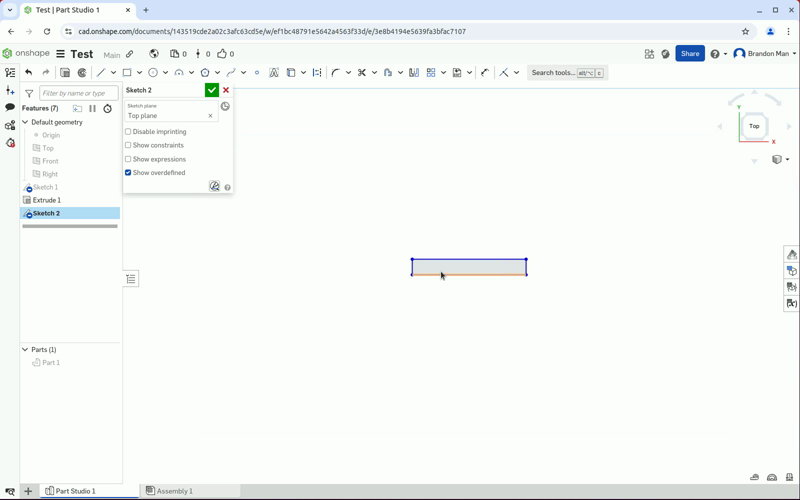
scroll(6)
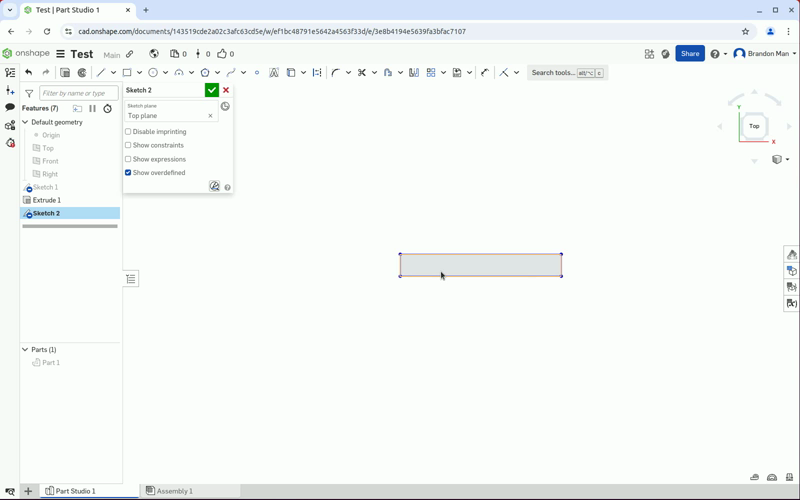
scroll(6)
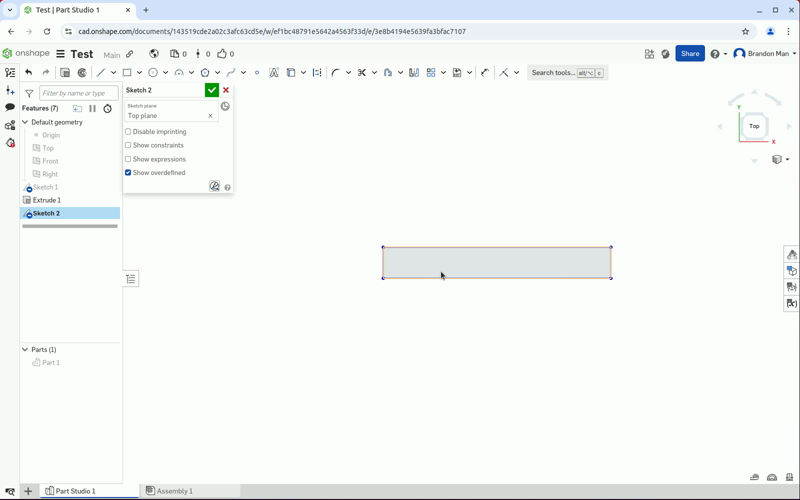
scroll(6)
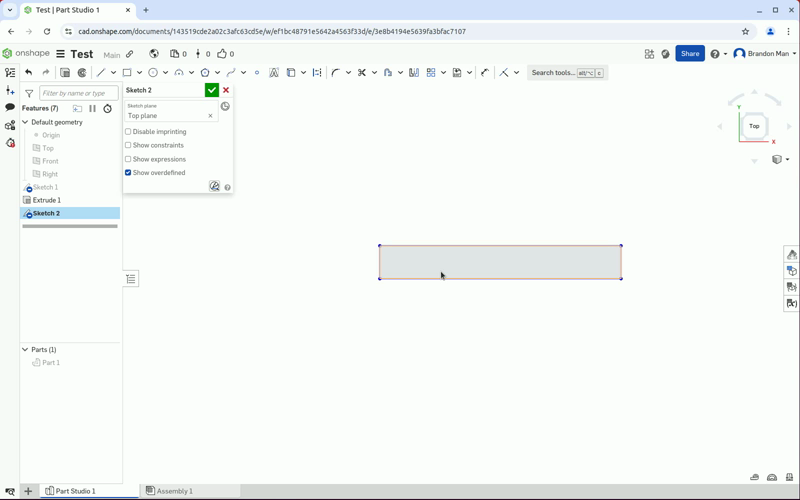
scroll(6)
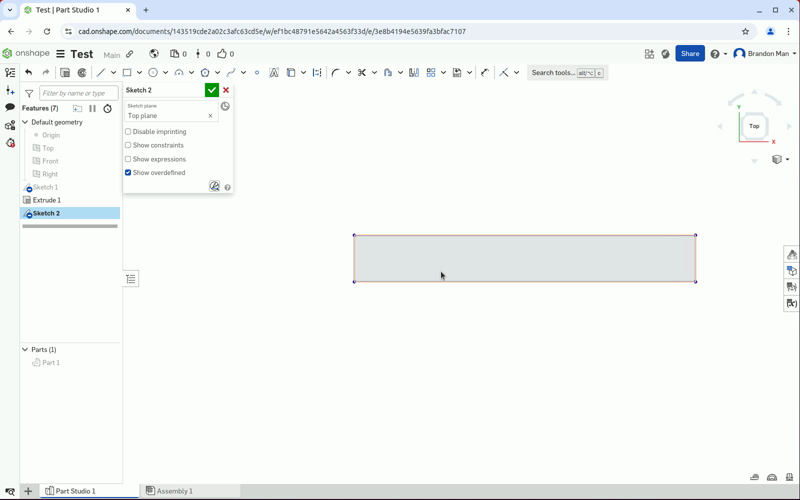
scroll(6)
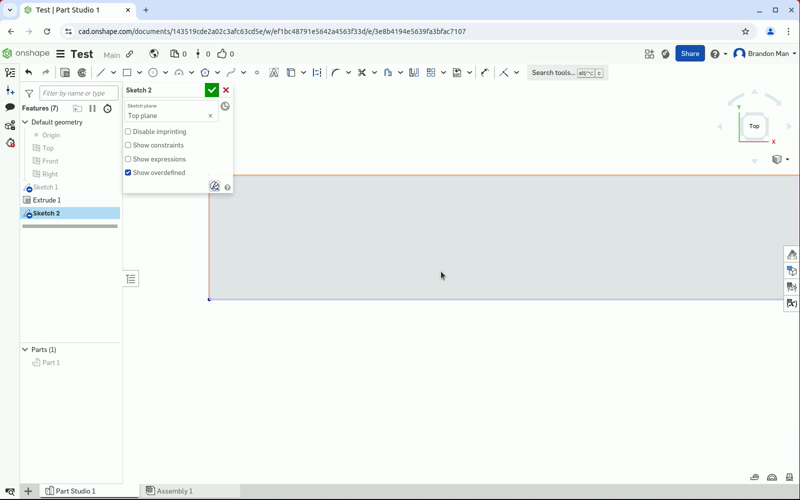
click(441, 271)
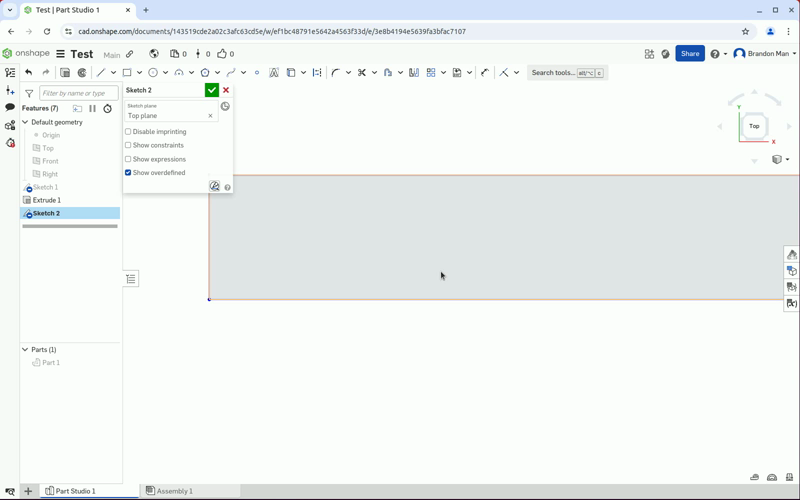
scroll(-6)
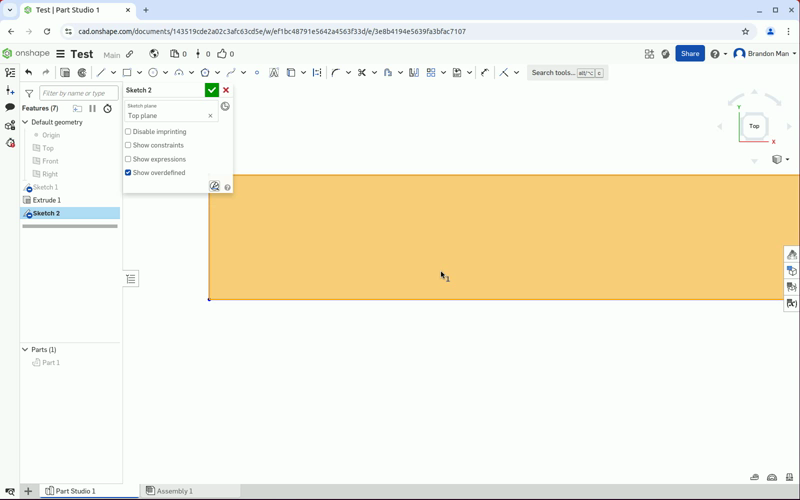
scroll(-6)
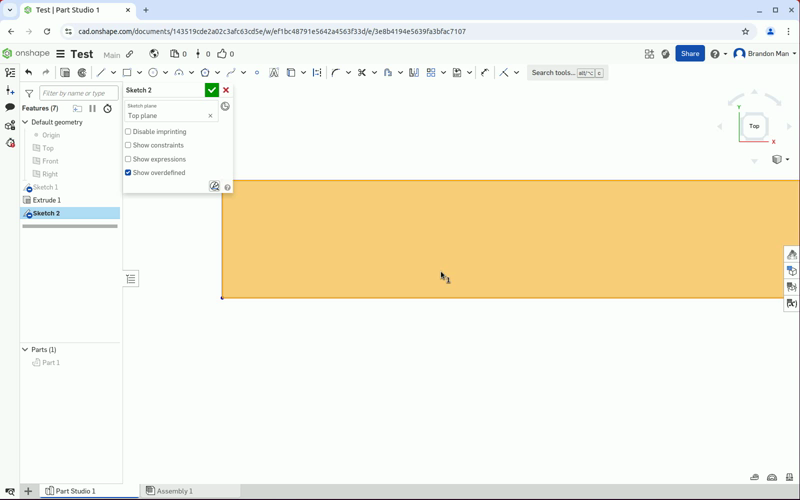
scroll(-6)
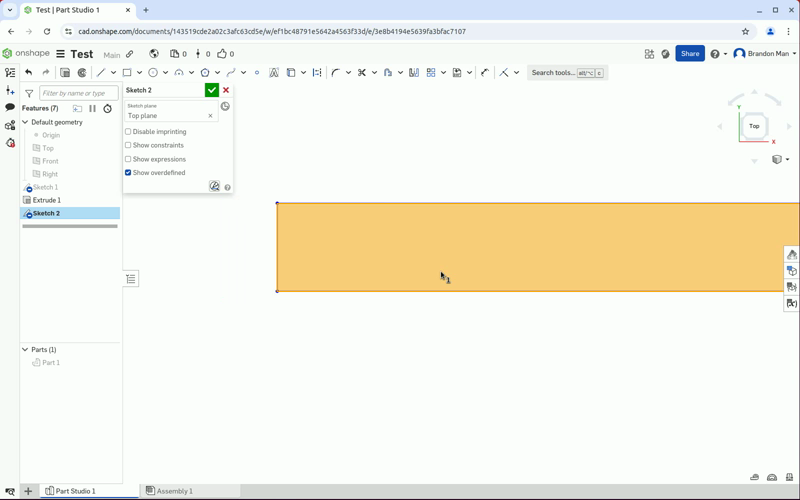
scroll(-6)
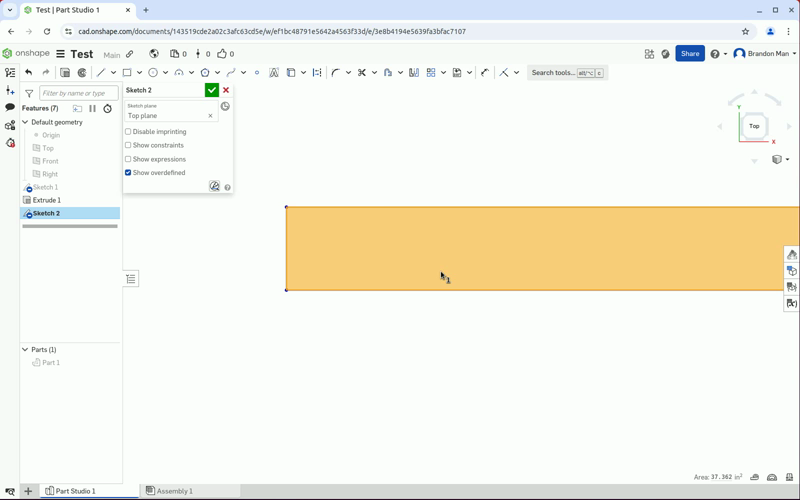
scroll(-6)
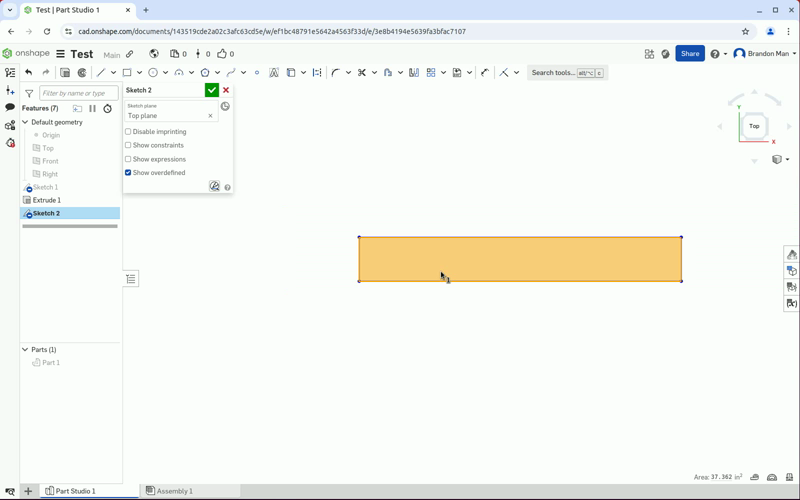
scroll(-6)
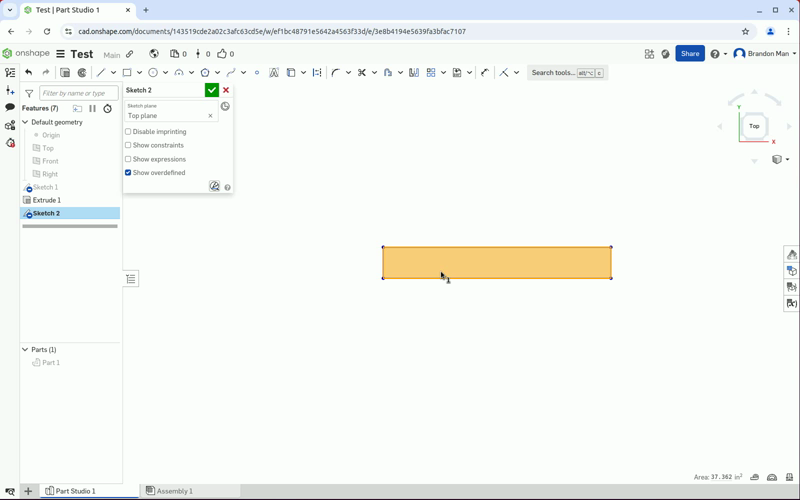
scroll(-6)
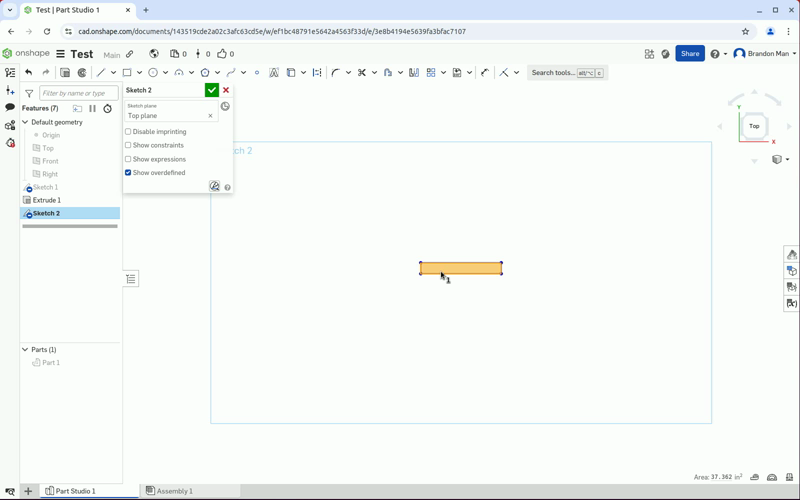
mouse_move(73, 352)
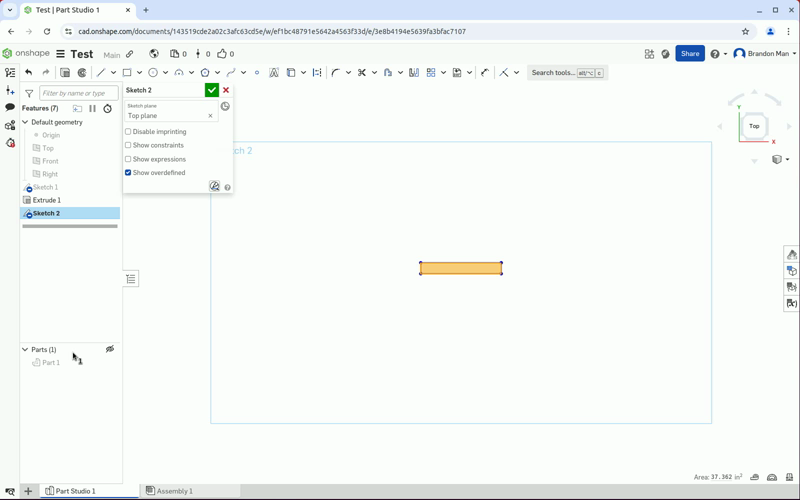
key(shift+y)
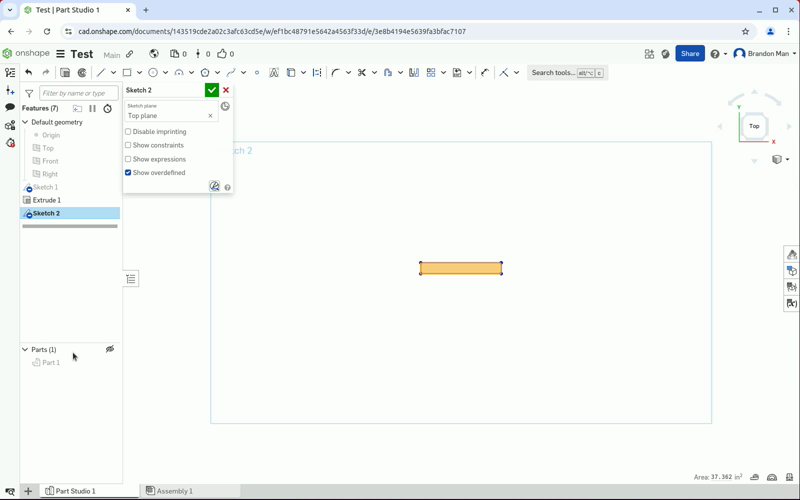
key(shift+e)
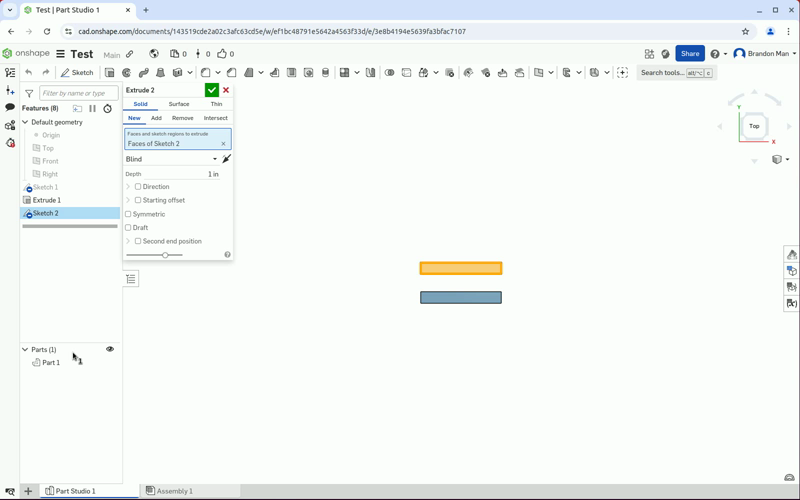
mouse_move(143, 106)
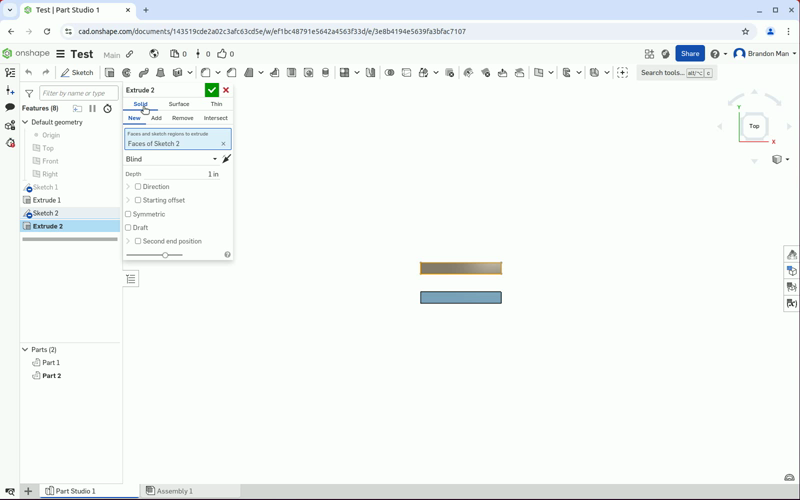
click(143, 106)
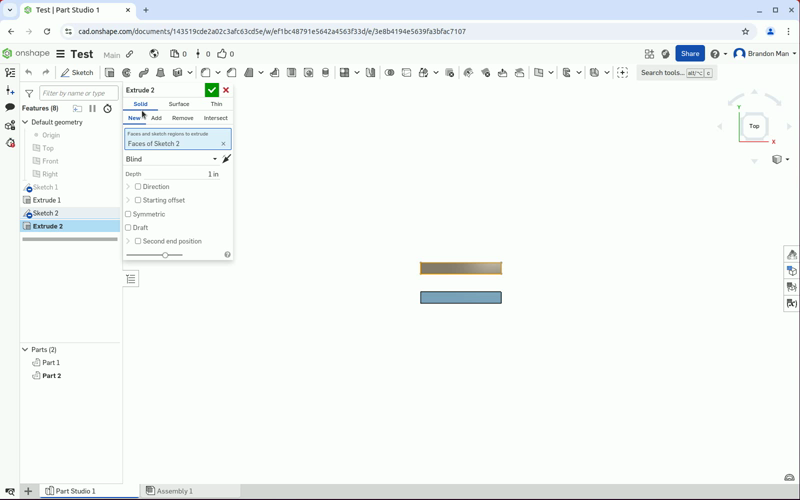
mouse_move(137, 120)
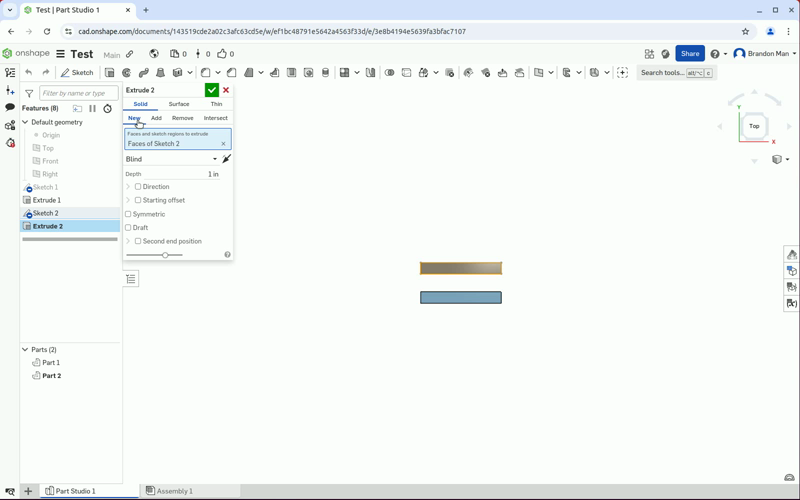
click(137, 120)
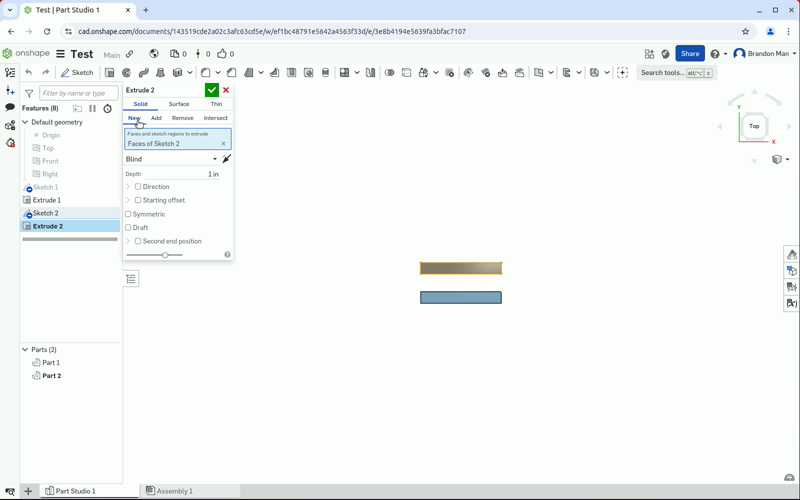
key(tab, 4)
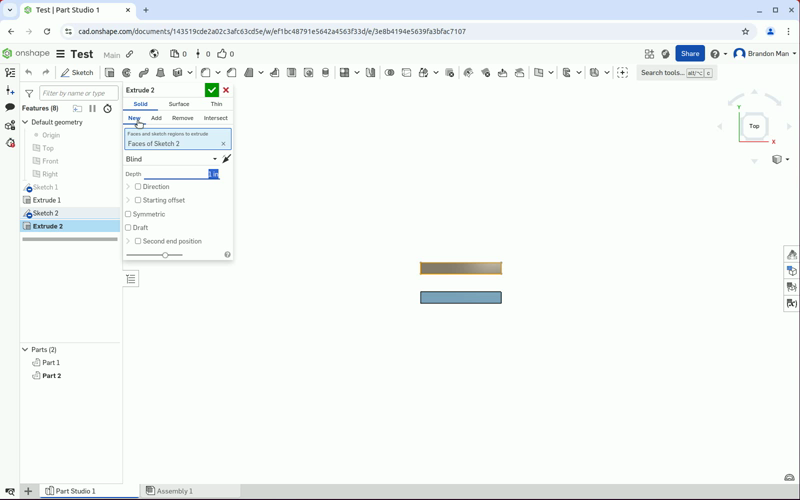
text(2.407)
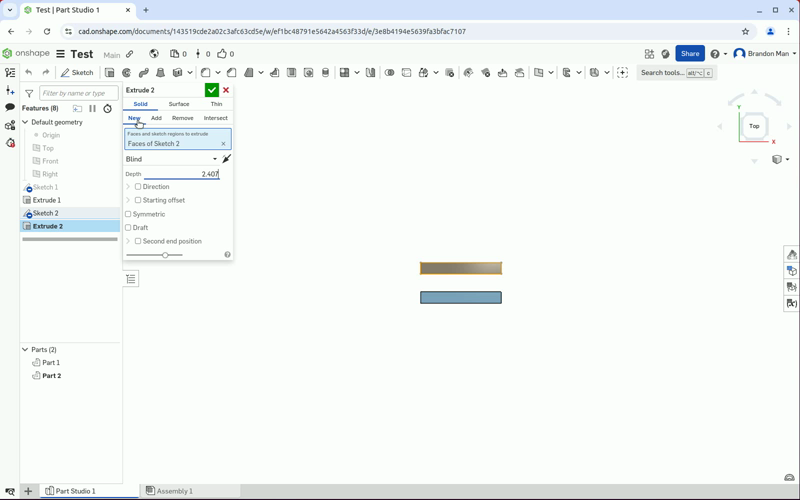
key(enter)
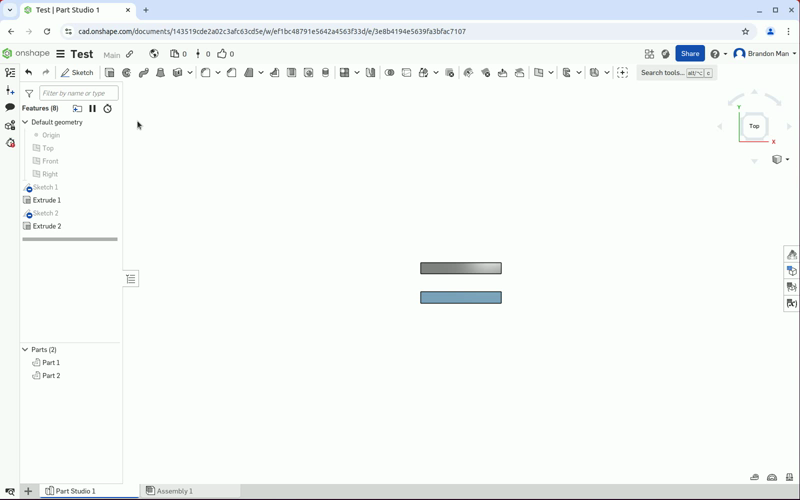
key(shift+h)
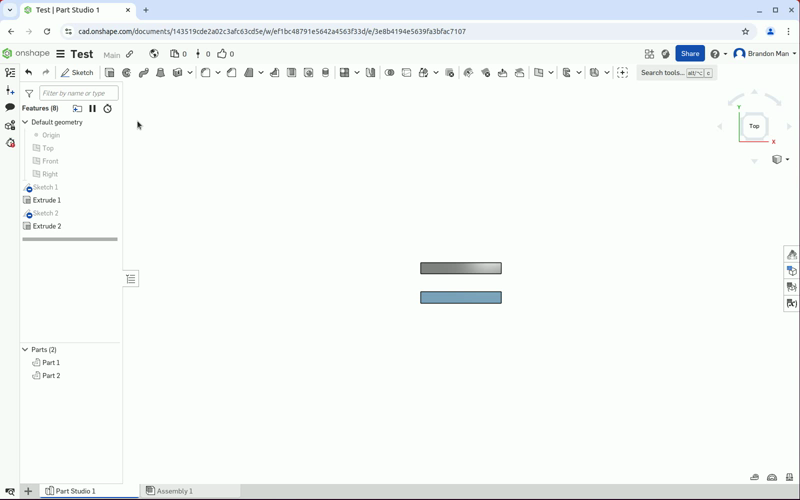
key(shift+h)
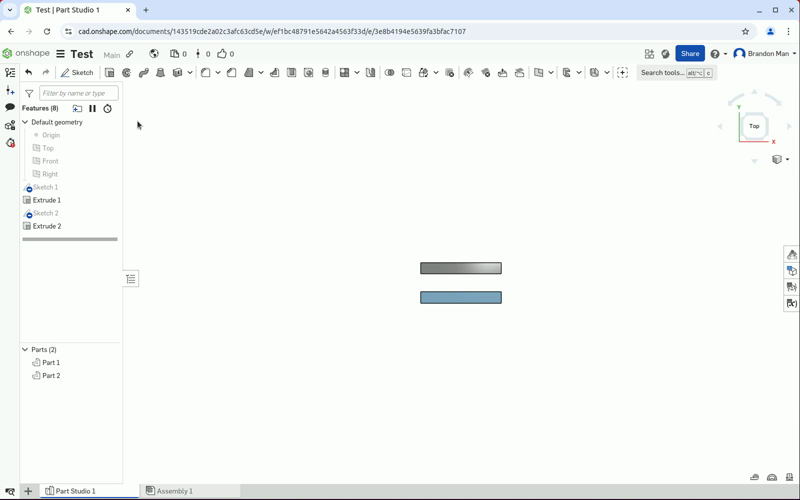
mouse_move(73, 189)
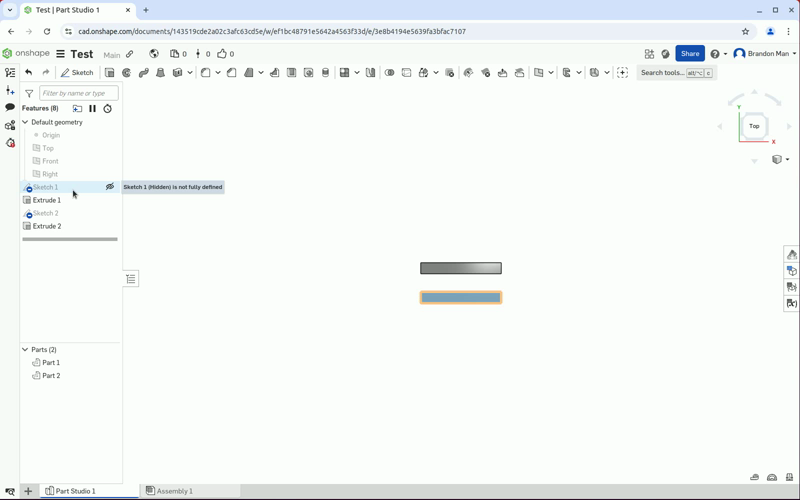
click(73, 189)
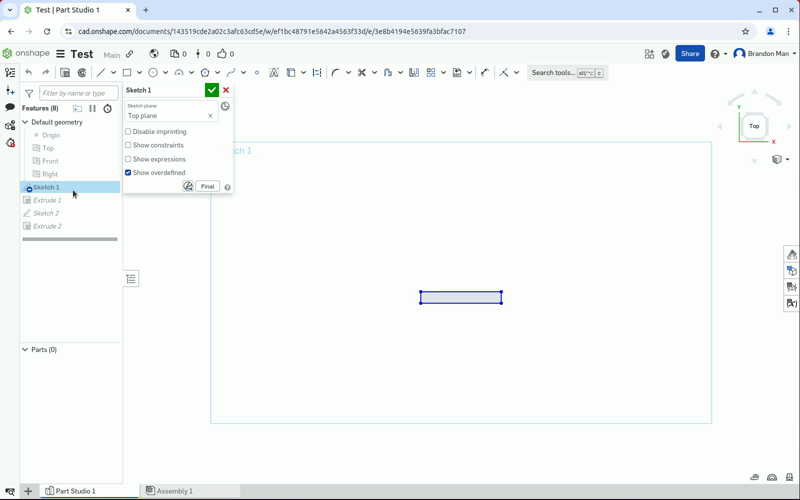
mouse_move(229, 92)
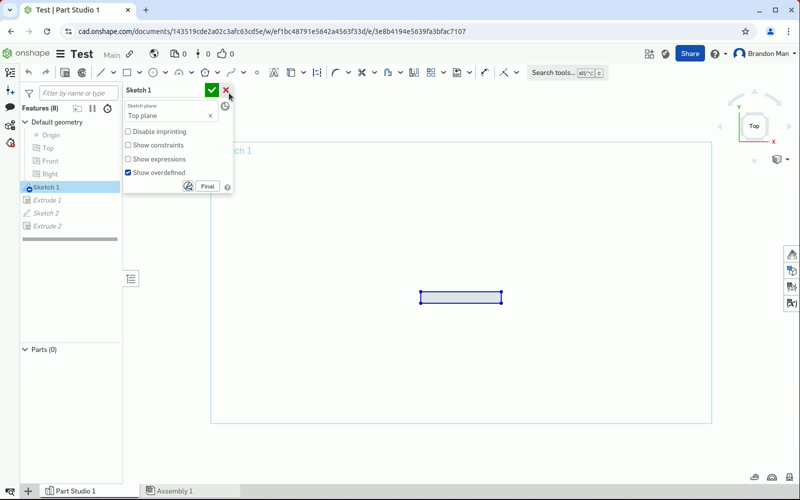
click(229, 92)
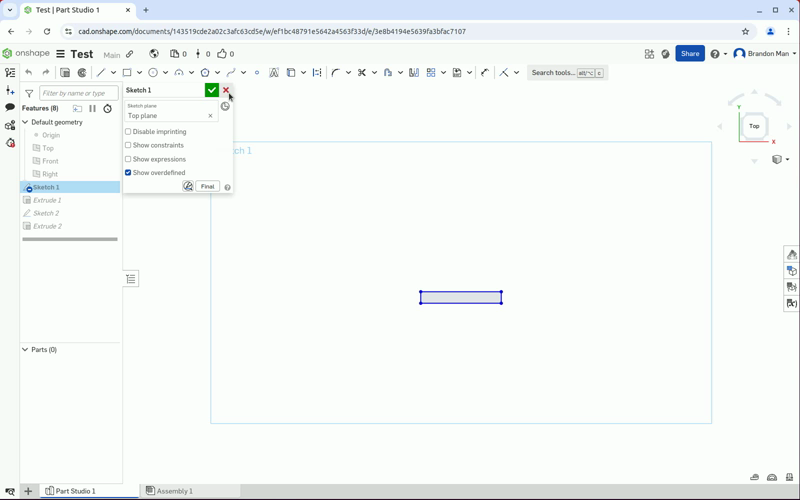
key(shift+s)
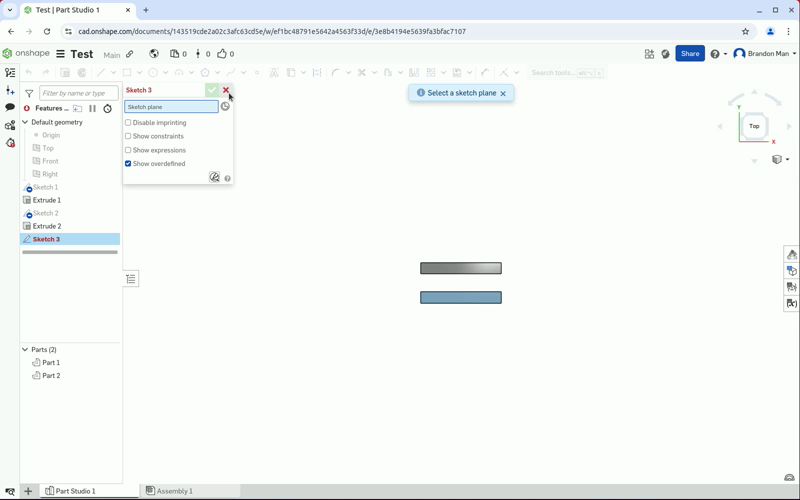
mouse_move(73, 150)
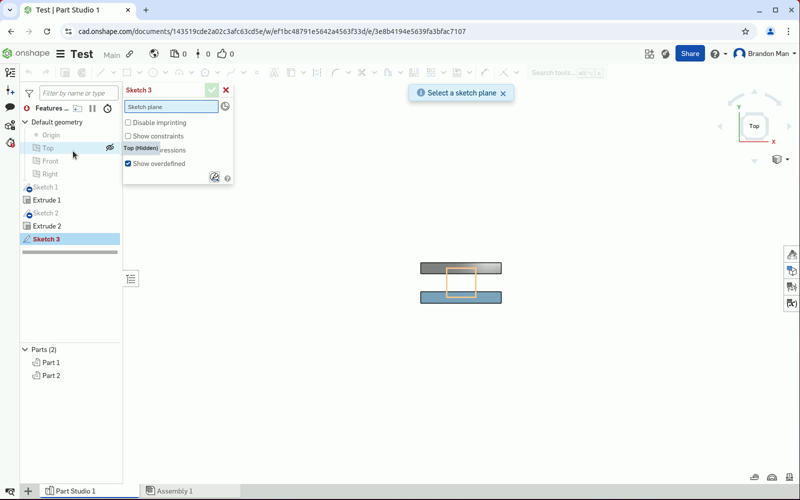
click(73, 150)
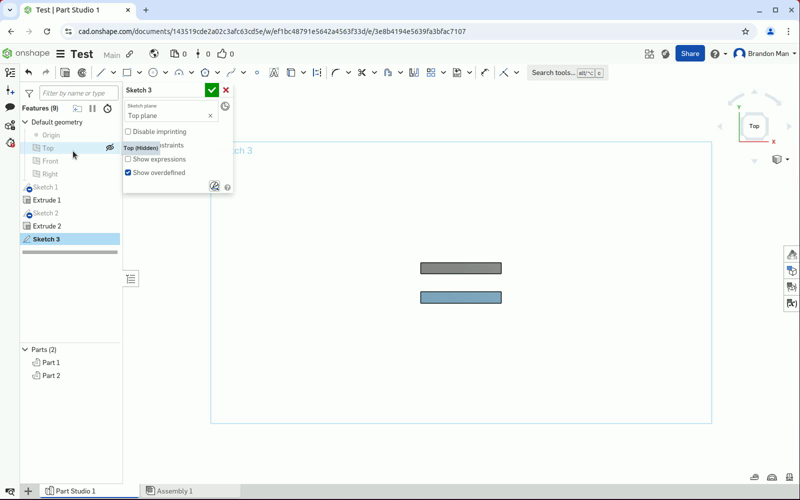
mouse_move(73, 352)
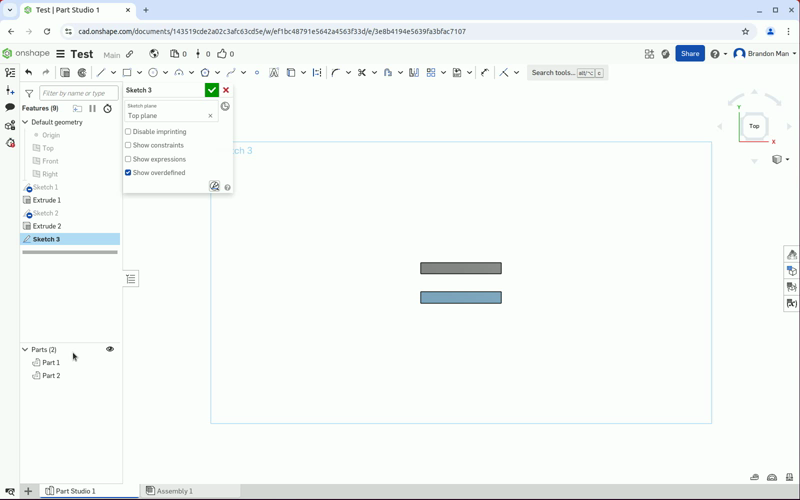
key(y)
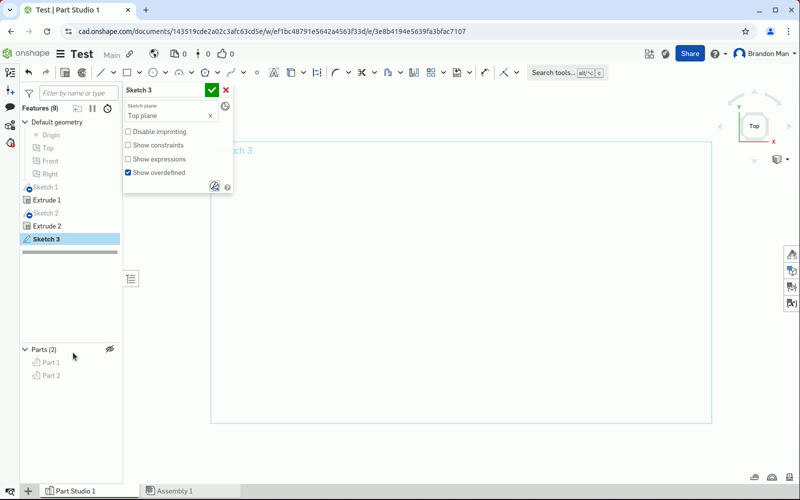
key(l)
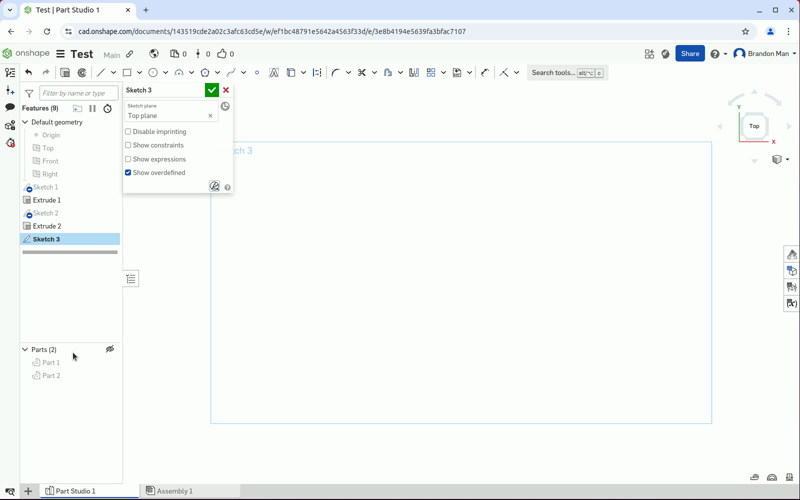
key_down(shift)
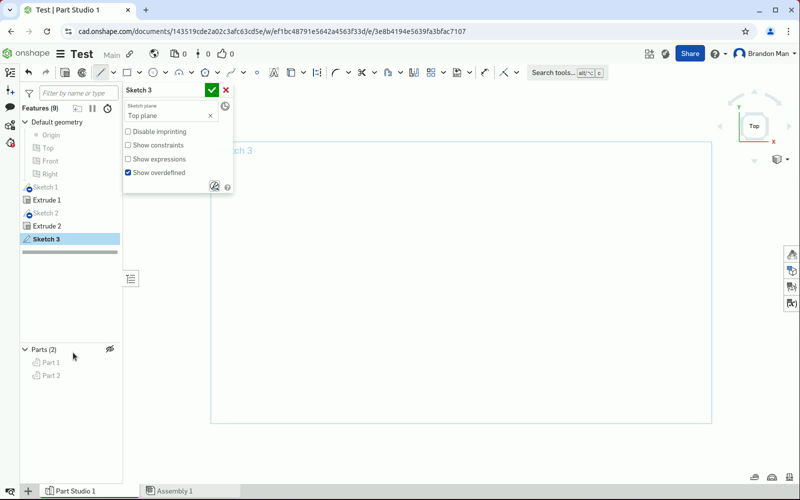
mouse_move(413, 308)
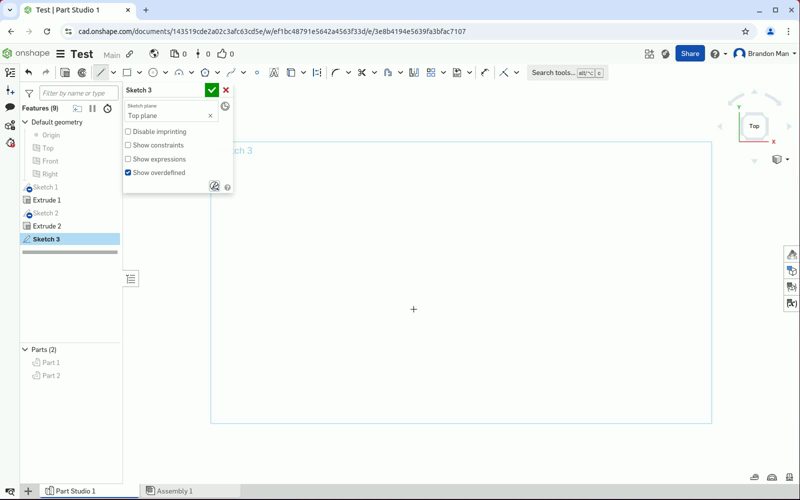
click(413, 308)
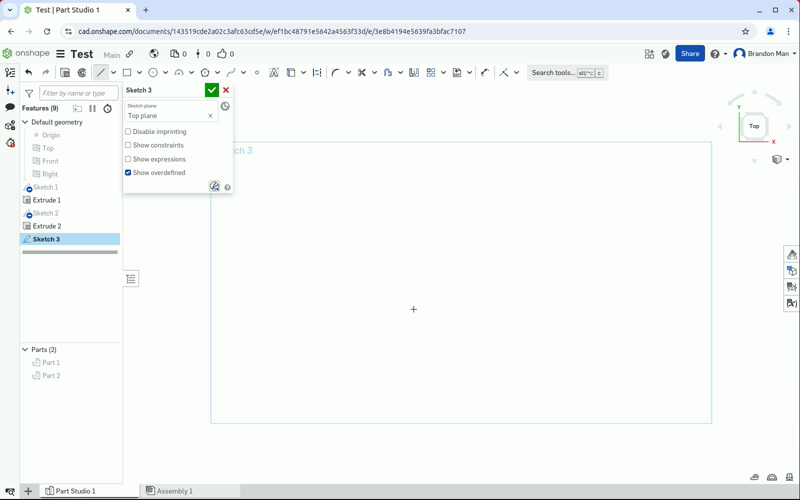
key_up(shift)
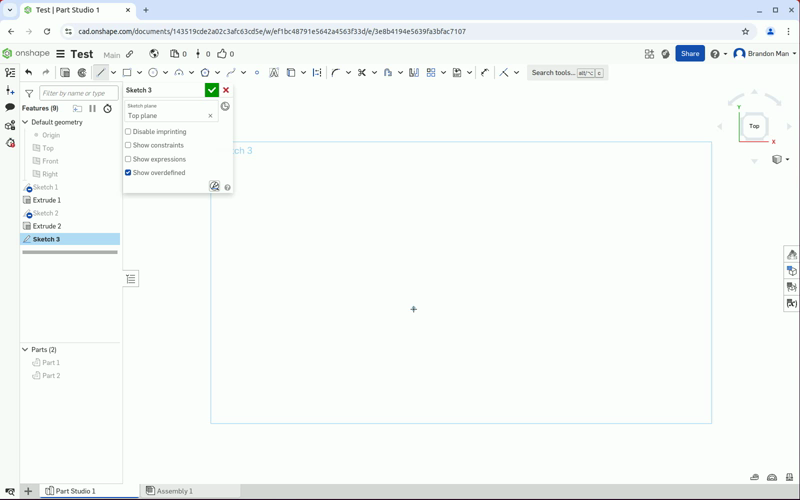
key_down(shift)
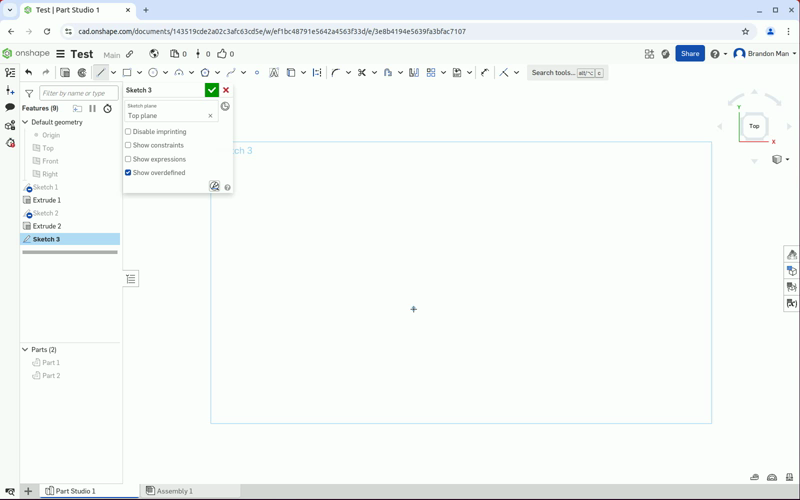
mouse_move(507, 308)
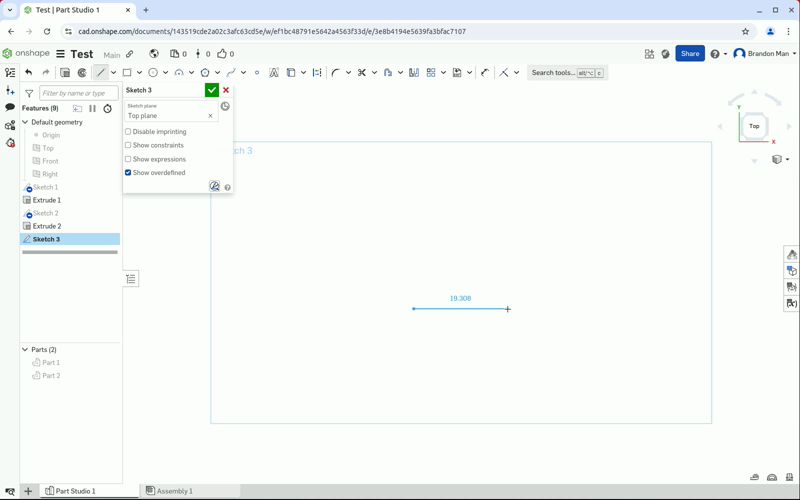
click(507, 308)
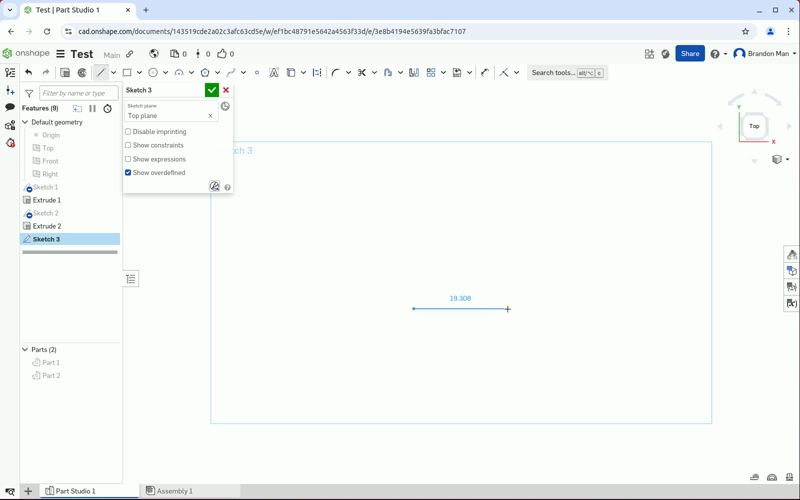
key_up(shift)
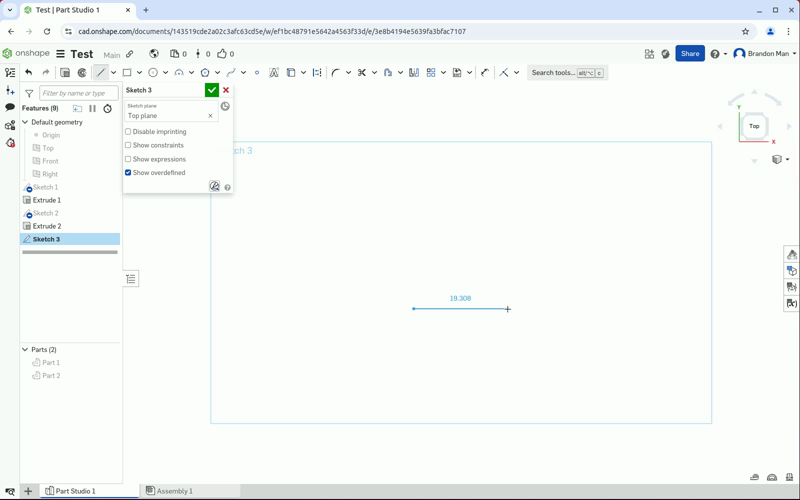
key_down(shift)
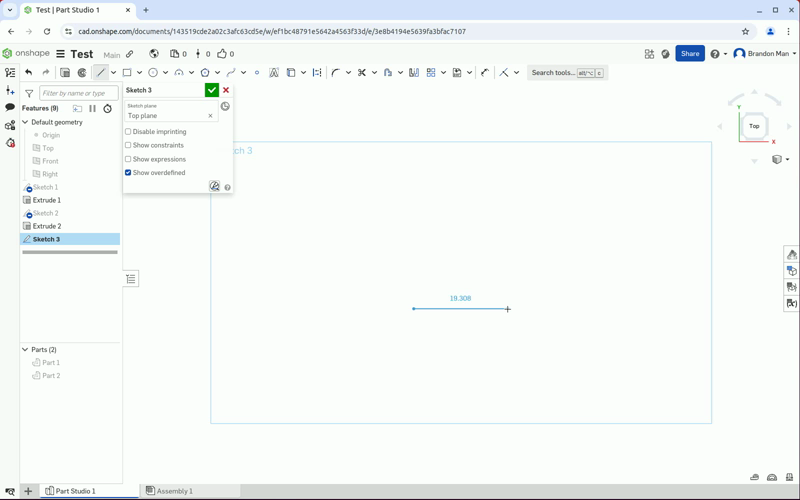
mouse_move(537, 308)
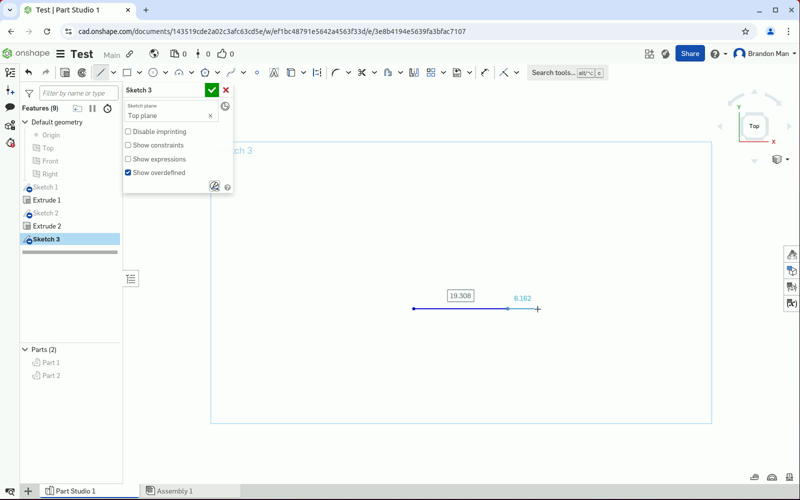
mouse_move(507, 257)
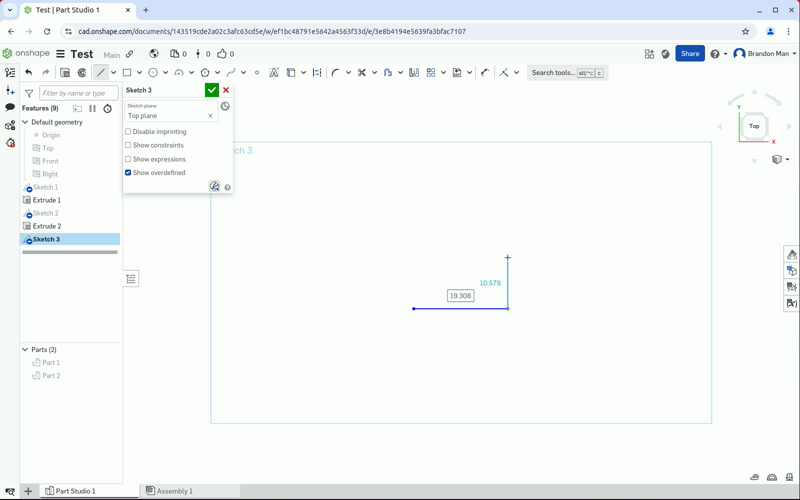
click(507, 257)
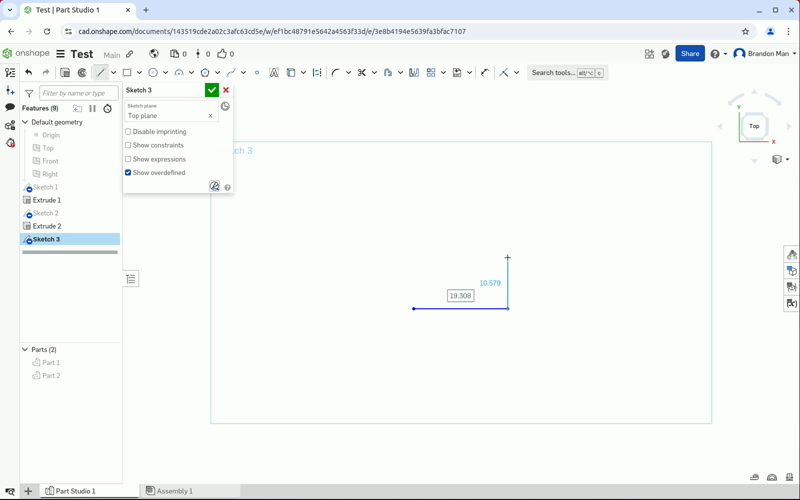
key_up(shift)
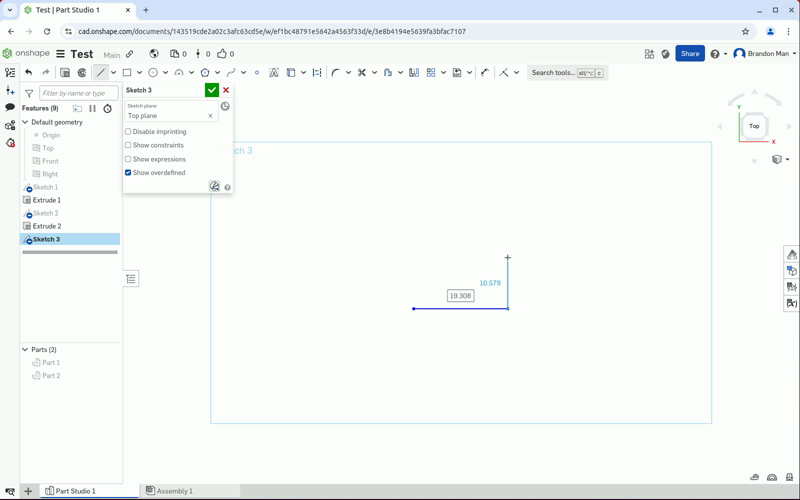
key_down(shift)
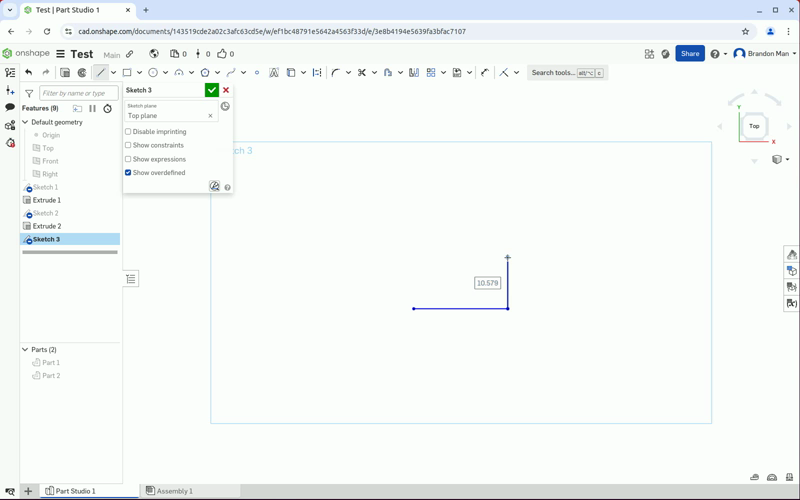
mouse_move(413, 257)
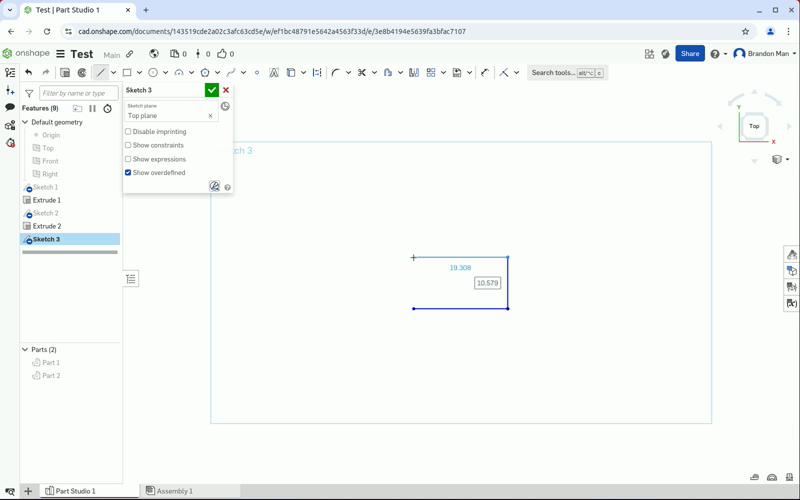
click(413, 257)
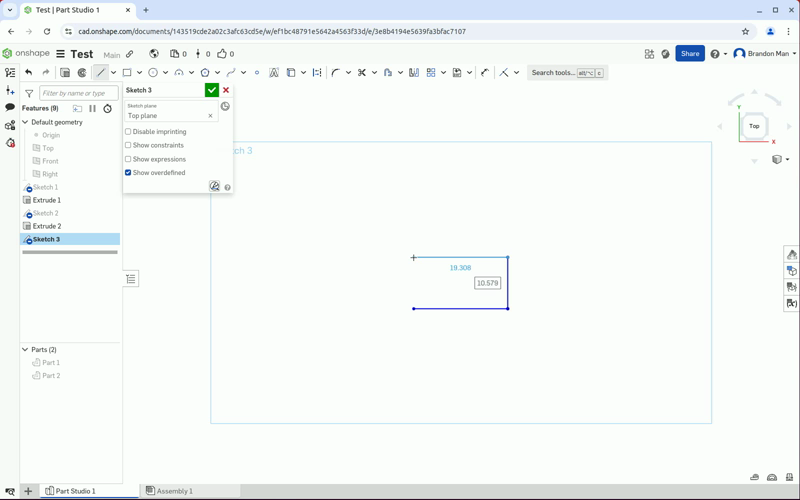
key_up(shift)
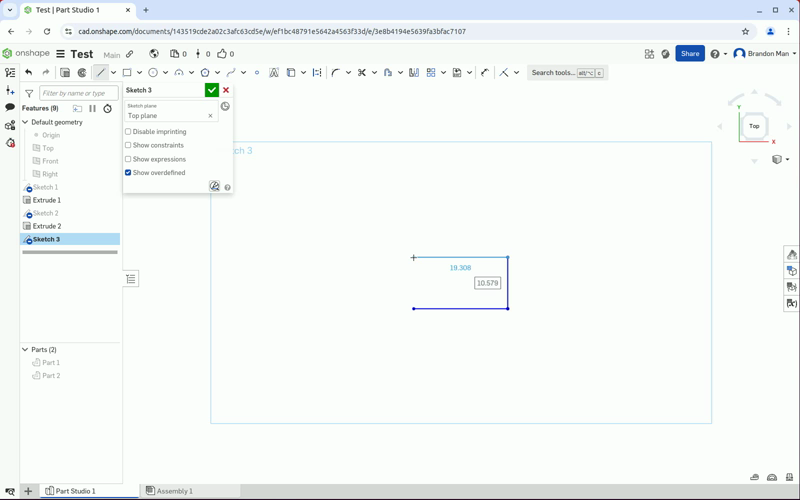
mouse_move(444, 257)
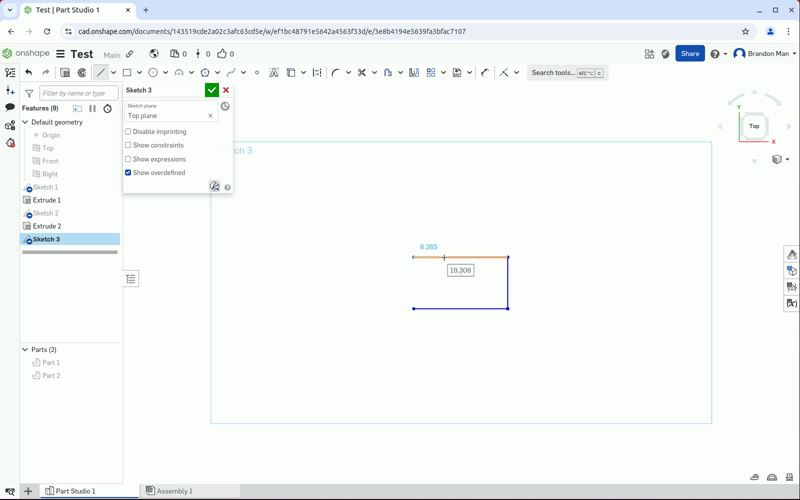
key_down(shift)
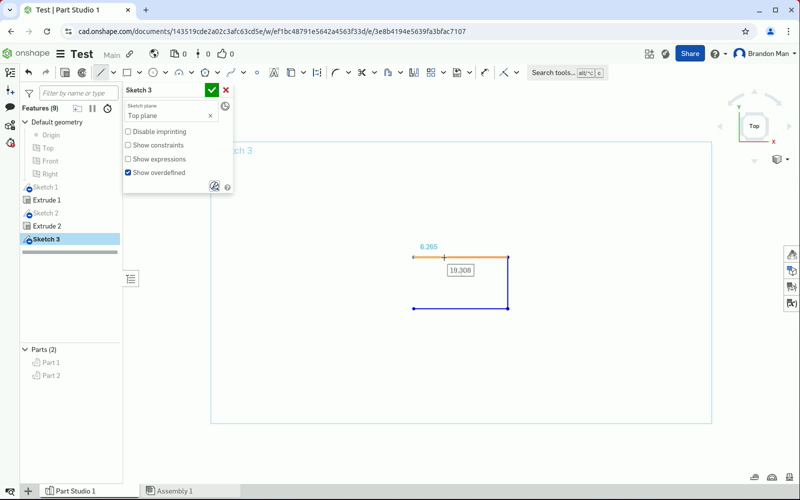
mouse_move(413, 308)
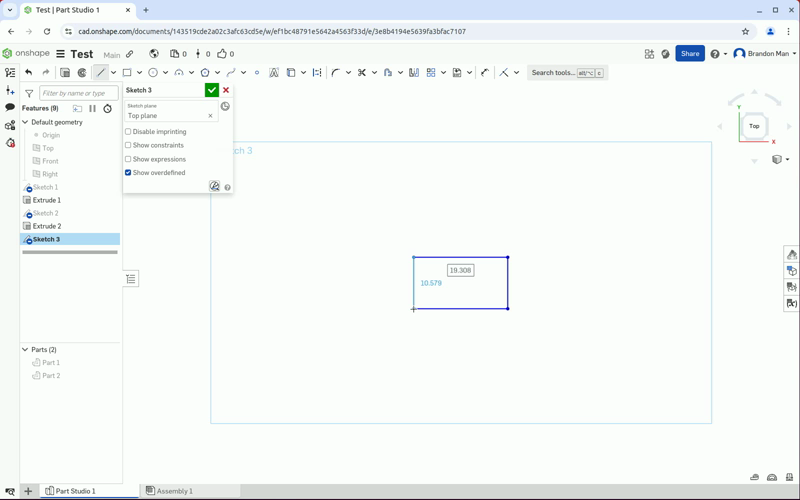
key_up(shift)
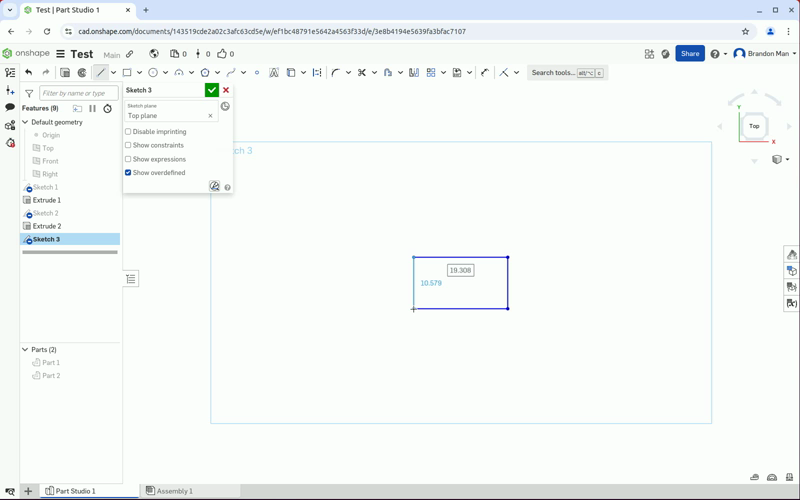
click(413, 308)
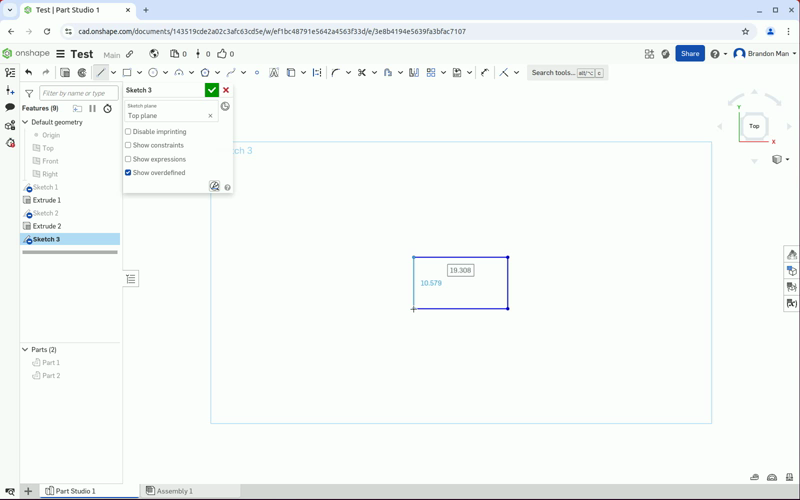
key(esc)
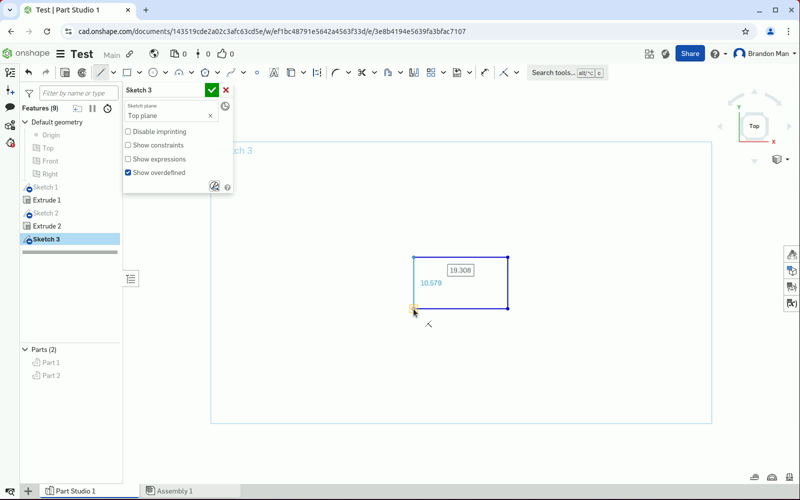
key(l)
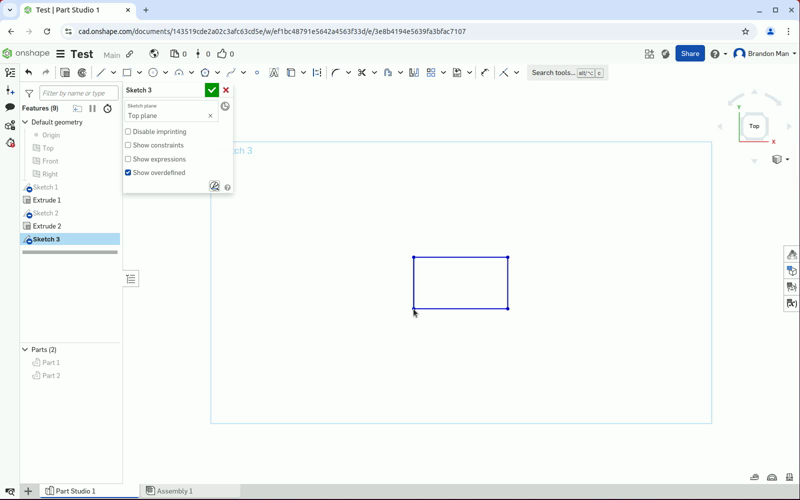
key_down(shift)
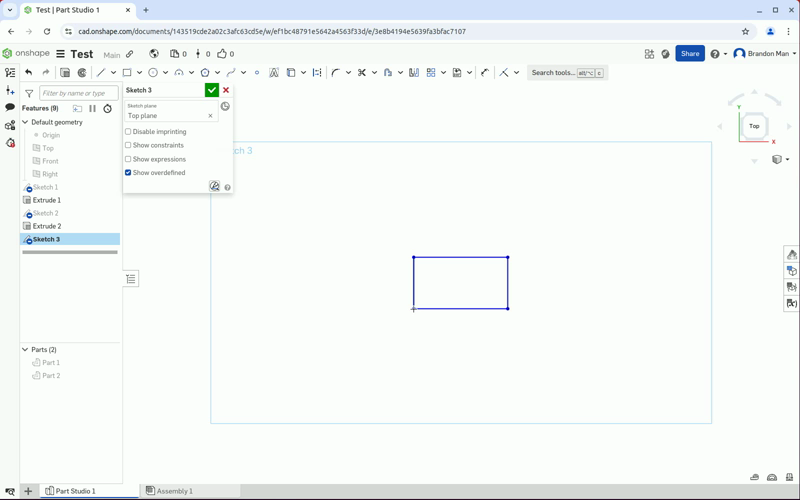
mouse_move(420, 302)
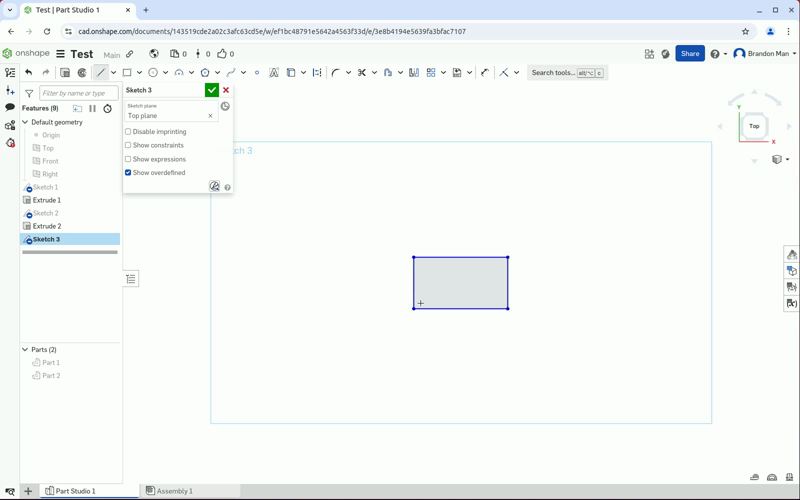
click(420, 302)
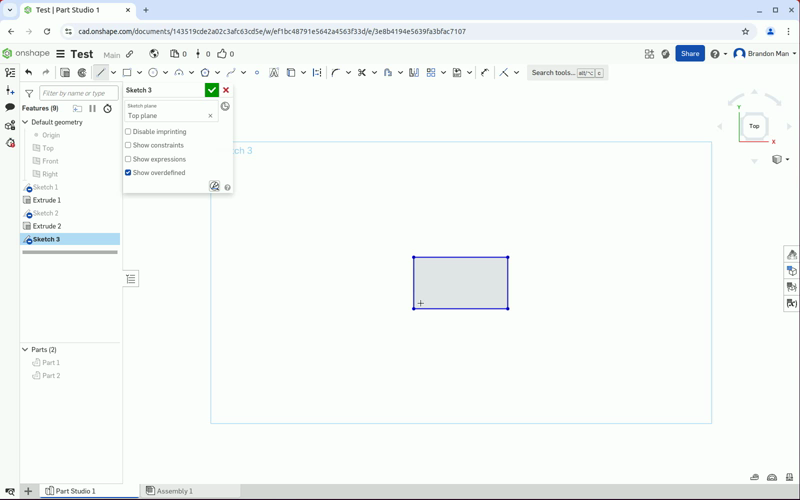
key_up(shift)
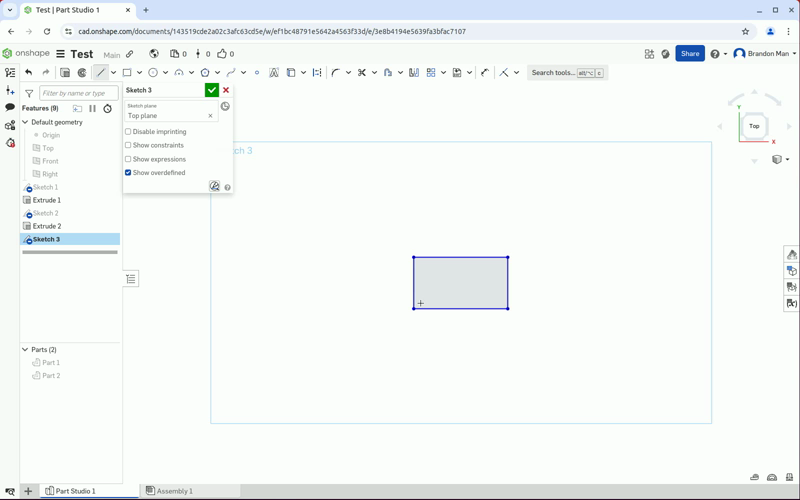
key_down(shift)
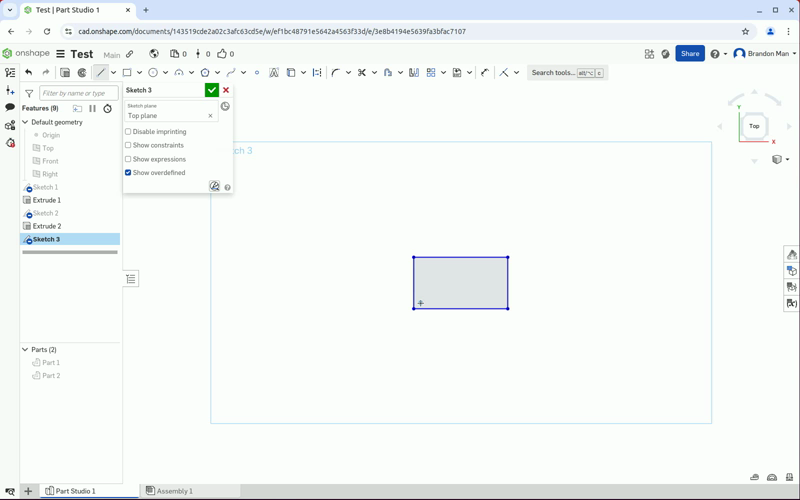
mouse_move(501, 302)
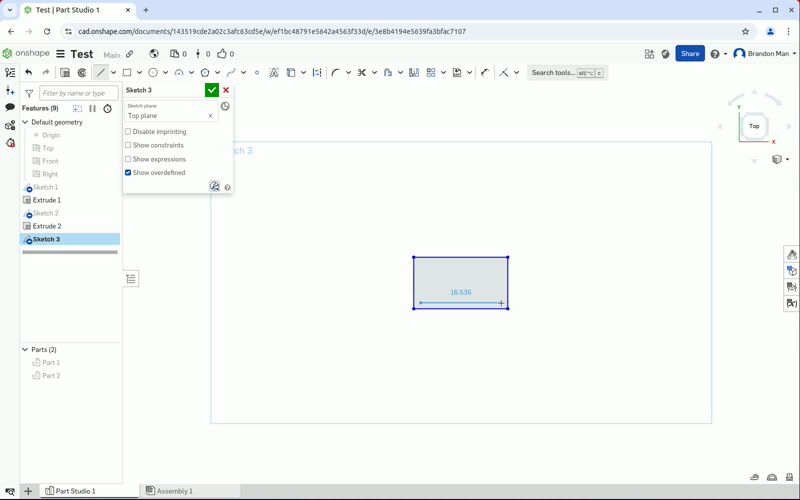
click(501, 302)
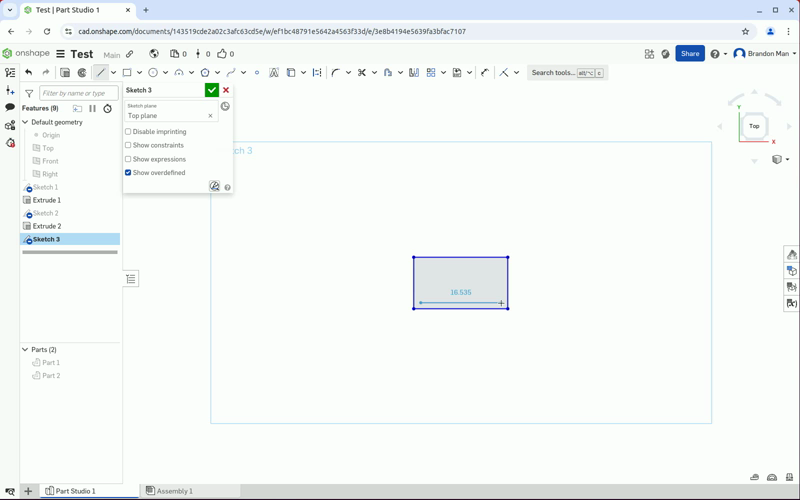
key_up(shift)
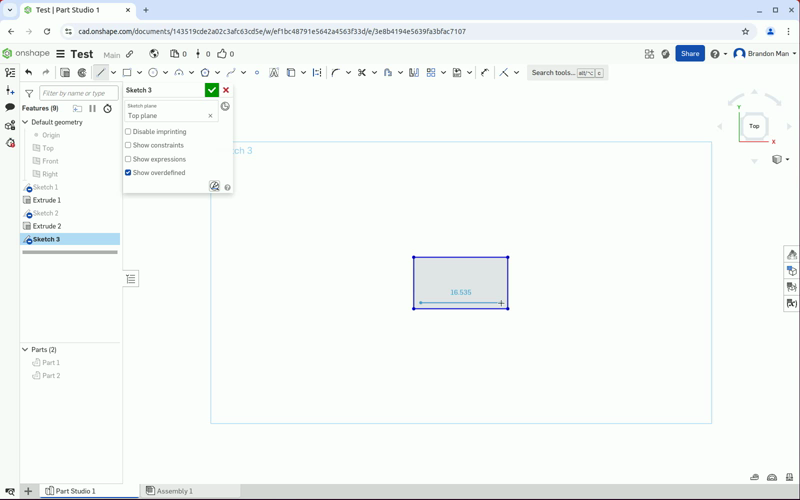
key_down(shift)
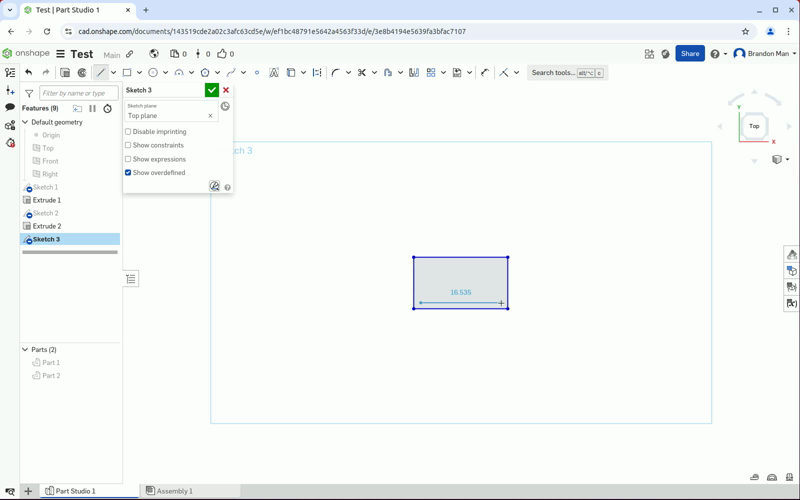
mouse_move(531, 302)
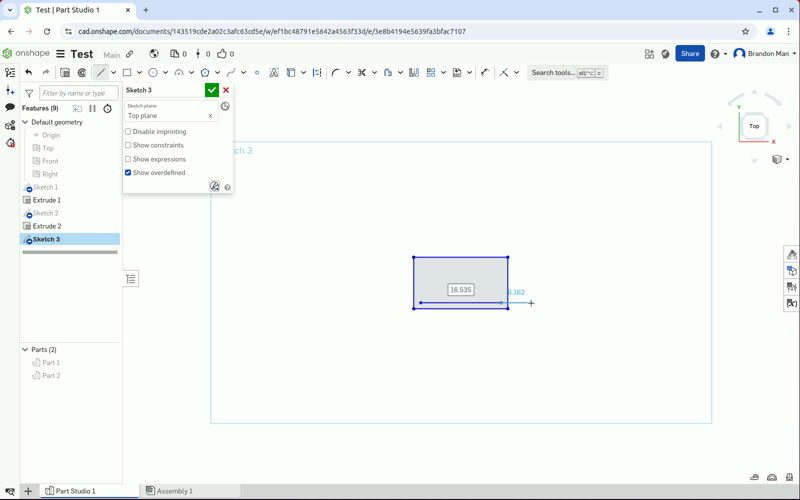
mouse_move(501, 291)
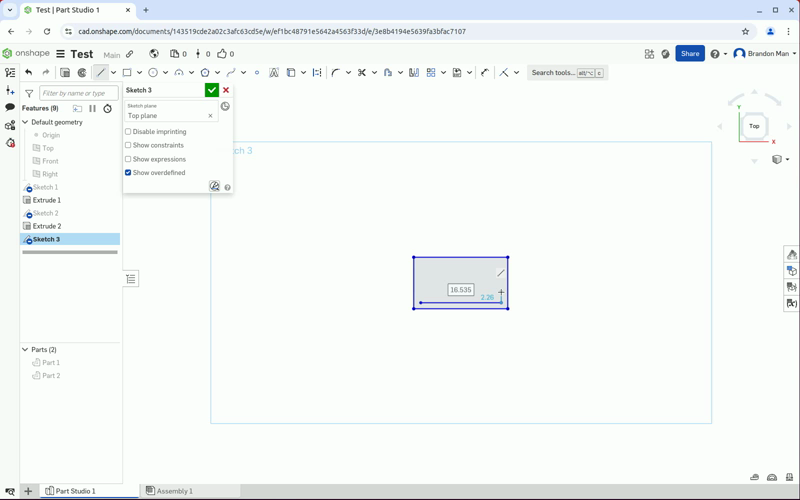
click(501, 291)
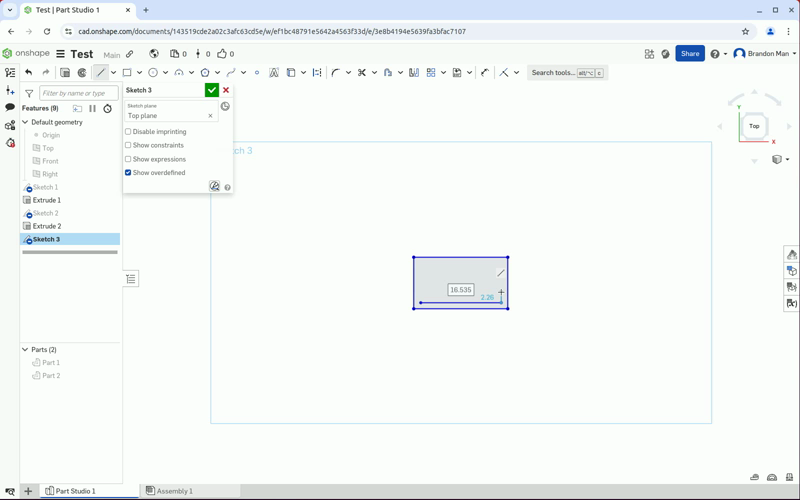
key_up(shift)
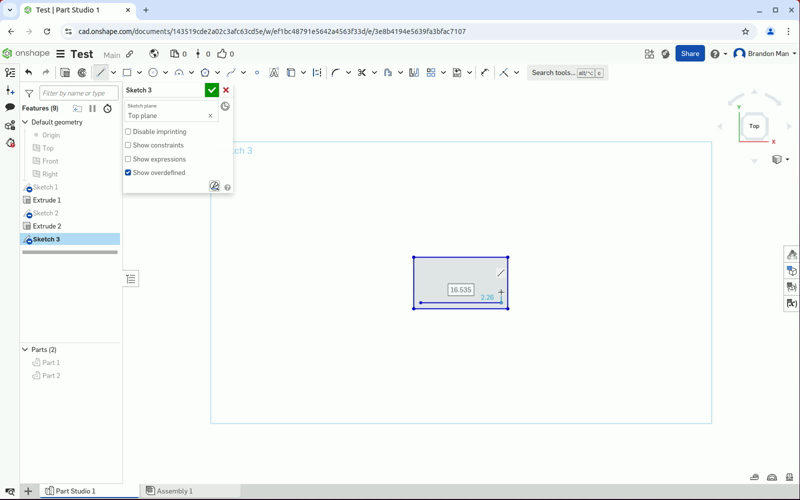
key_down(shift)
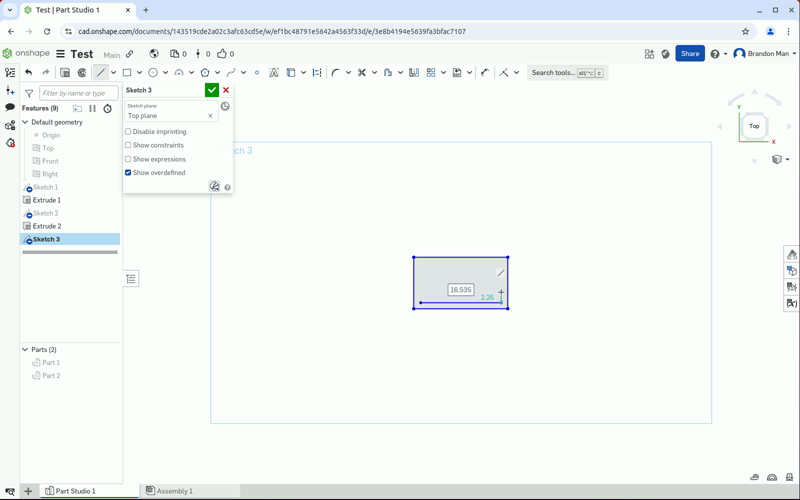
mouse_move(531, 291)
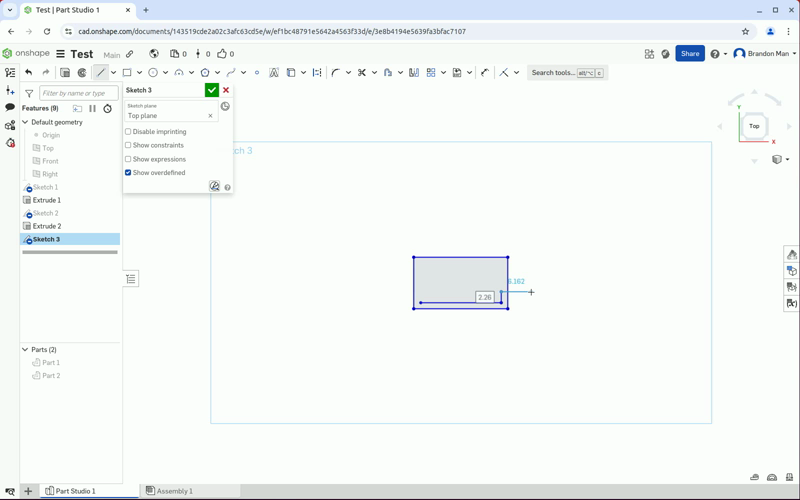
mouse_move(501, 274)
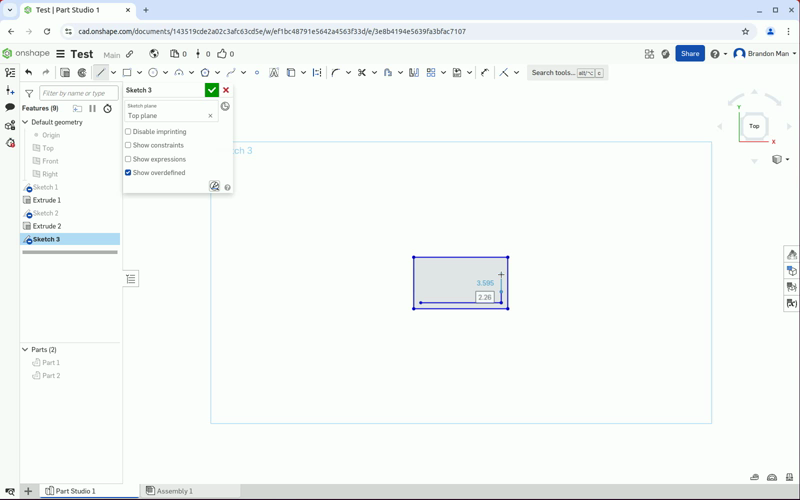
click(501, 274)
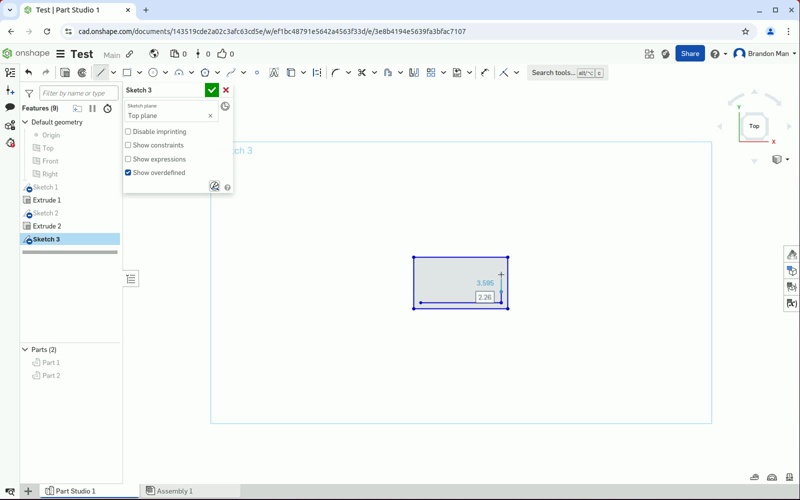
key_up(shift)
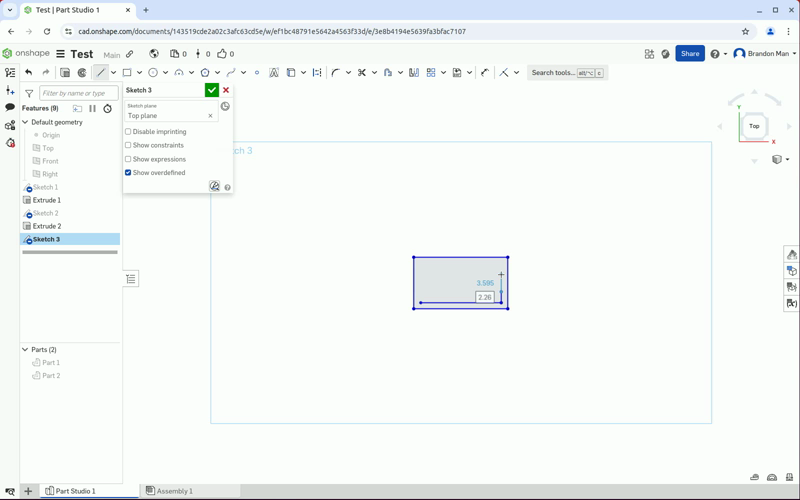
key_down(shift)
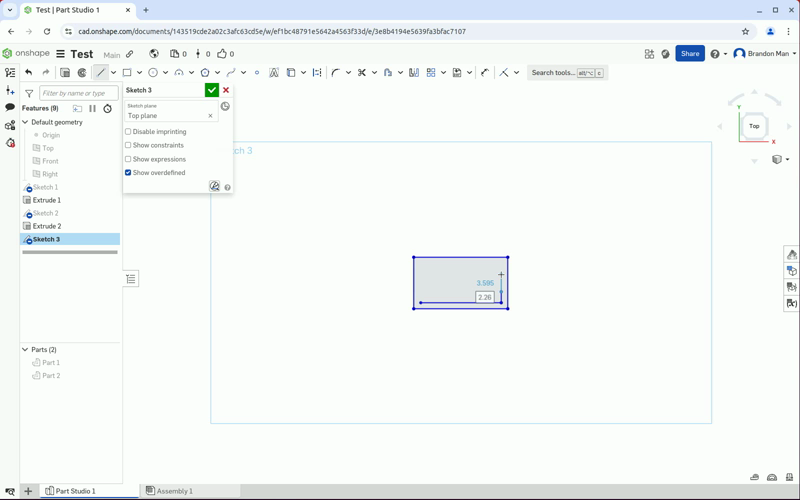
mouse_move(531, 274)
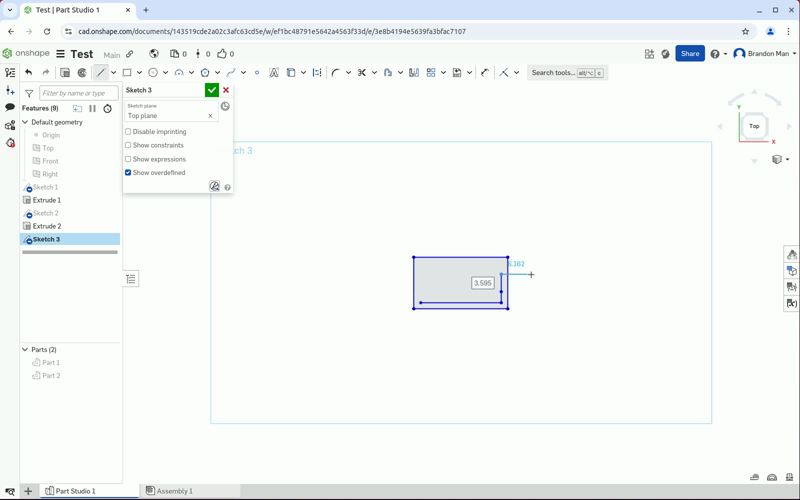
mouse_move(501, 263)
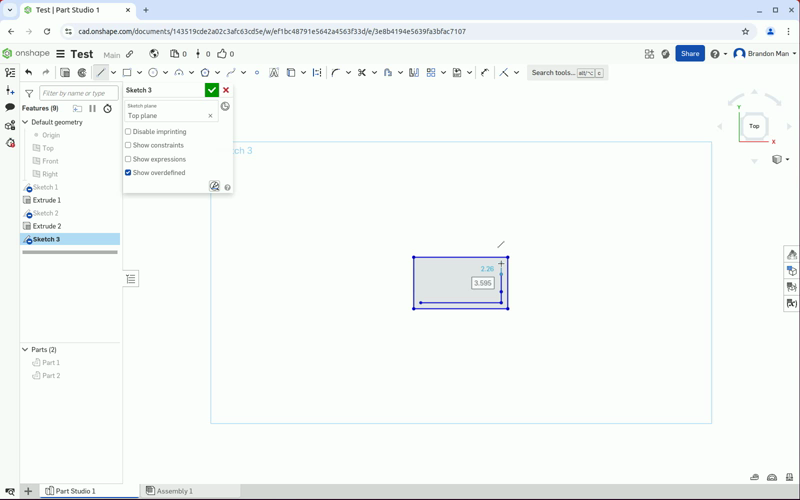
click(501, 263)
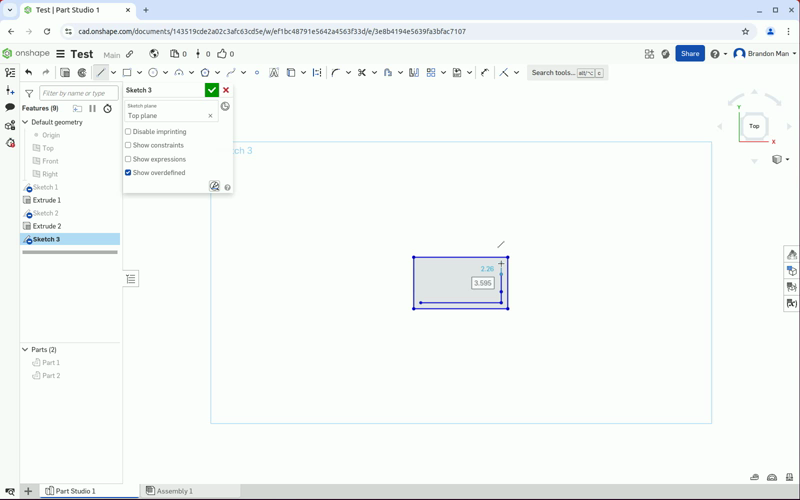
key_up(shift)
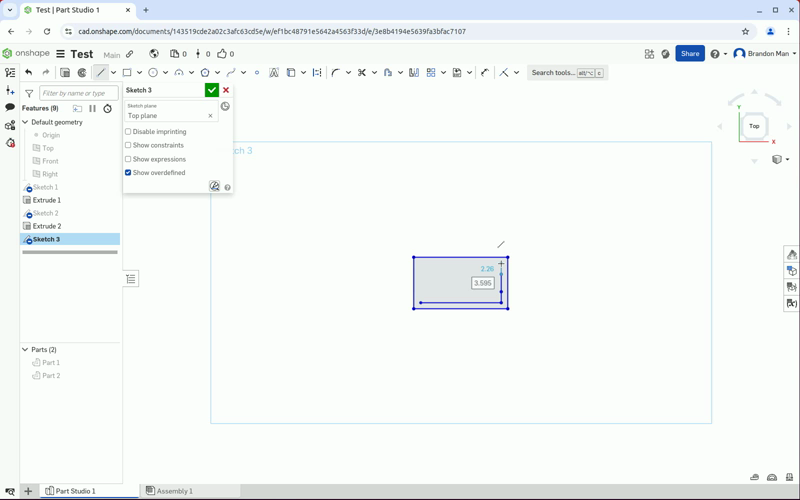
key_down(shift)
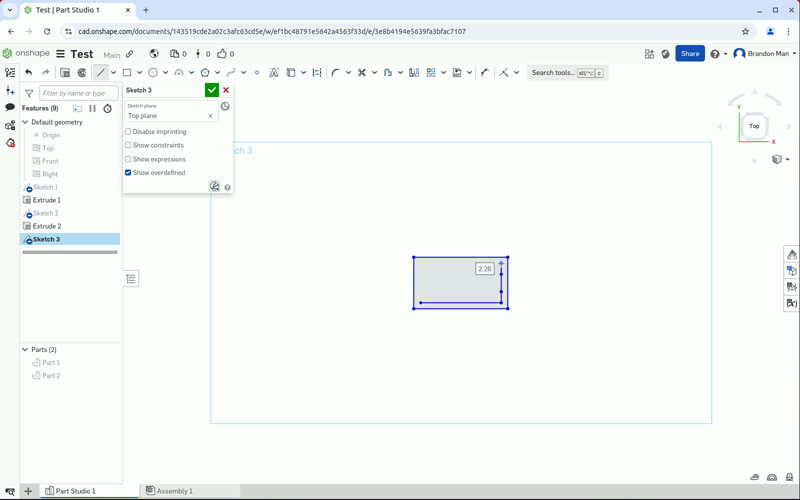
mouse_move(420, 263)
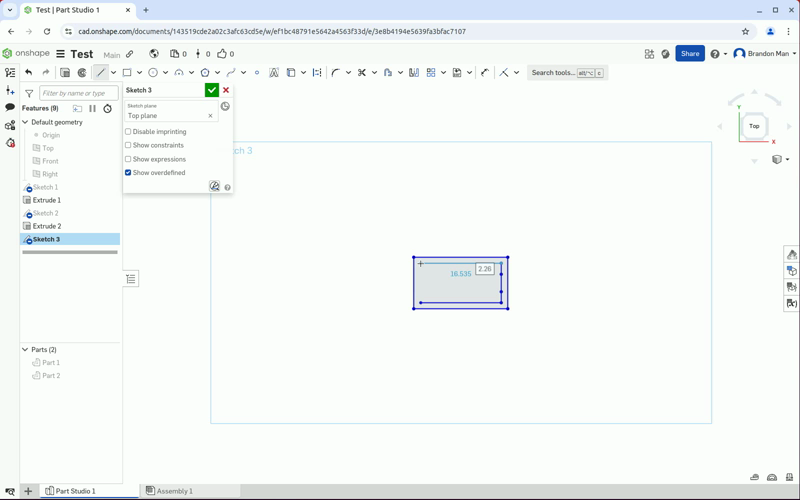
click(420, 263)
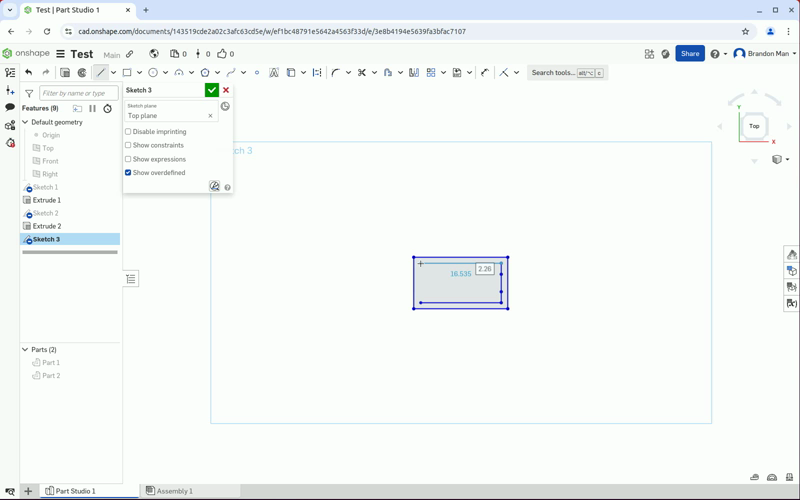
key_up(shift)
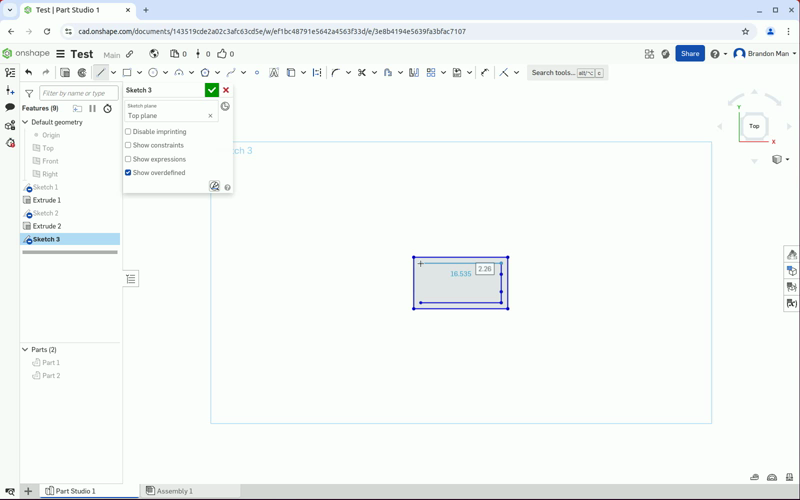
key_down(shift)
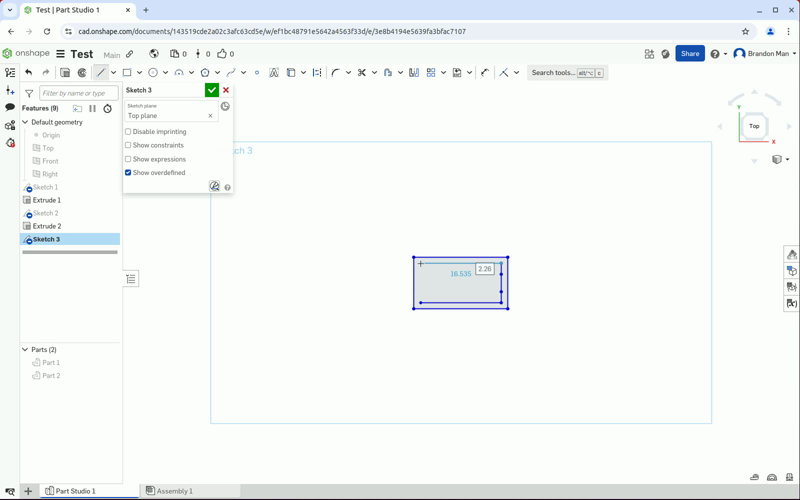
mouse_move(450, 263)
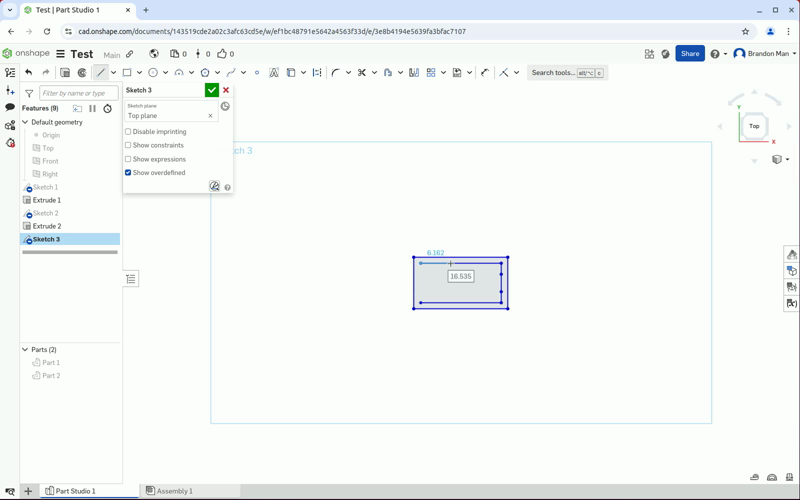
mouse_move(420, 274)
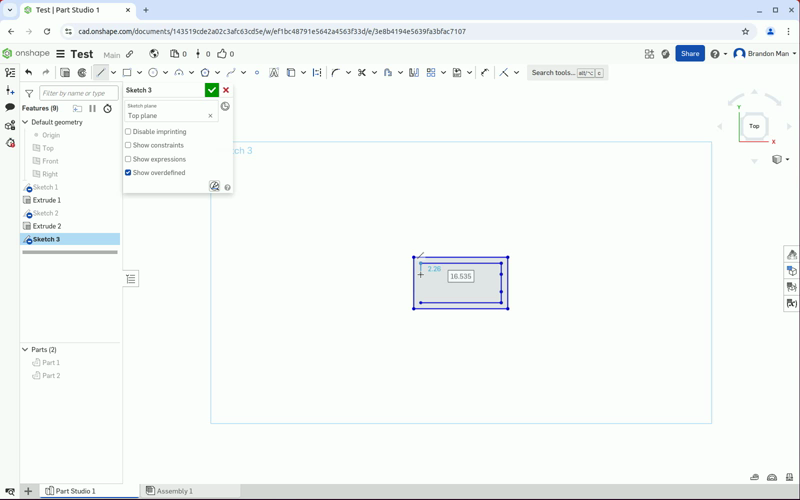
click(420, 274)
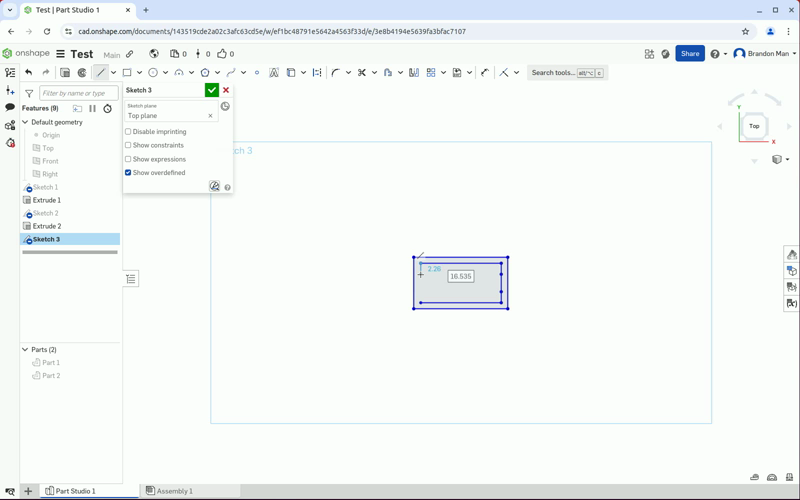
key_up(shift)
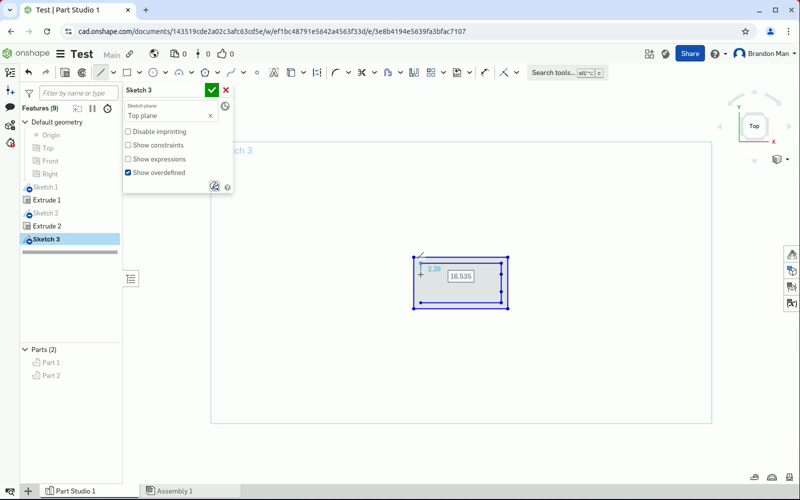
key_down(shift)
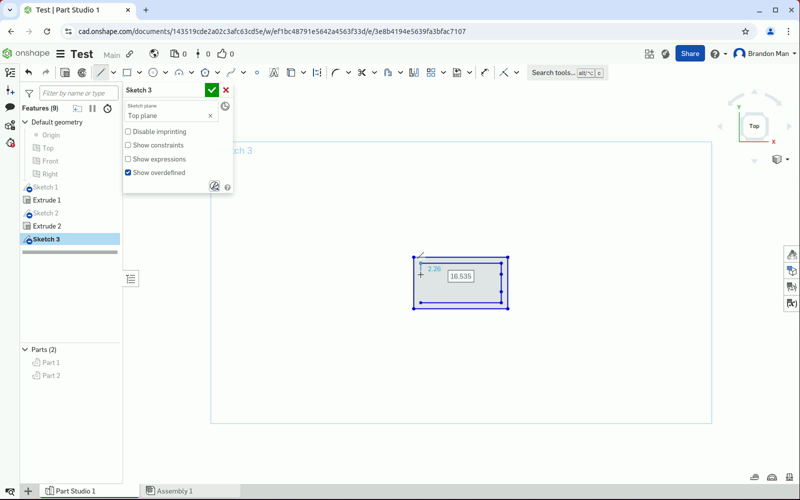
mouse_move(450, 274)
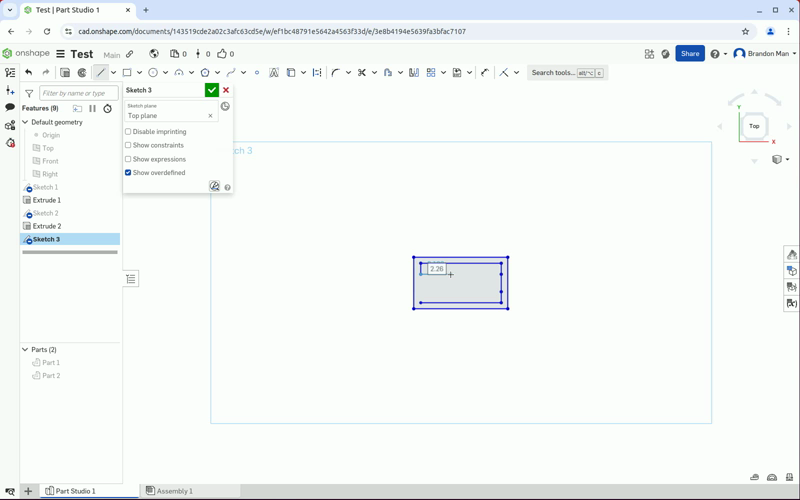
mouse_move(420, 291)
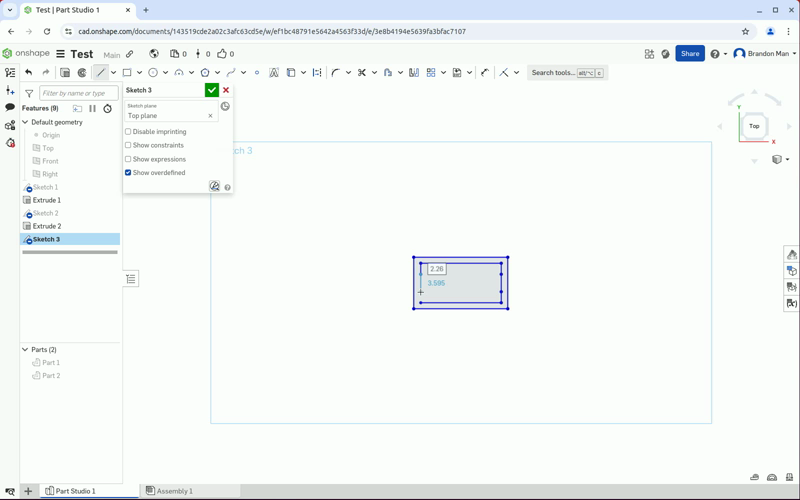
click(420, 291)
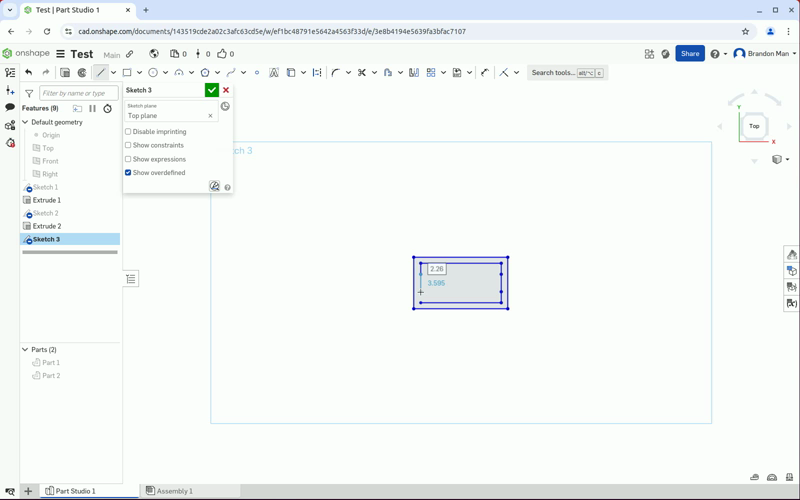
key_up(shift)
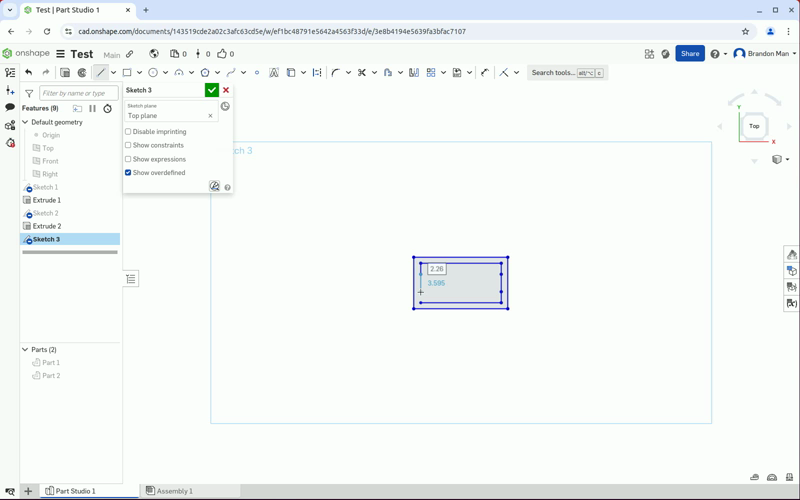
mouse_move(450, 291)
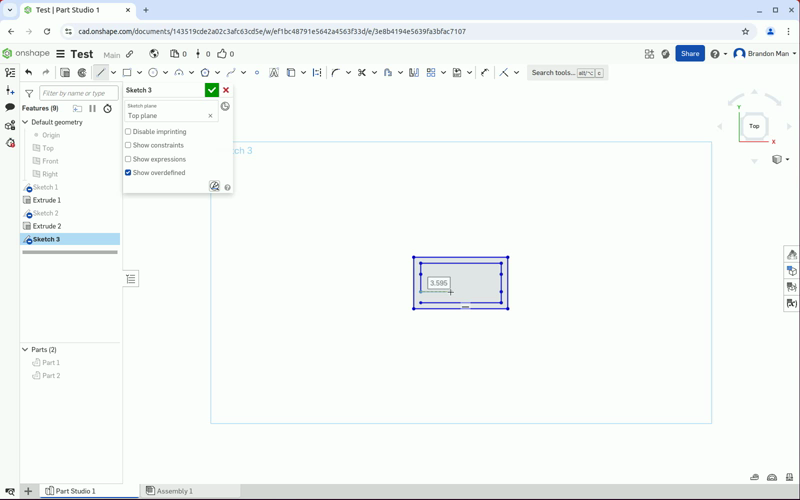
key_down(shift)
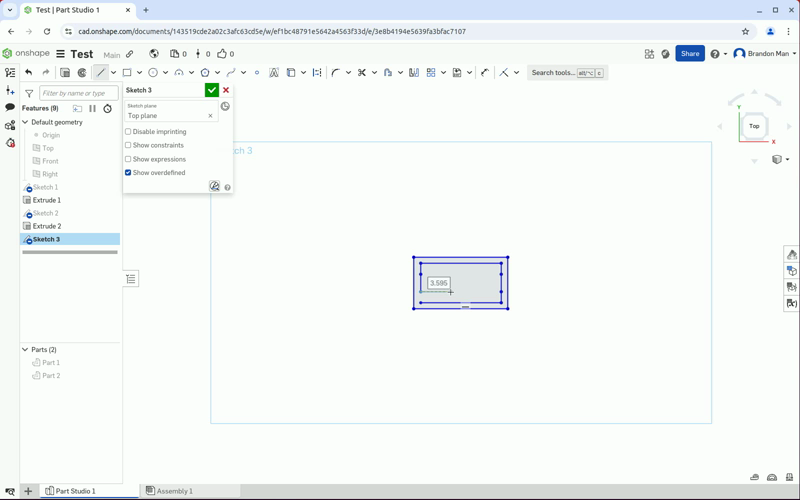
mouse_move(420, 302)
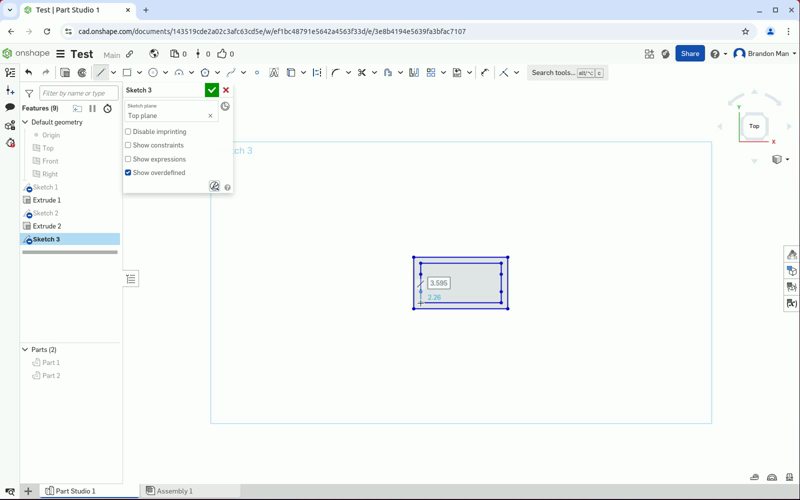
key_up(shift)
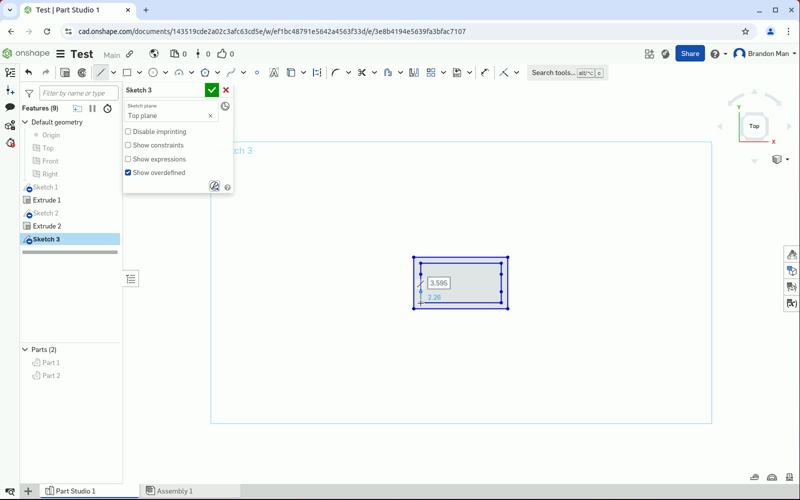
click(420, 302)
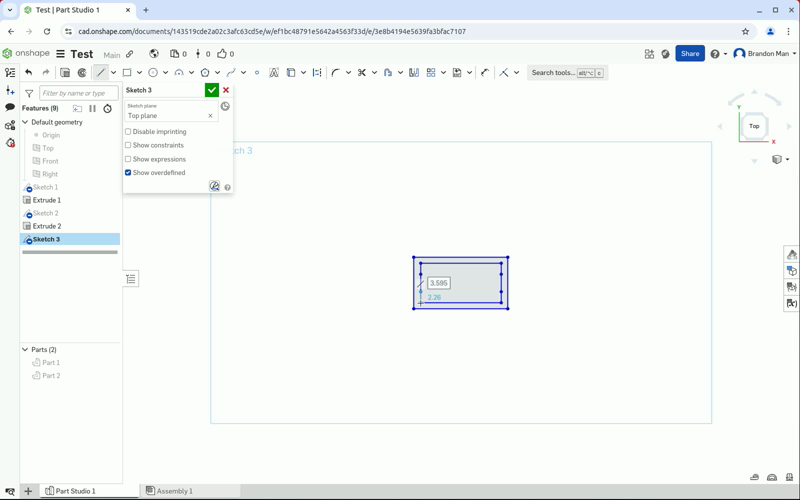
key(esc)
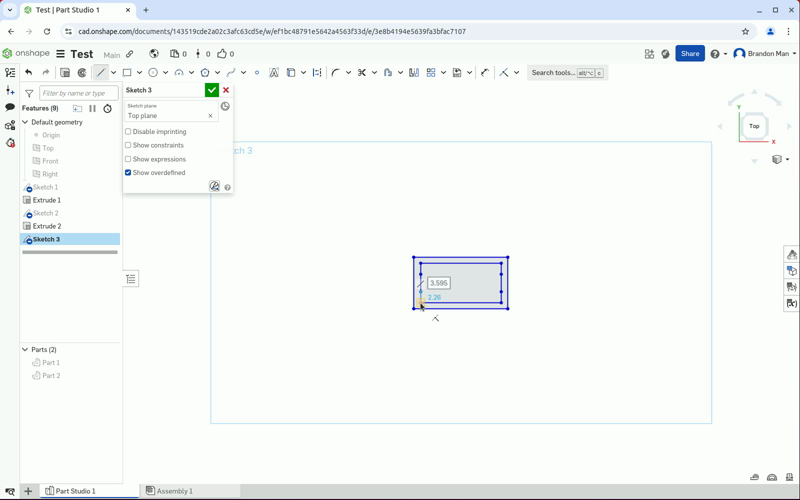
mouse_move(479, 304)
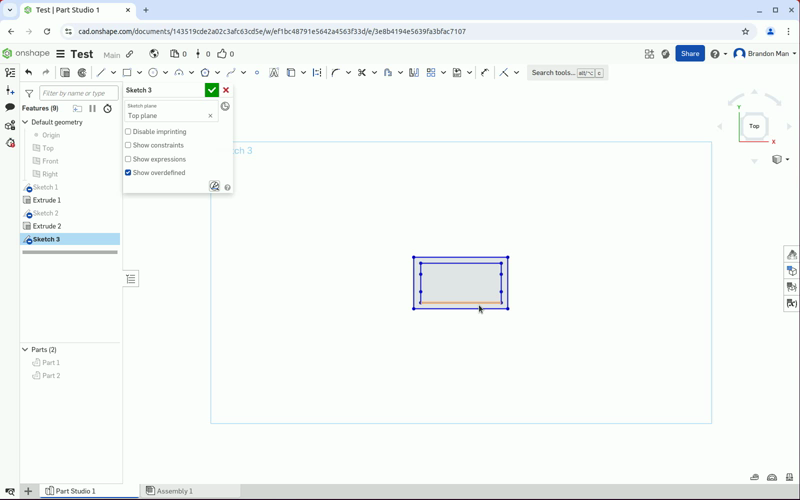
scroll(6)
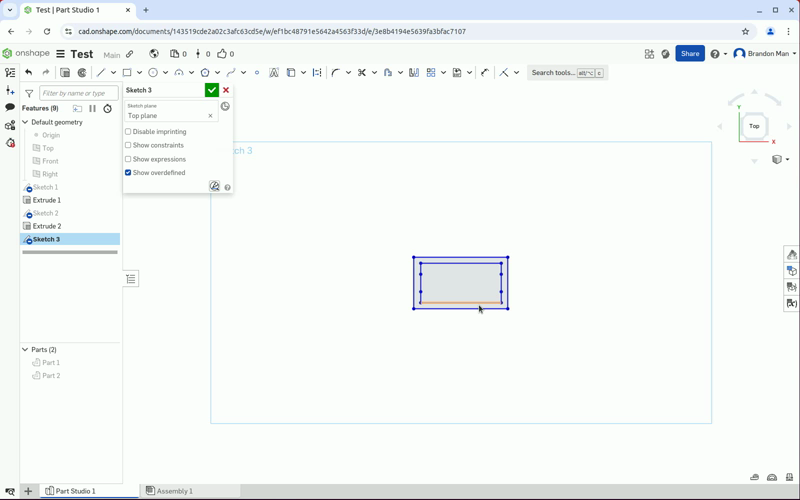
scroll(6)
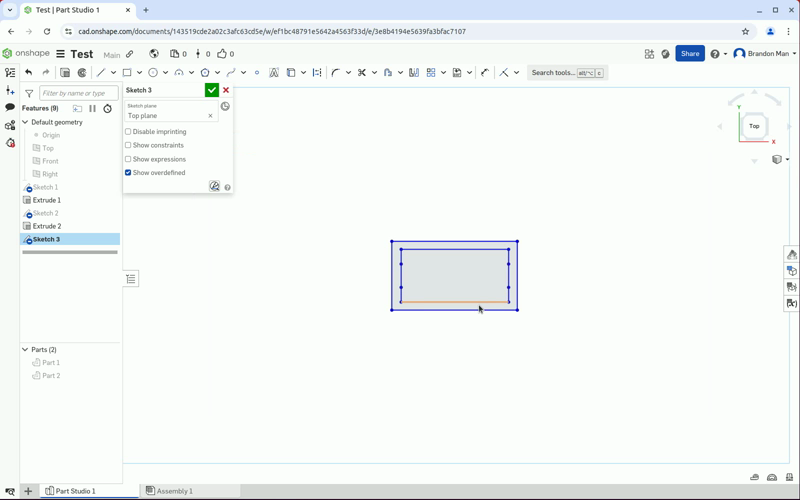
scroll(6)
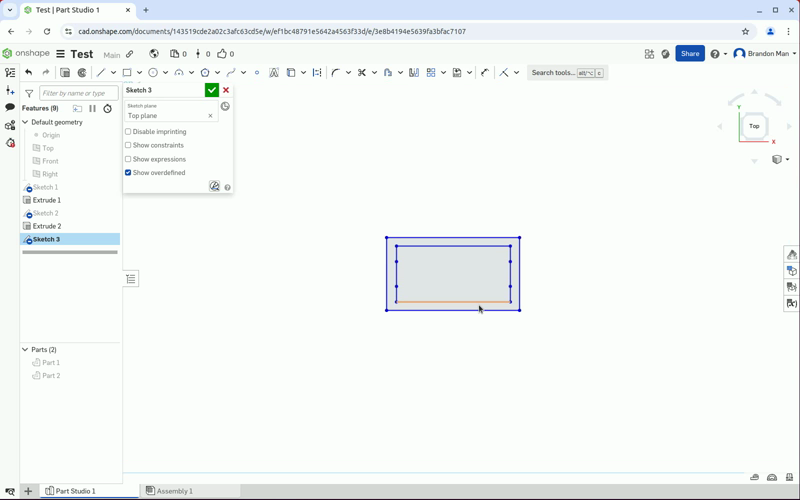
scroll(6)
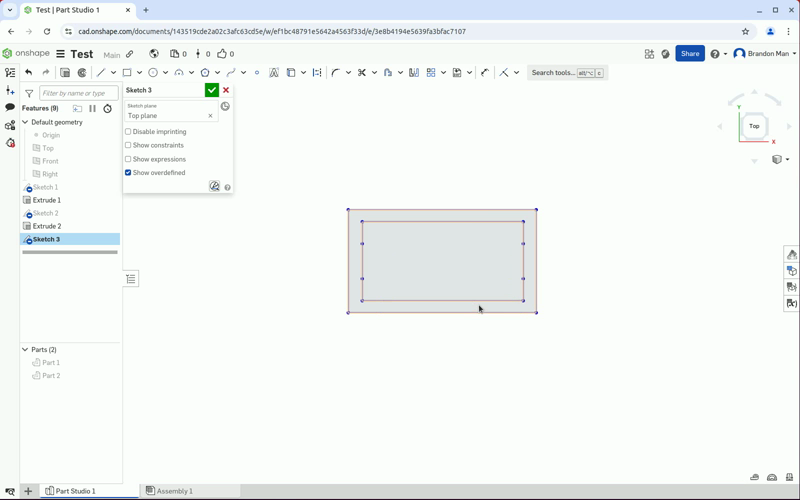
scroll(6)
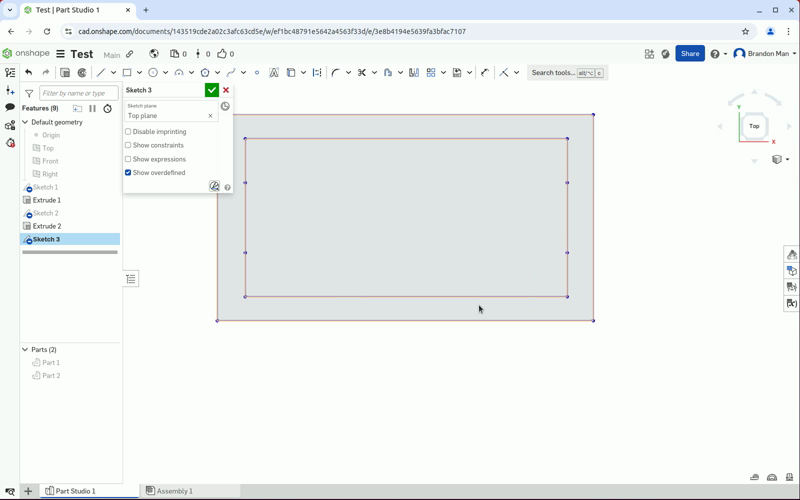
scroll(6)
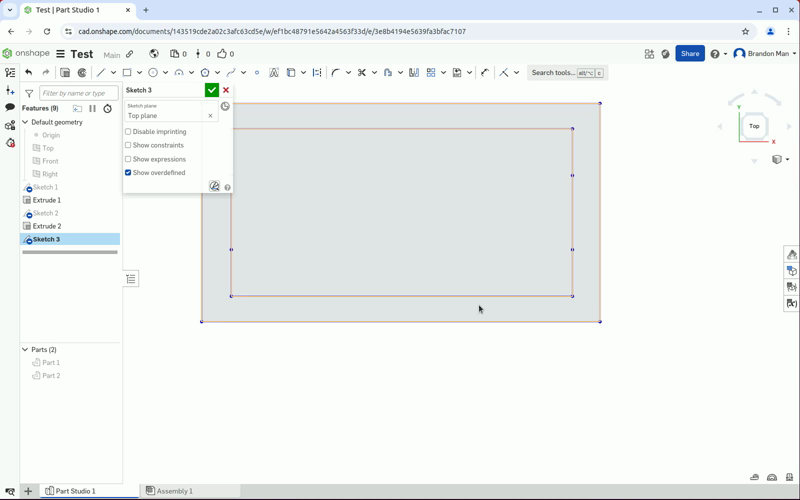
scroll(6)
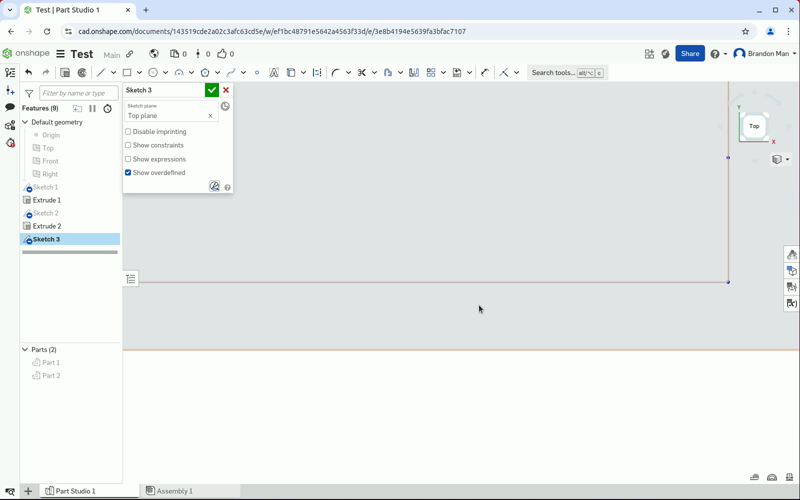
click(479, 304)
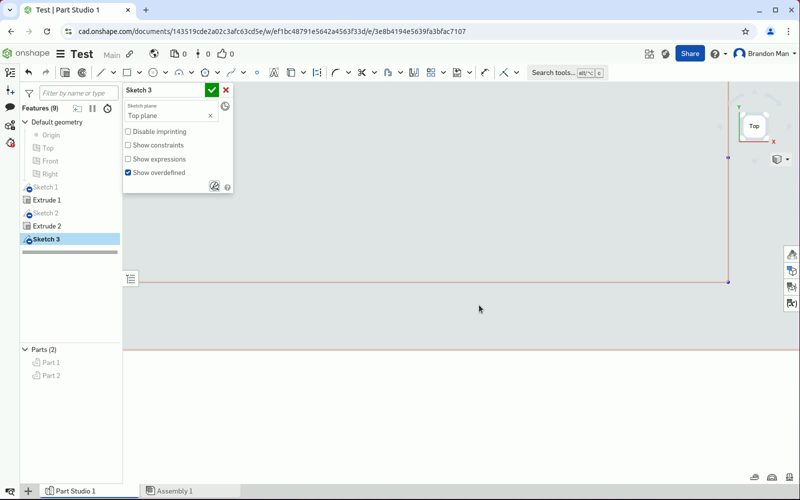
scroll(-6)
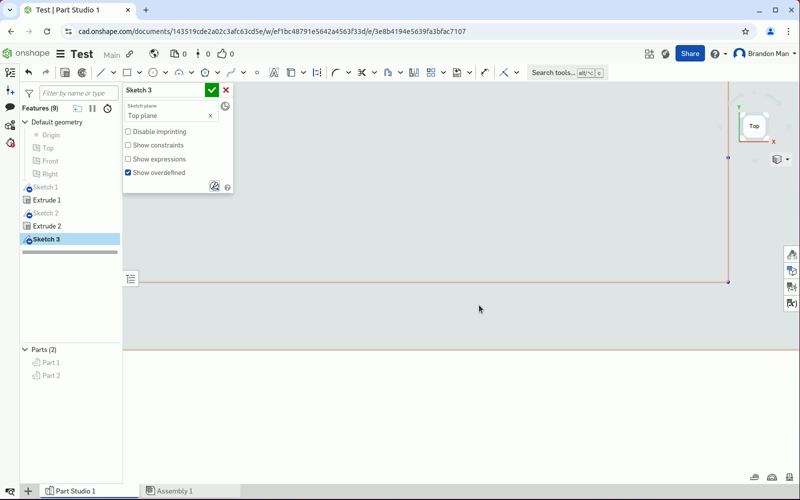
scroll(-6)
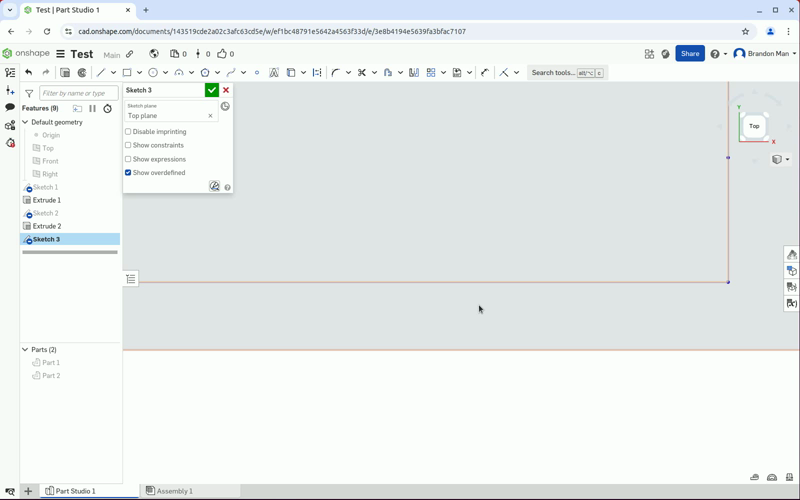
scroll(-6)
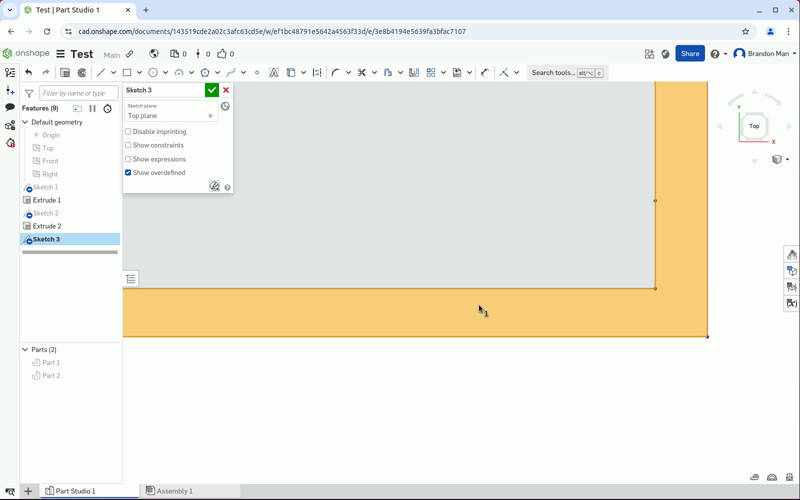
scroll(-6)
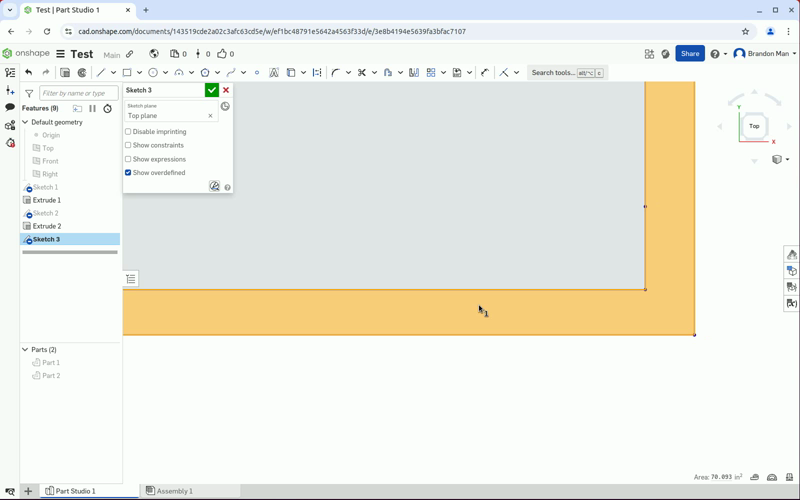
scroll(-6)
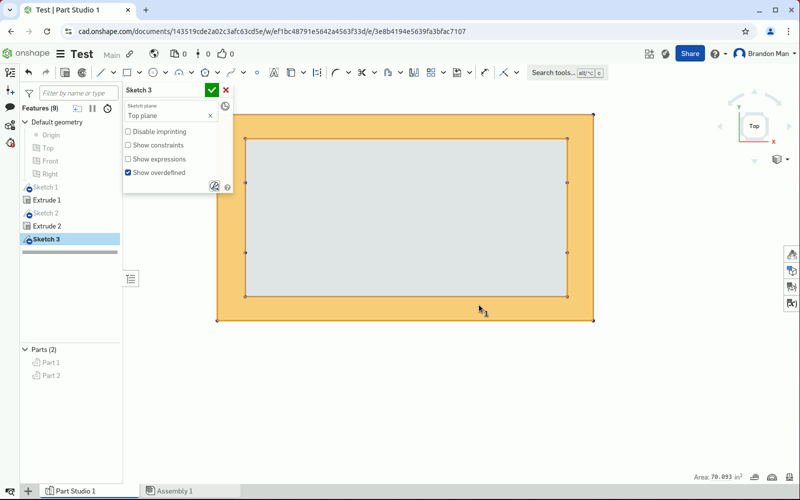
scroll(-6)
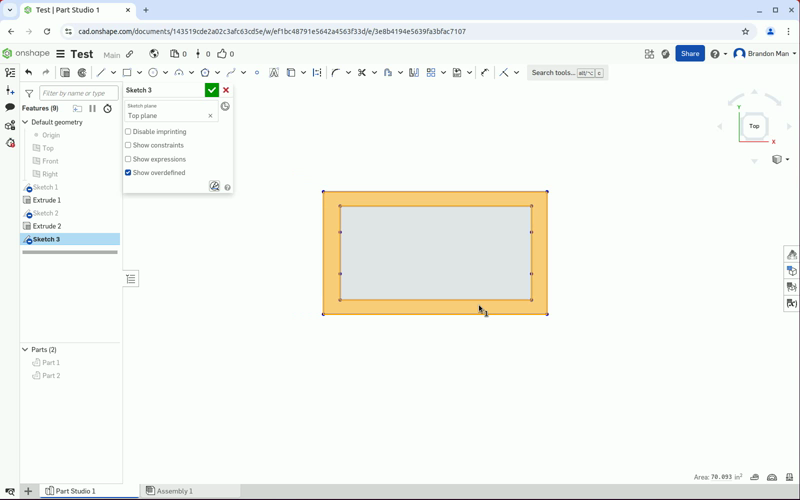
scroll(-6)
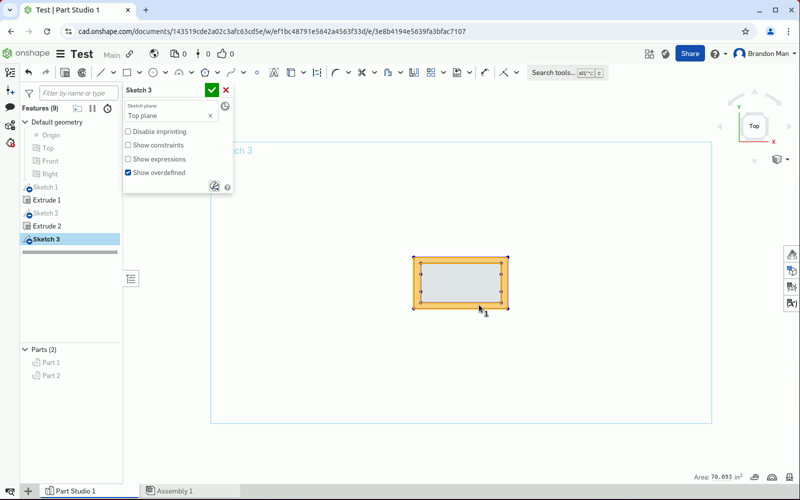
mouse_move(73, 352)
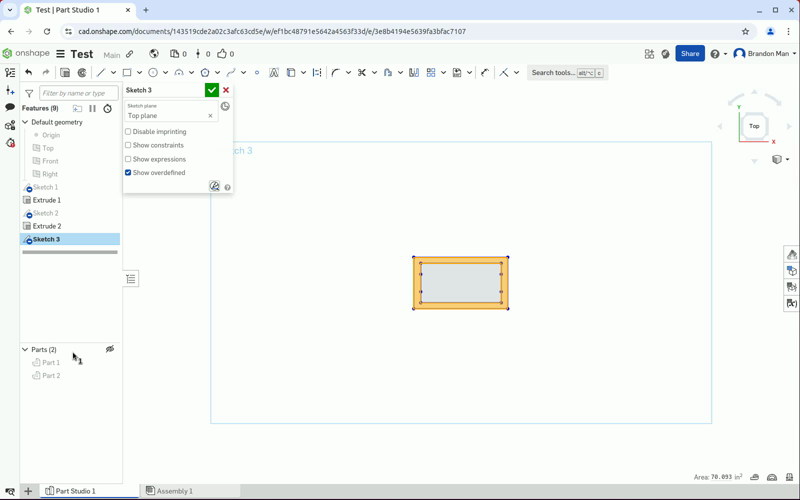
key(shift+y)
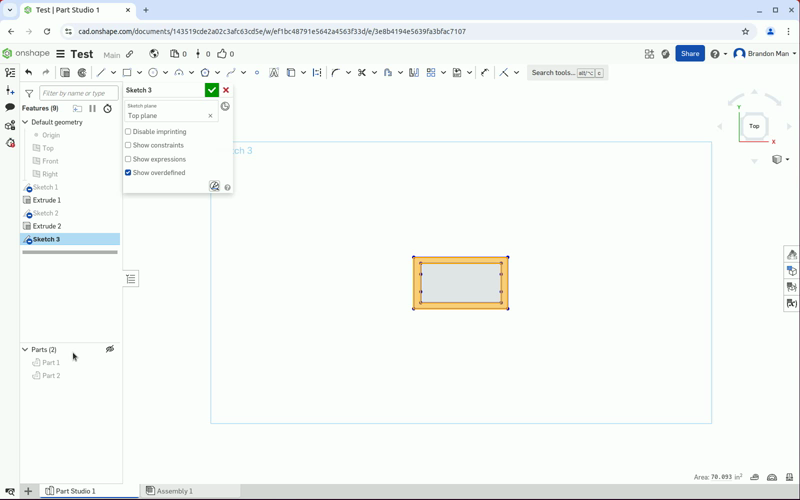
key(shift+e)
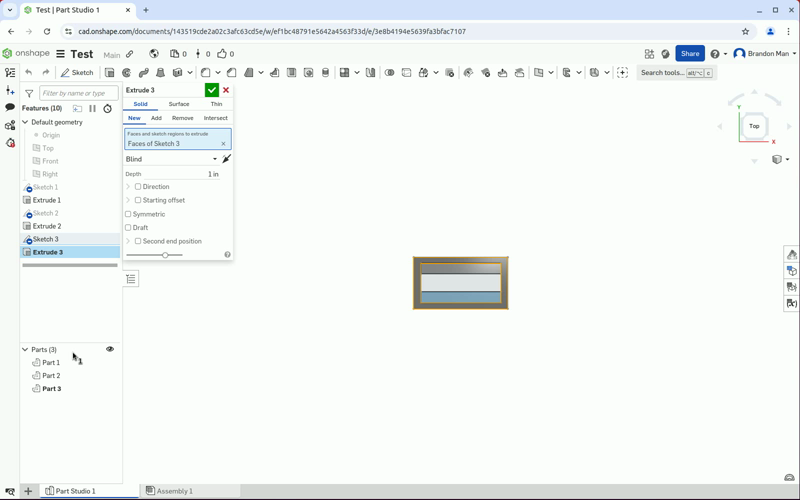
mouse_move(143, 106)
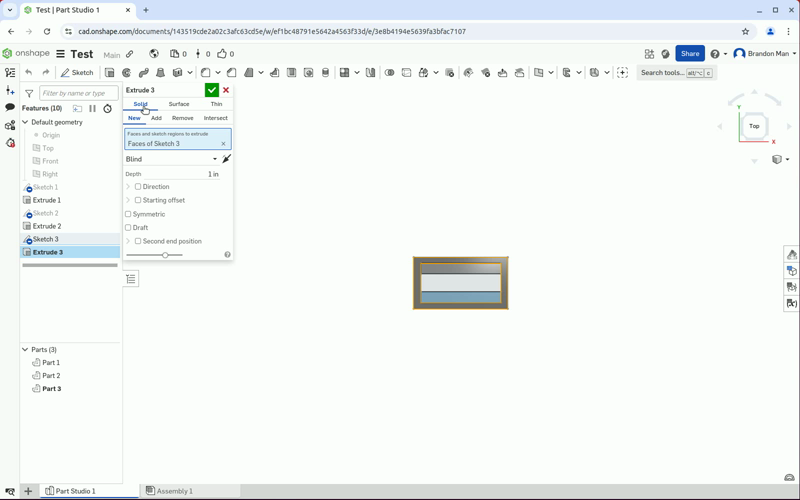
click(143, 106)
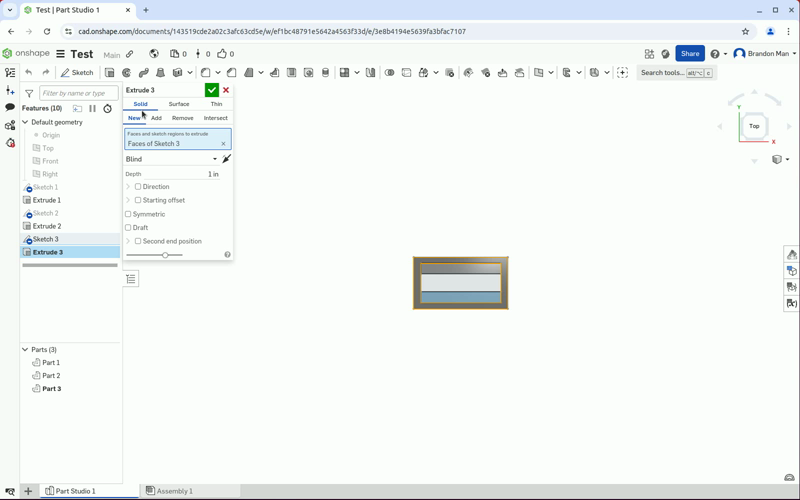
mouse_move(137, 120)
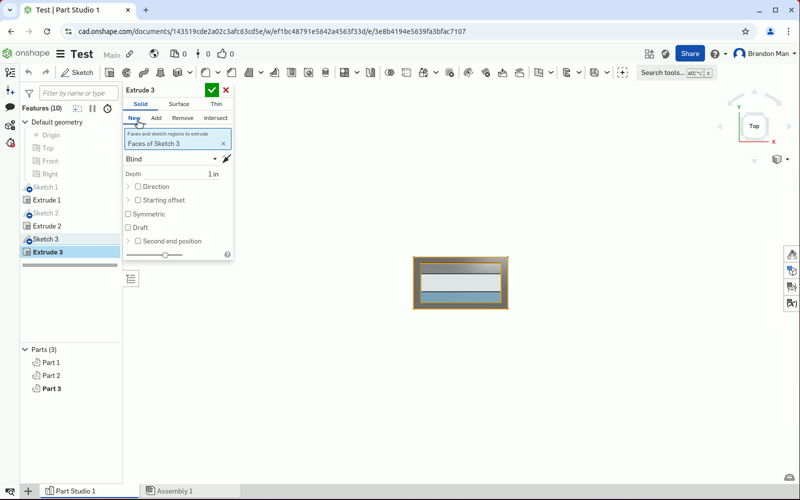
click(137, 120)
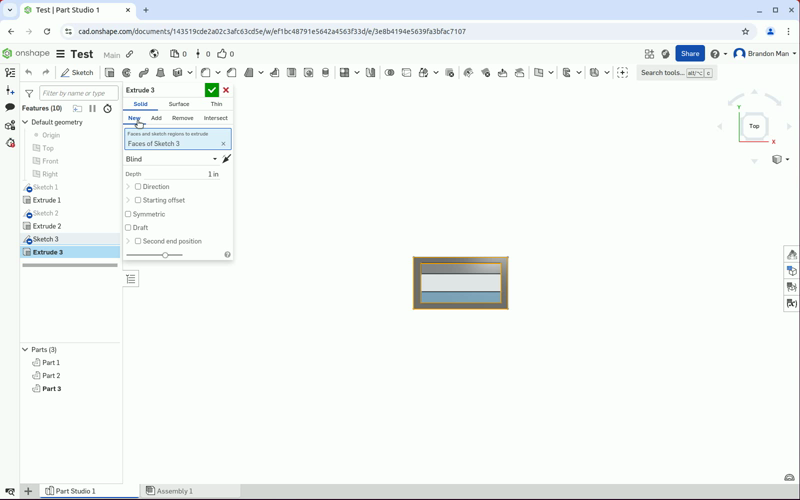
key(tab, 4)
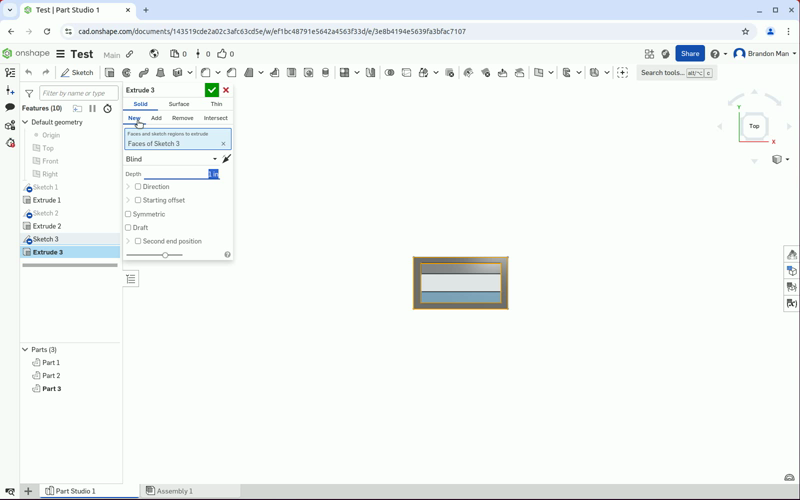
text(2.407)
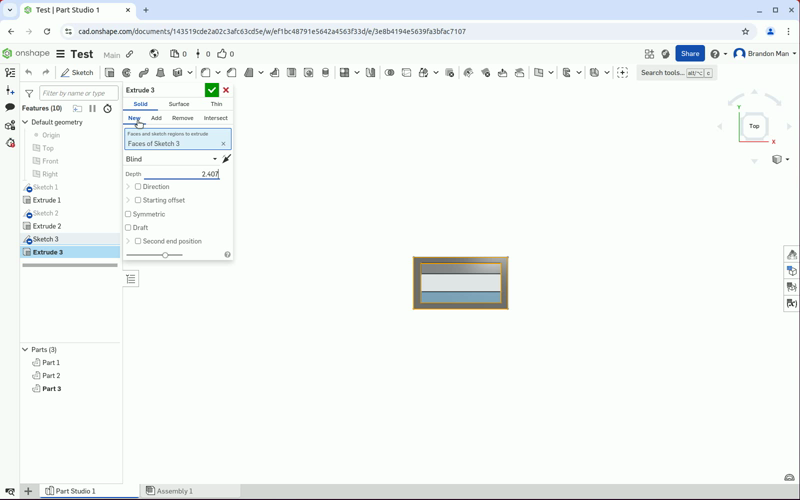
key(enter)
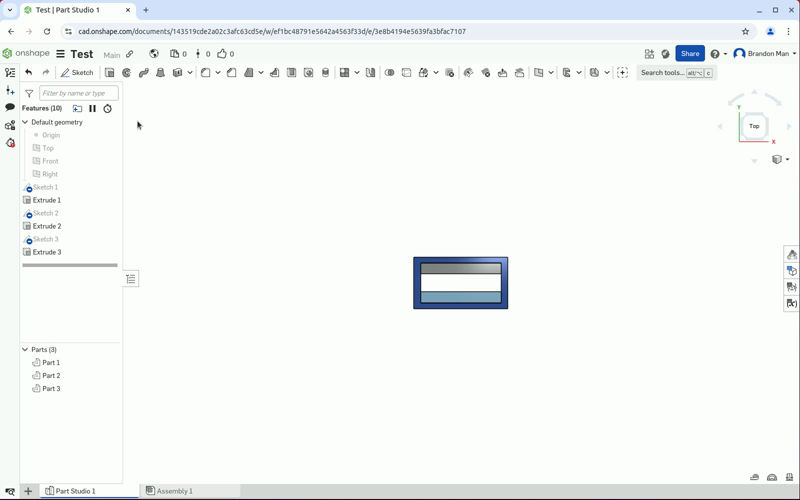
key(shift+h)
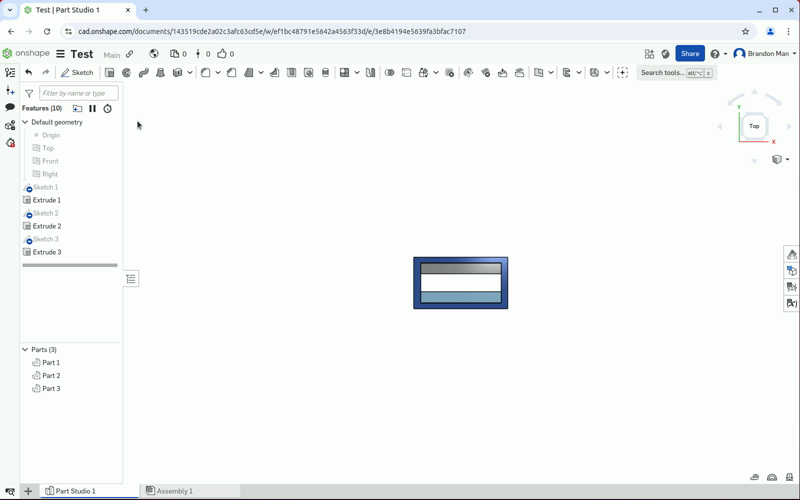
key(shift+h)
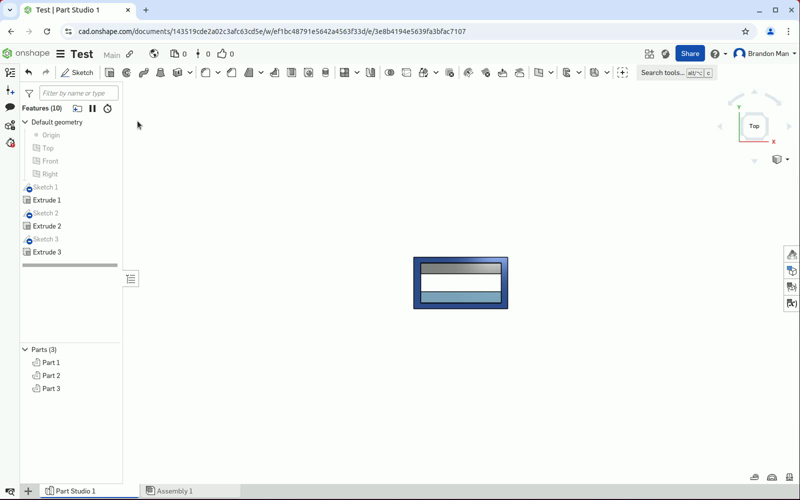
mouse_move(73, 189)
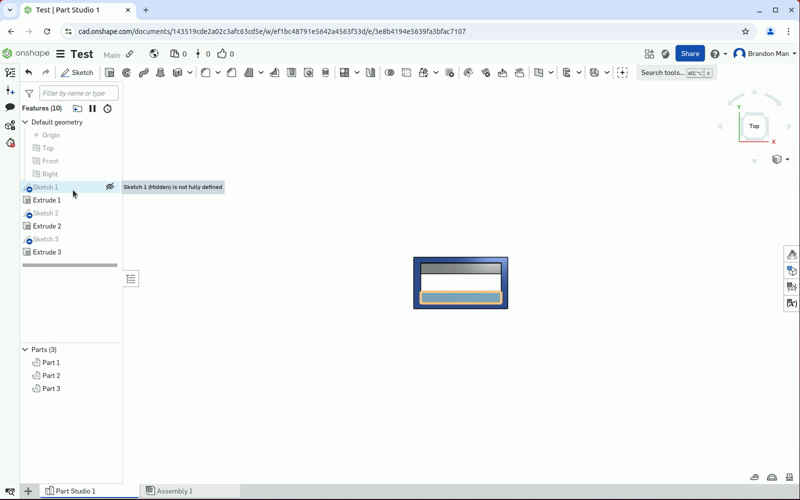
click(73, 189)
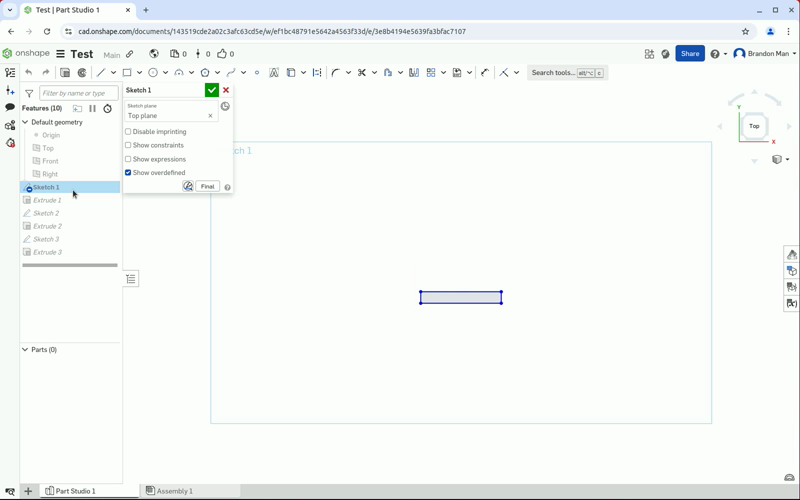
mouse_move(229, 92)
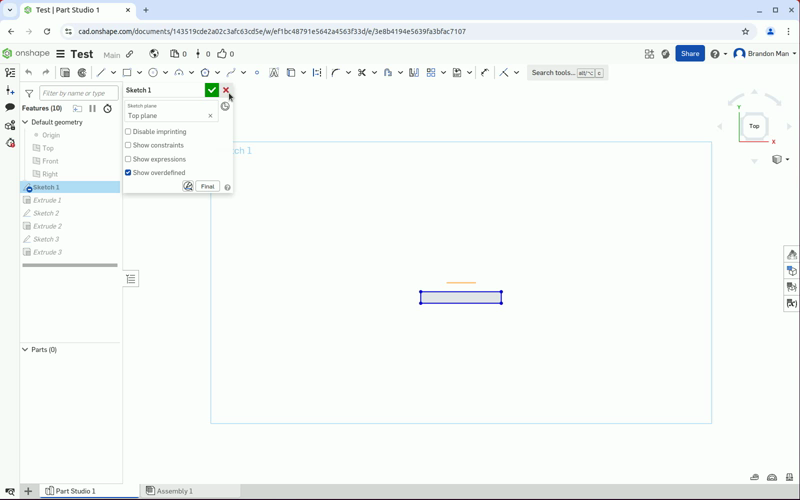
click(229, 92)
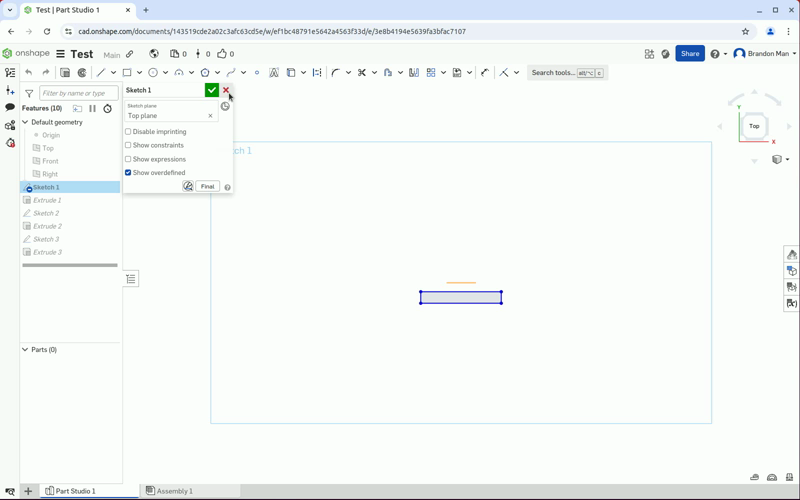
key(shift+s)
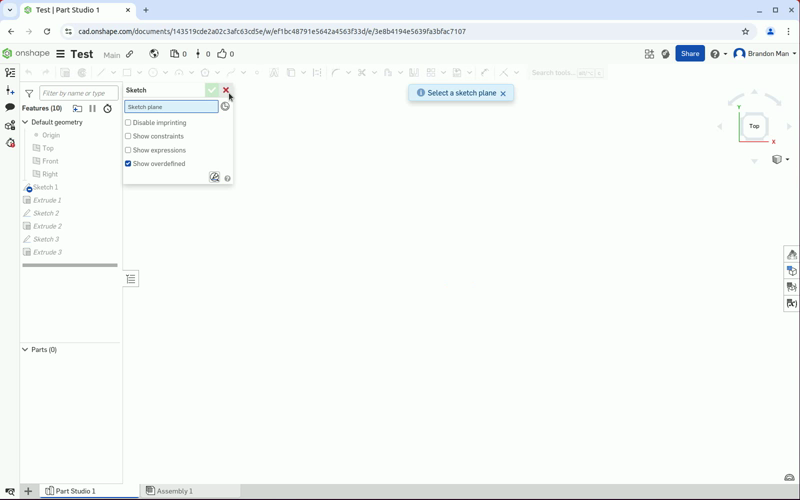
mouse_move(73, 150)
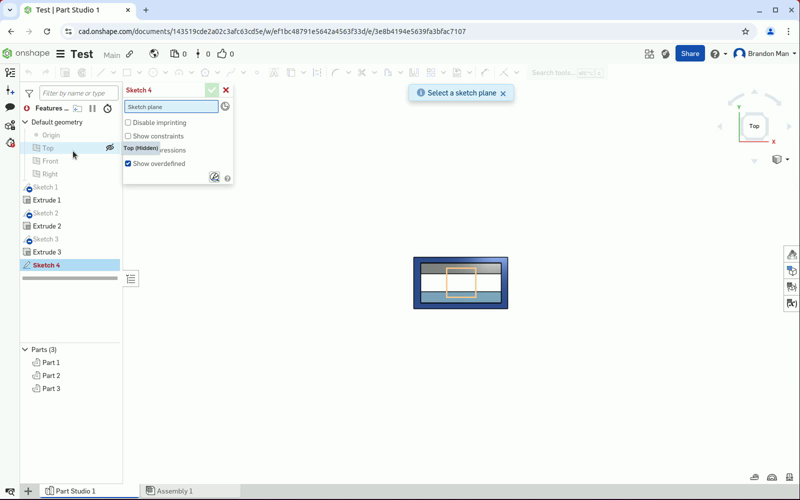
click(73, 150)
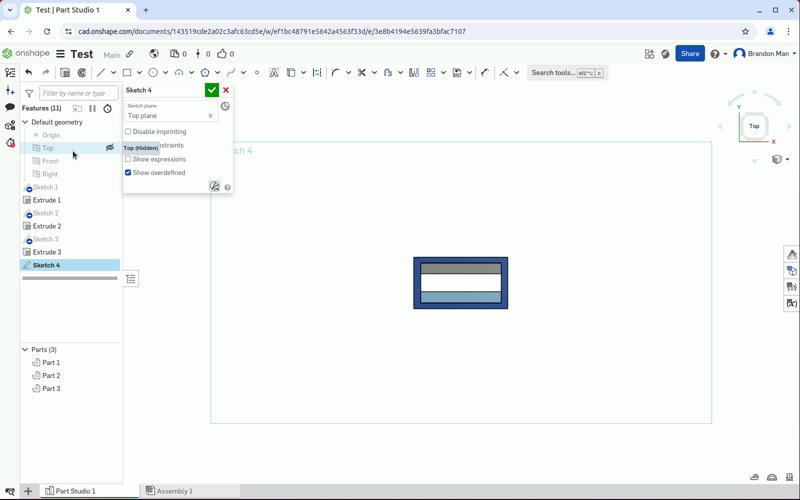
mouse_move(73, 352)
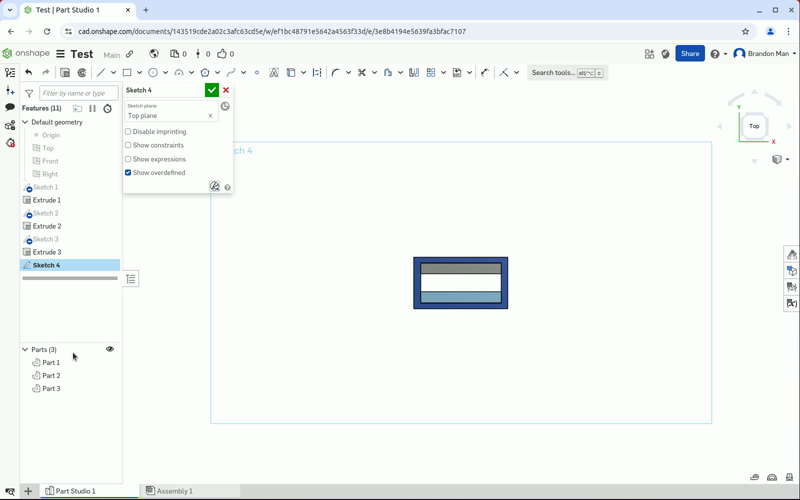
key(y)
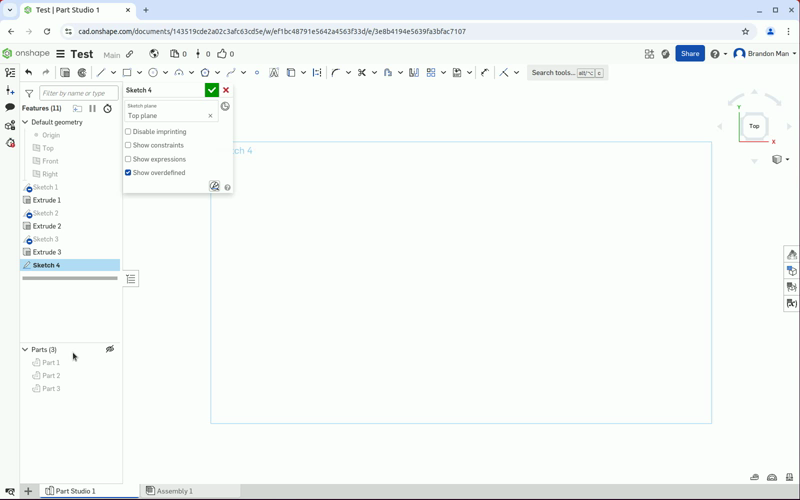
key(l)
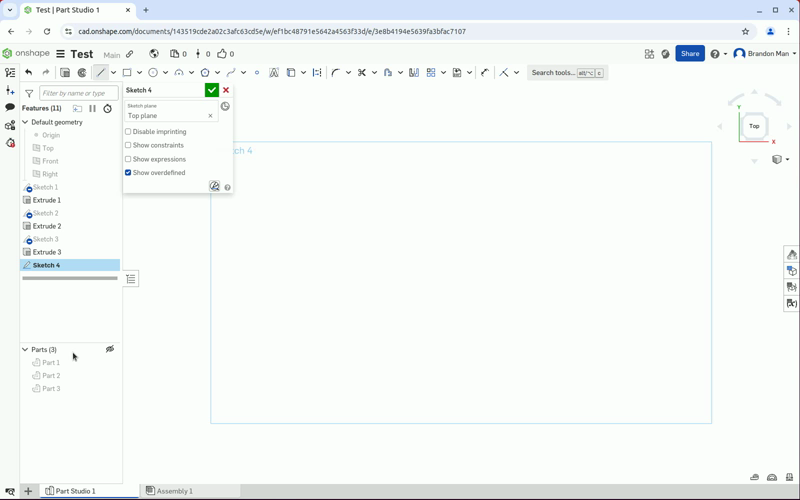
key_down(shift)
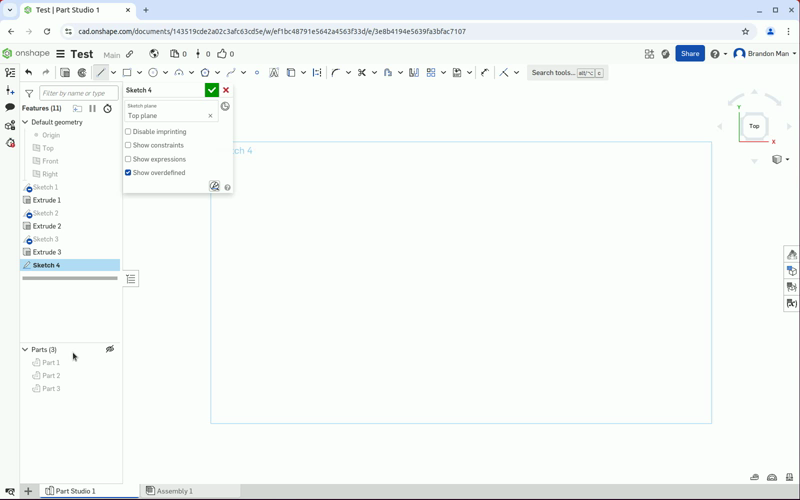
mouse_move(413, 308)
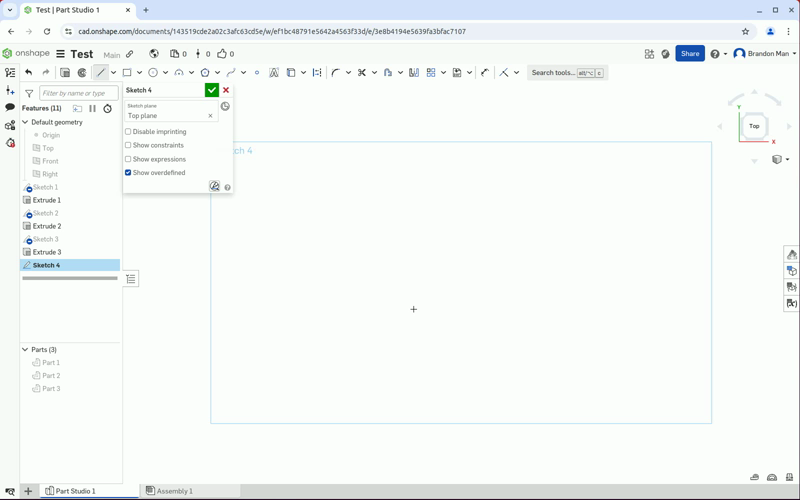
click(413, 308)
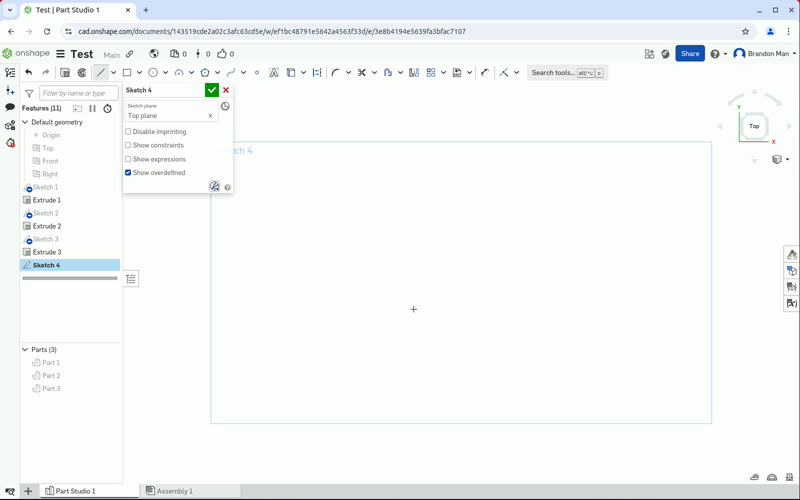
key_up(shift)
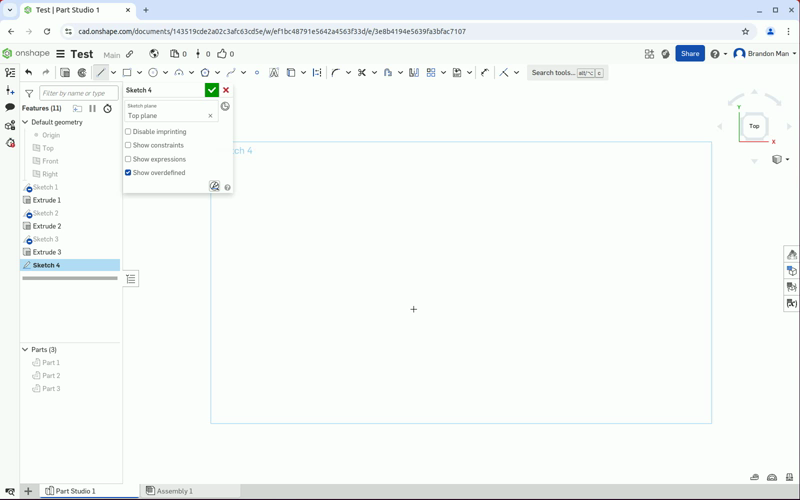
key_down(shift)
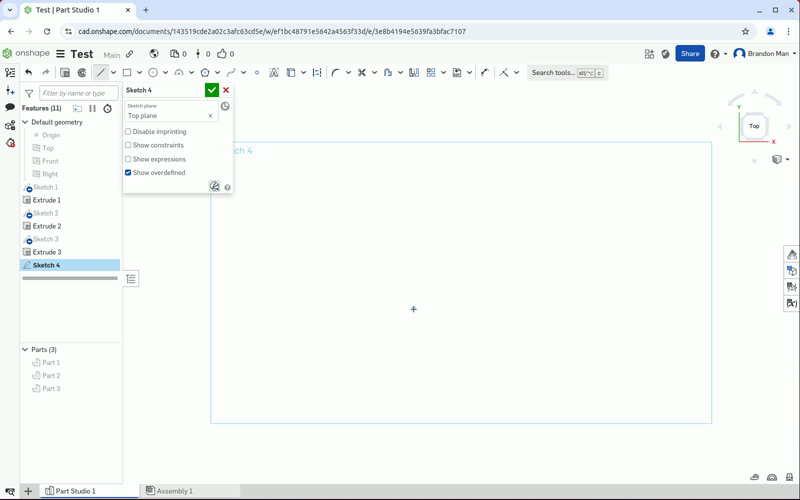
mouse_move(507, 308)
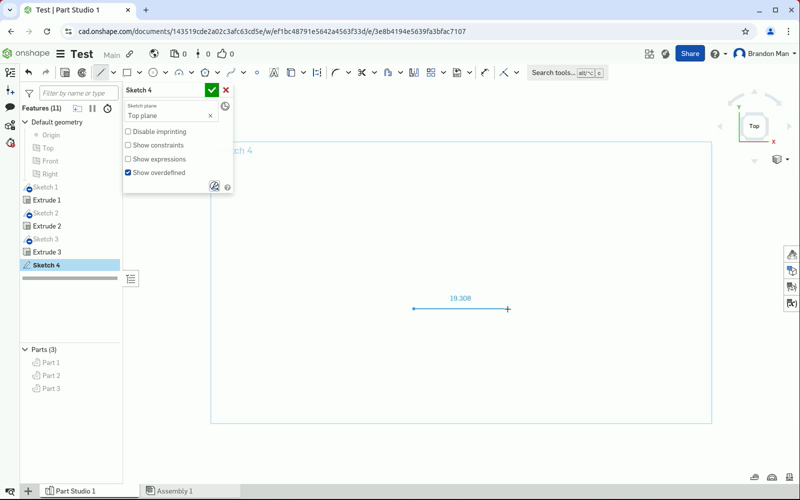
click(507, 308)
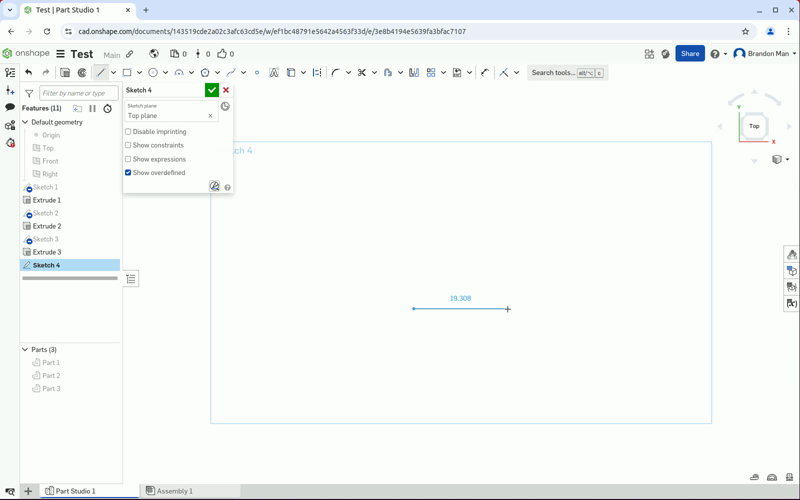
key_up(shift)
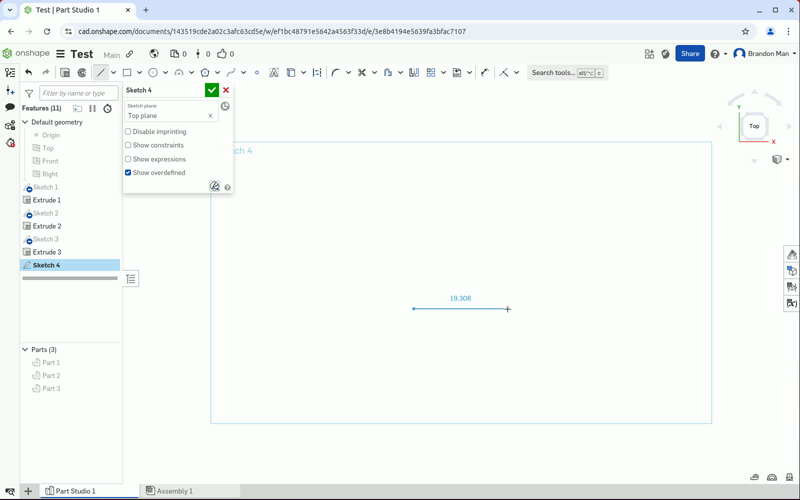
key_down(shift)
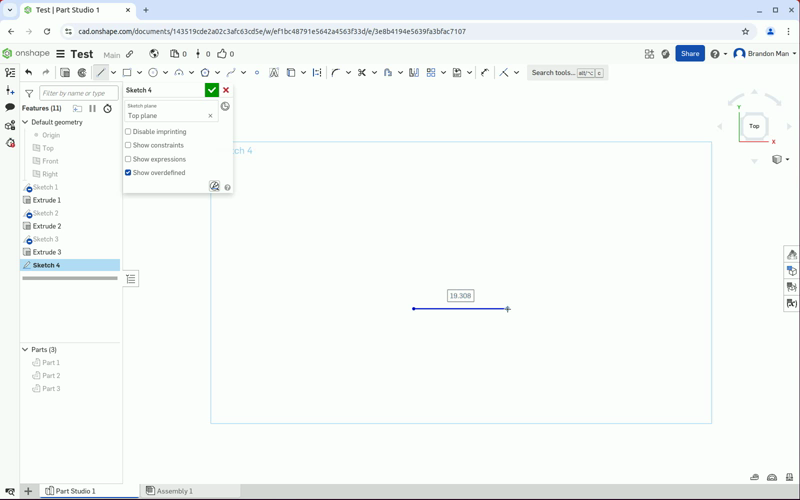
mouse_move(537, 308)
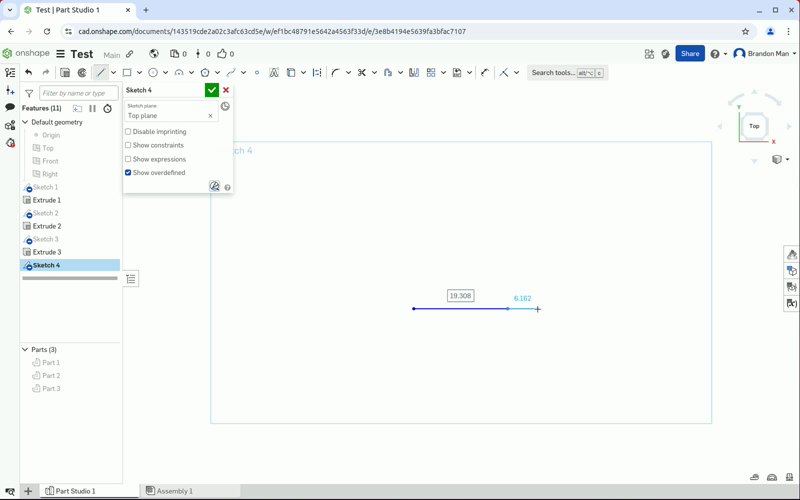
mouse_move(507, 257)
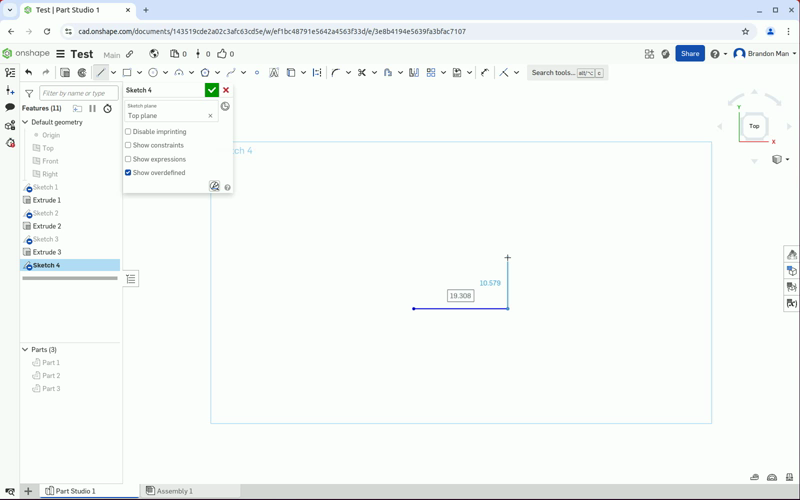
click(507, 257)
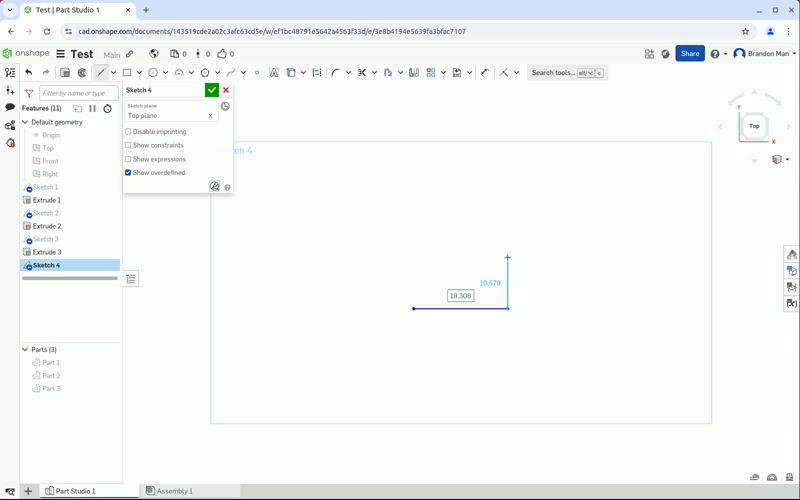
key_up(shift)
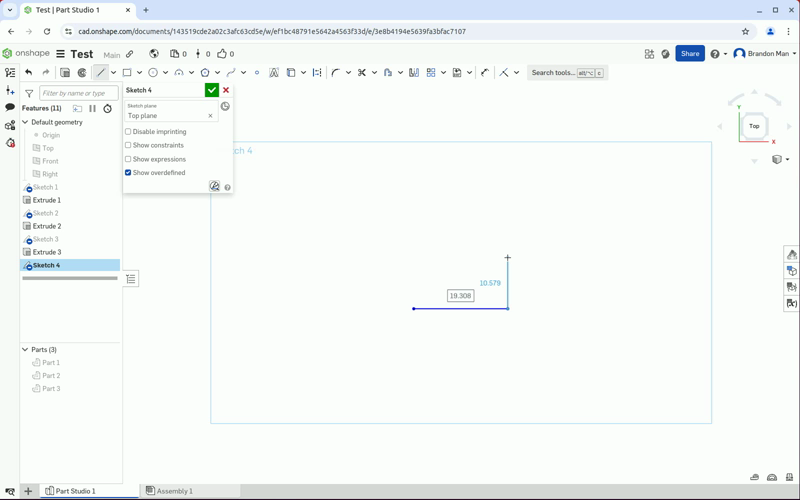
key_down(shift)
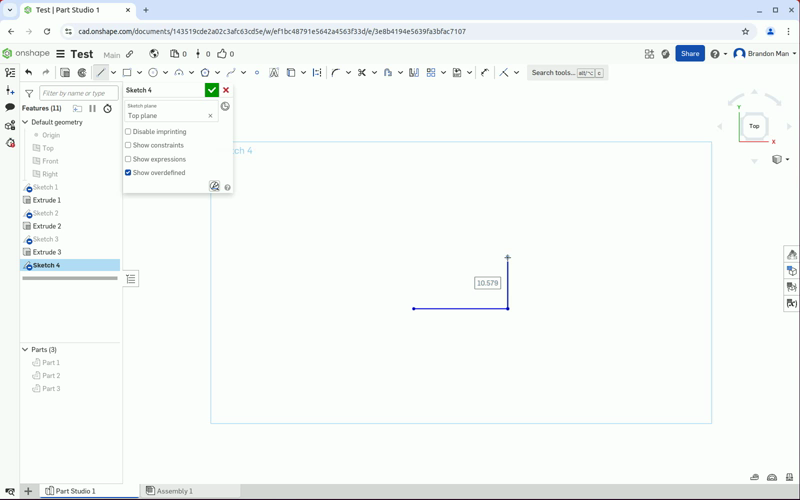
mouse_move(413, 257)
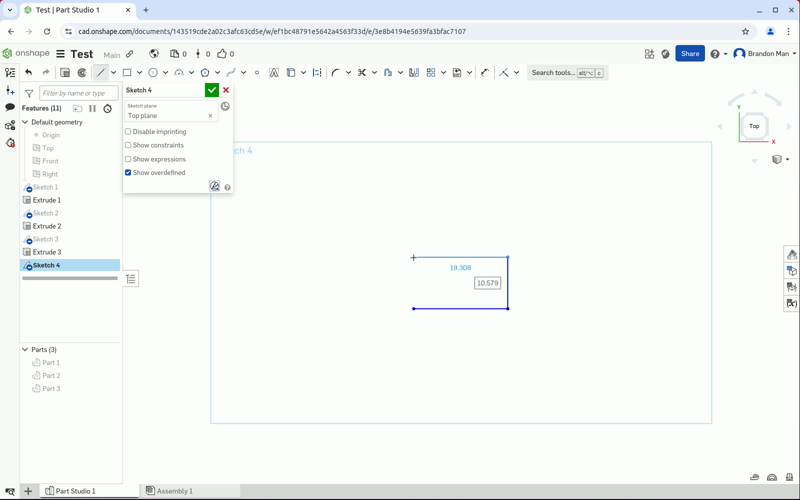
click(413, 257)
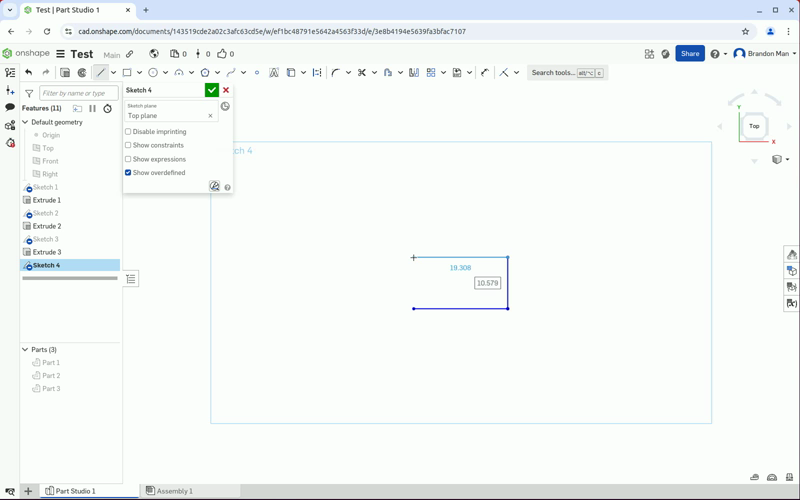
key_up(shift)
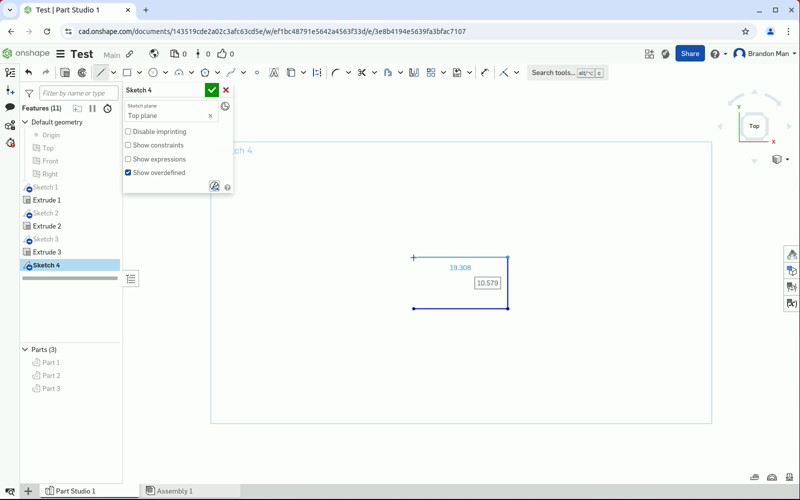
mouse_move(444, 257)
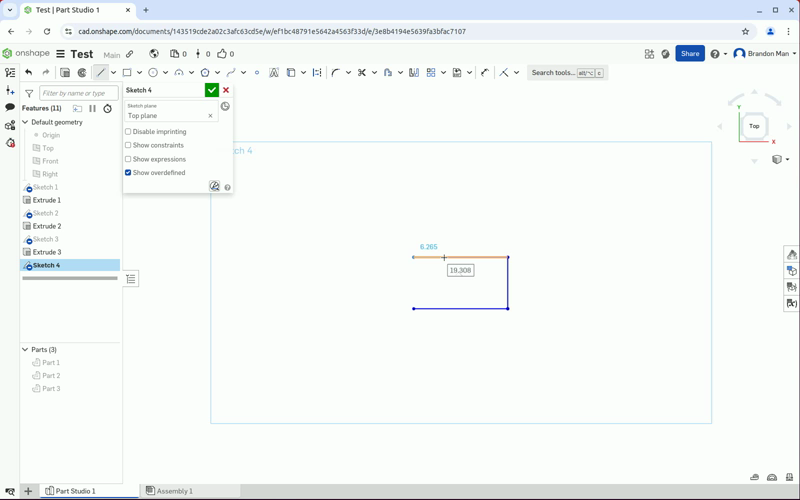
key_down(shift)
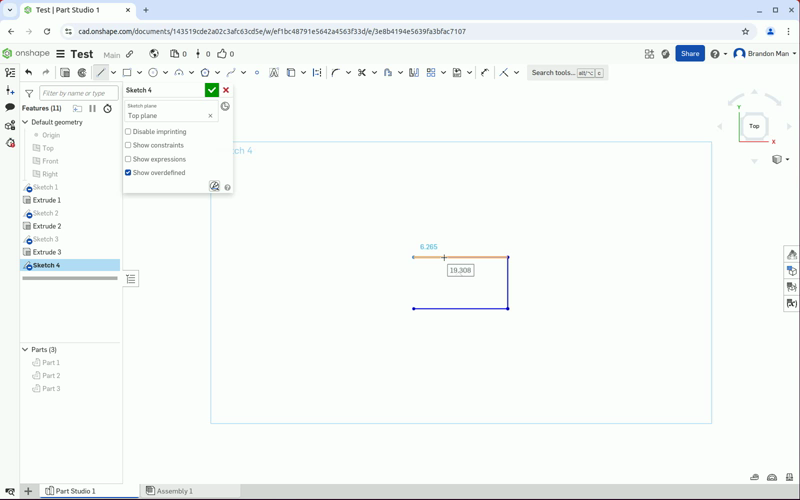
mouse_move(413, 308)
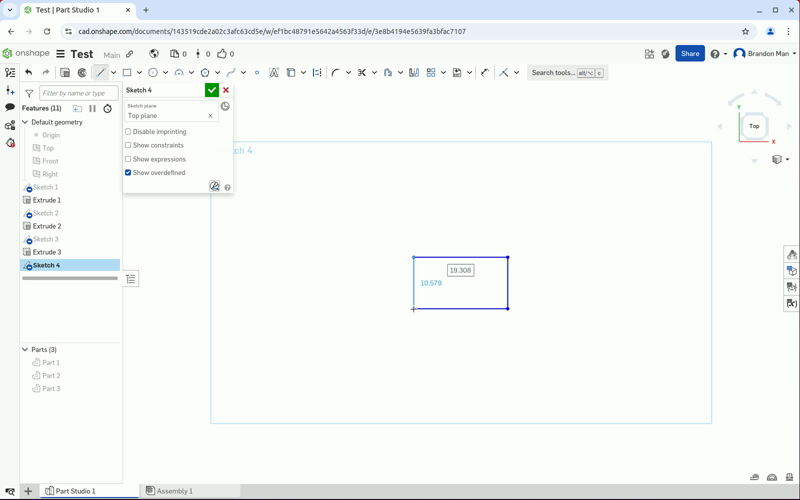
key_up(shift)
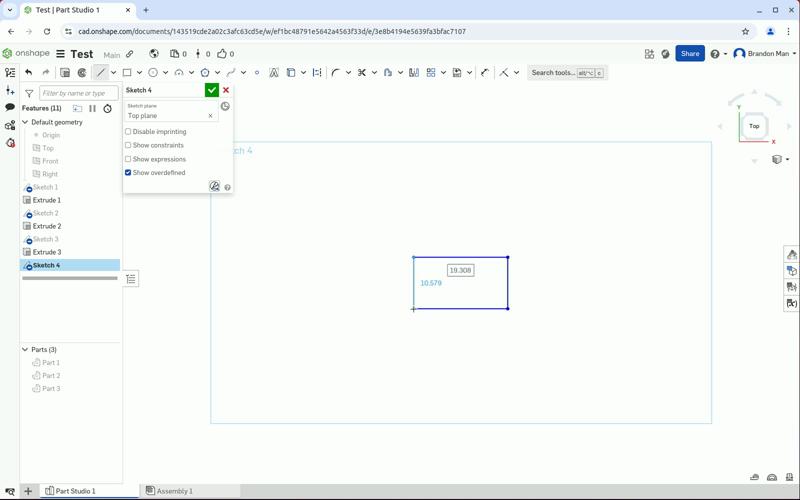
click(413, 308)
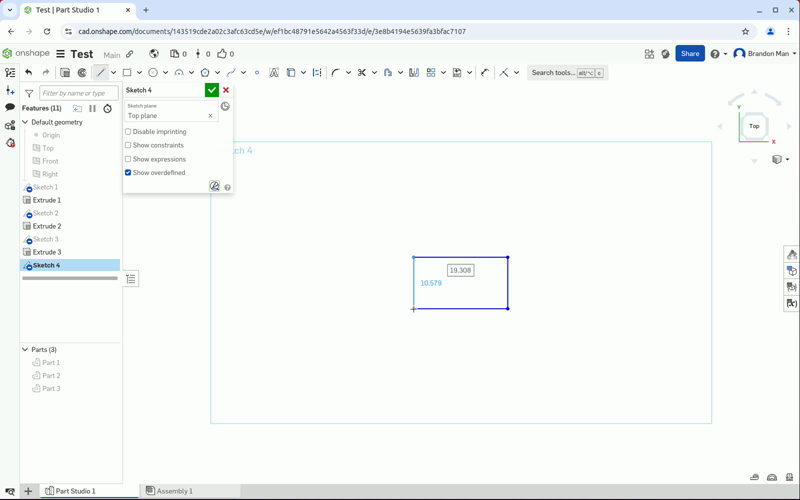
key(esc)
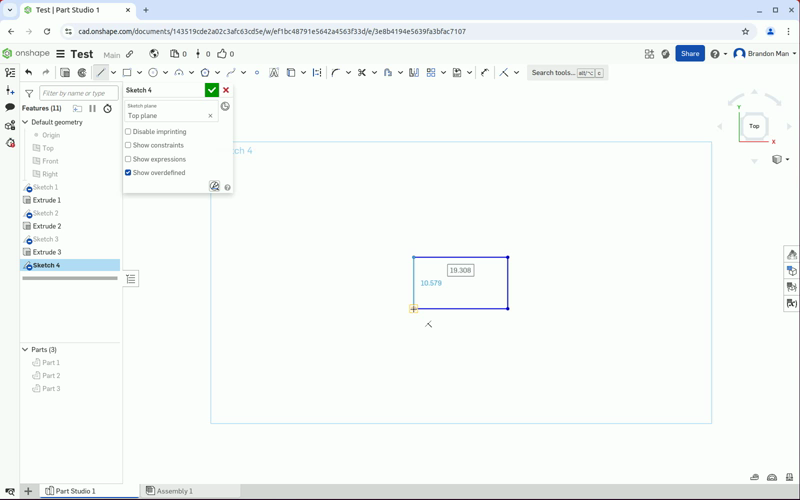
key(l)
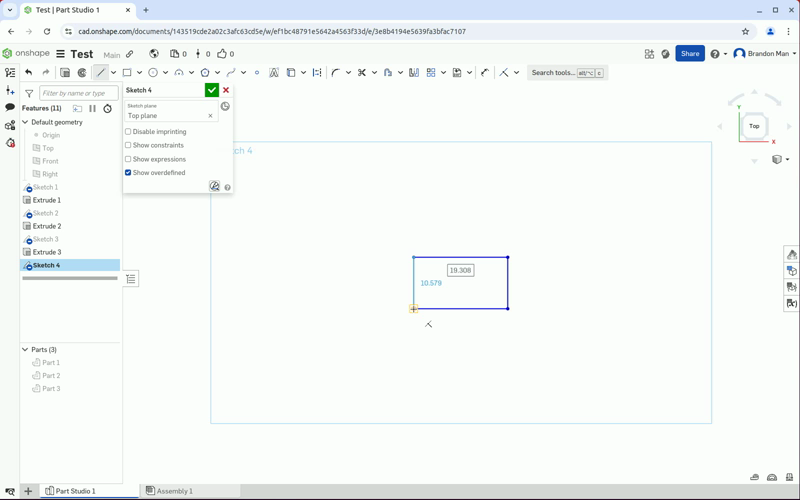
key_down(shift)
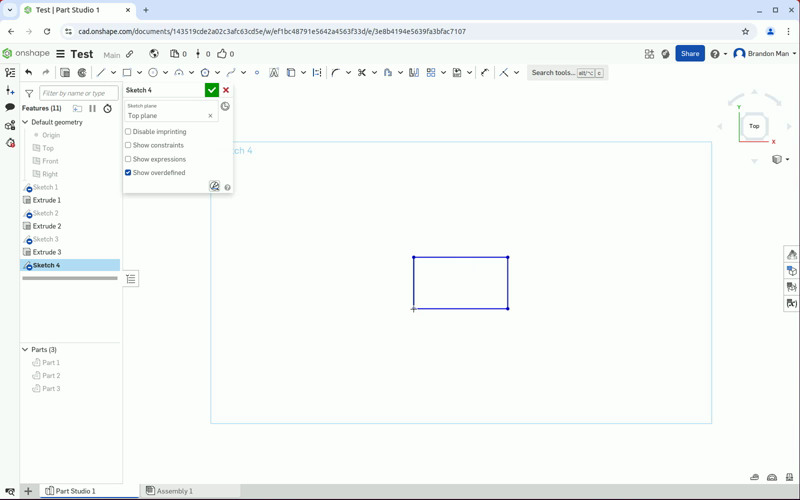
mouse_move(420, 302)
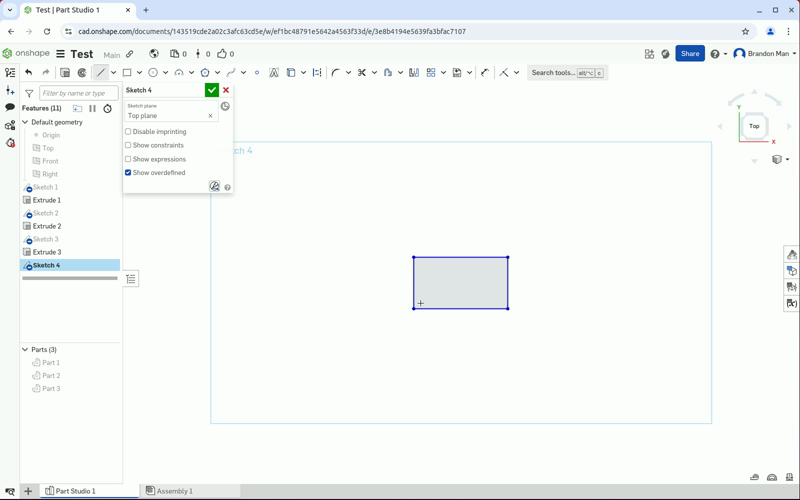
click(420, 302)
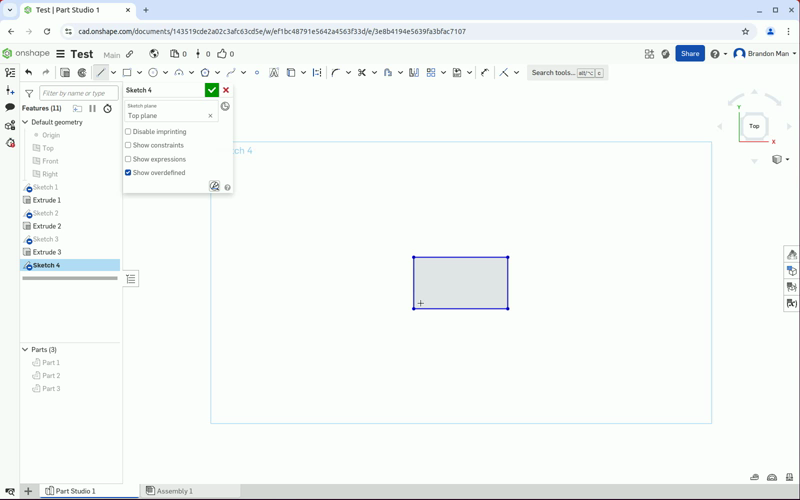
key_up(shift)
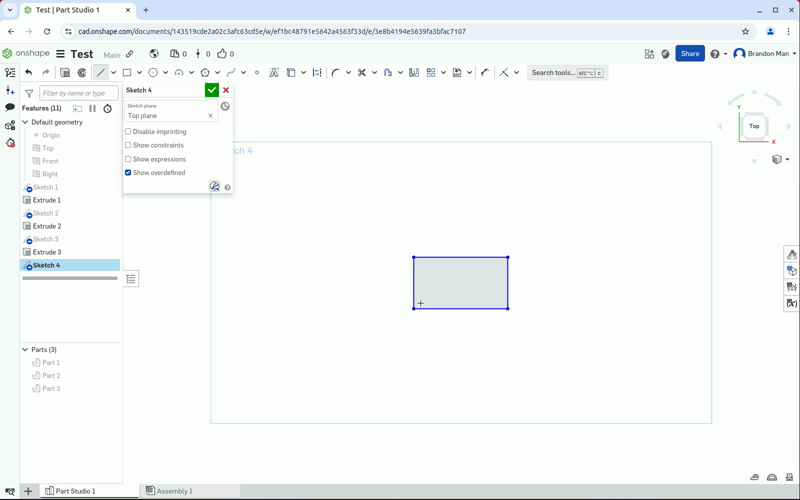
key_down(shift)
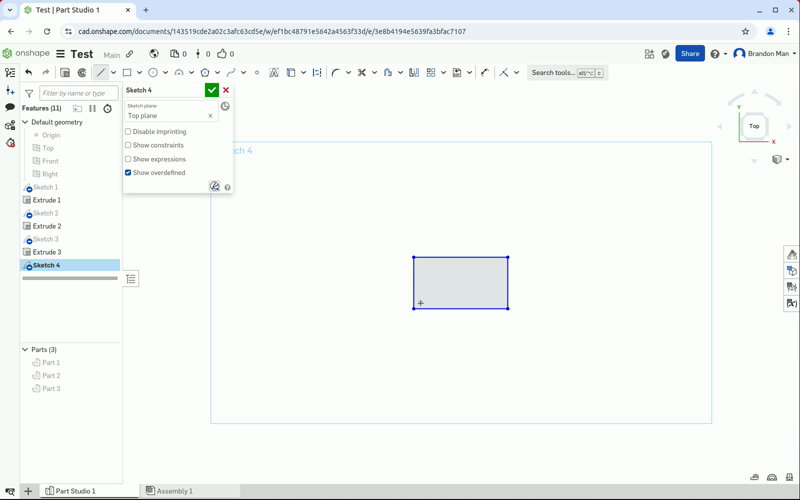
mouse_move(501, 302)
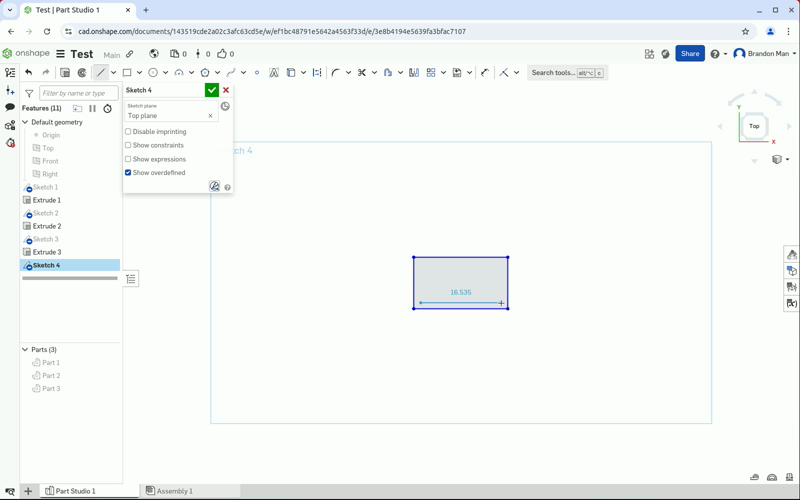
click(501, 302)
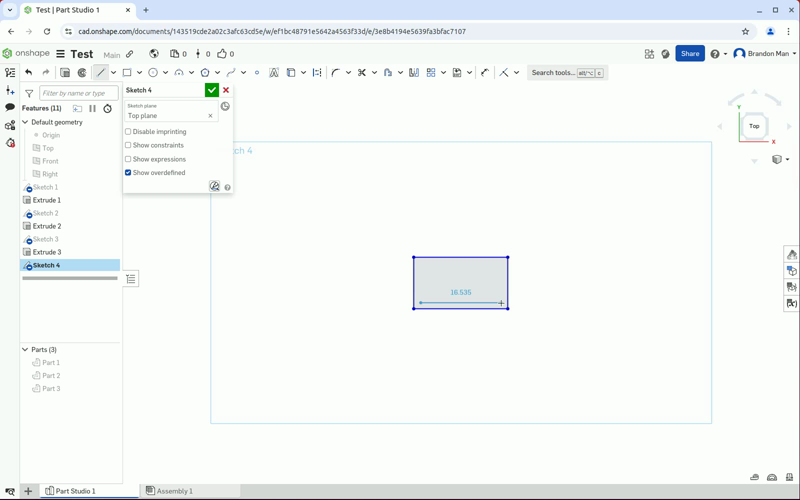
key_up(shift)
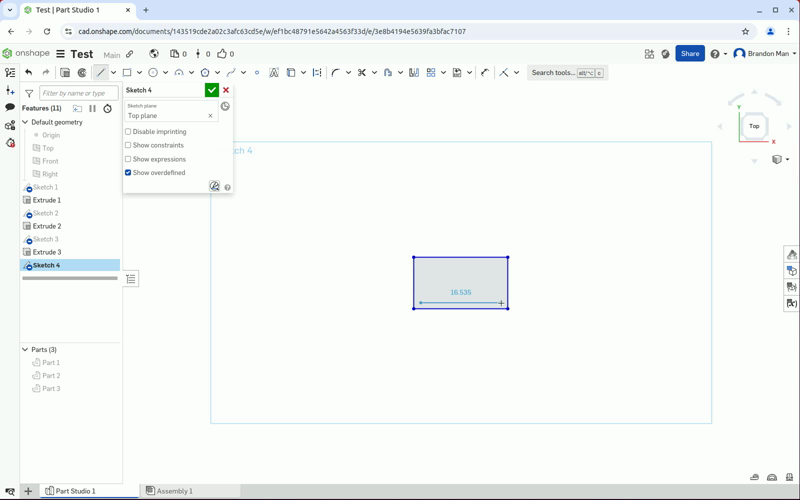
key_down(shift)
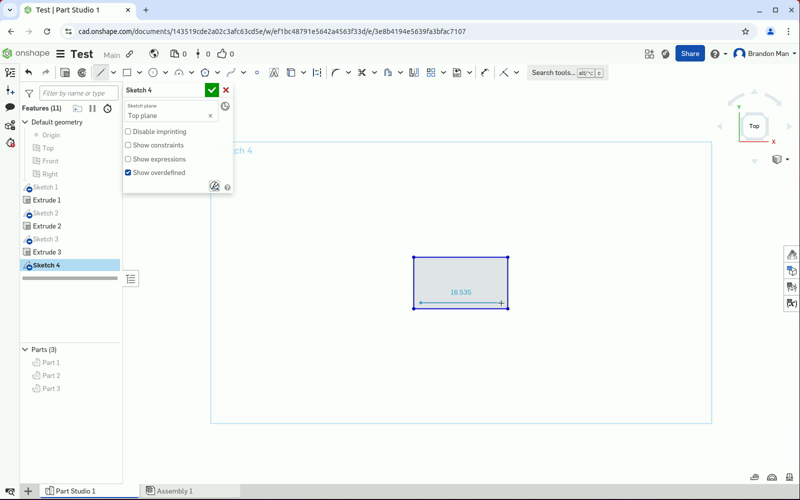
mouse_move(531, 302)
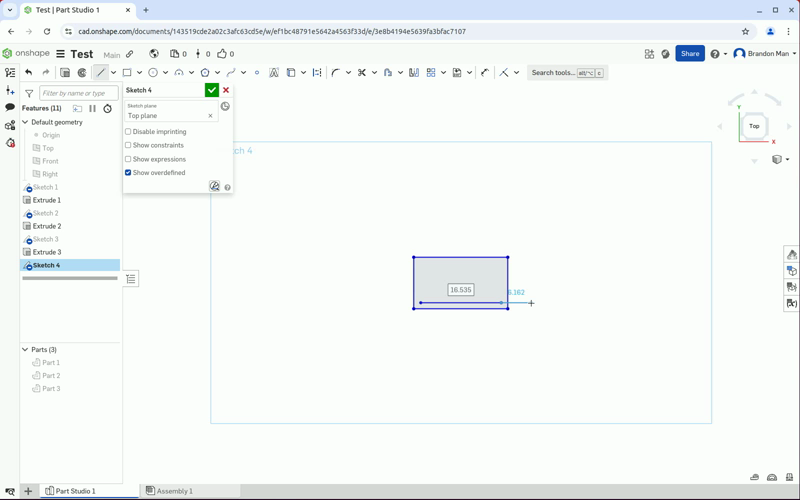
mouse_move(501, 291)
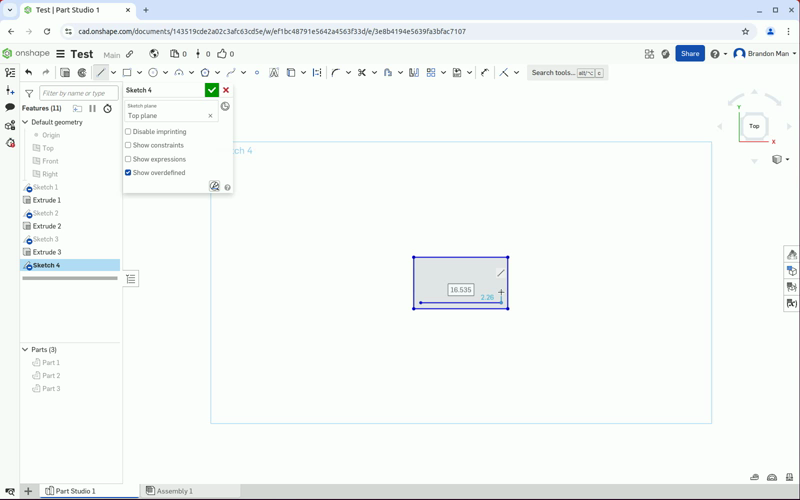
click(501, 291)
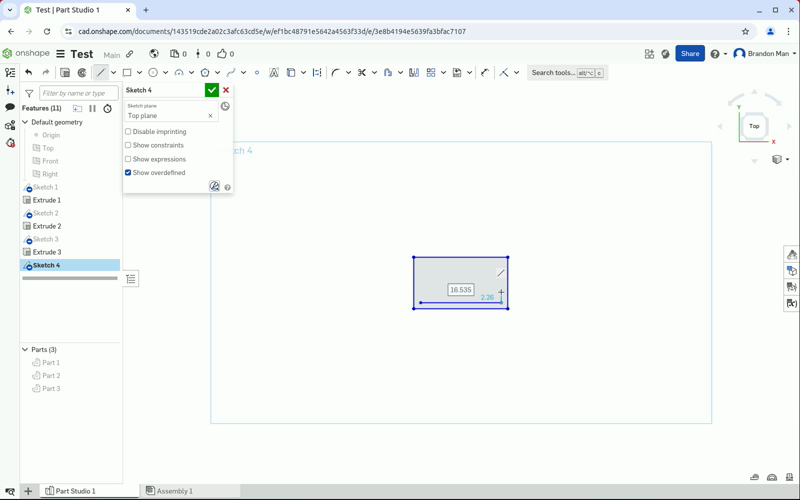
key_up(shift)
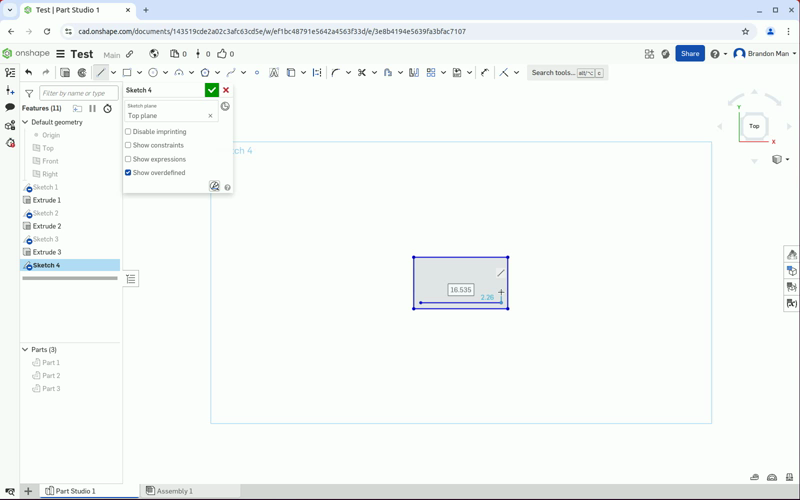
key_down(shift)
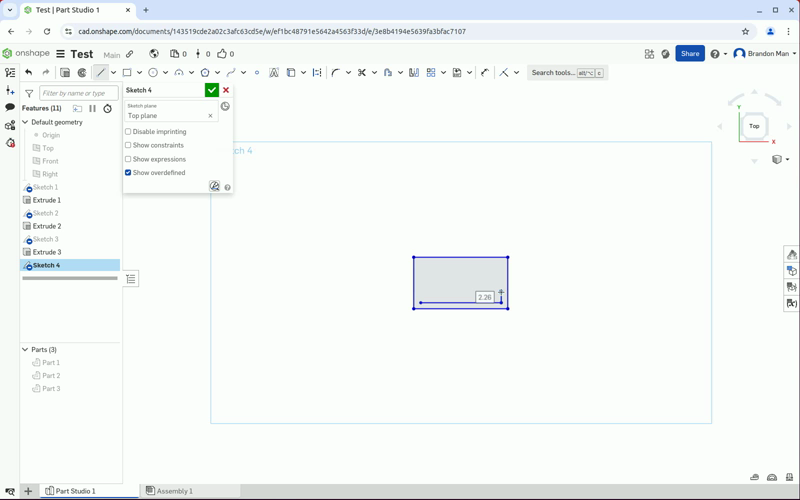
mouse_move(531, 291)
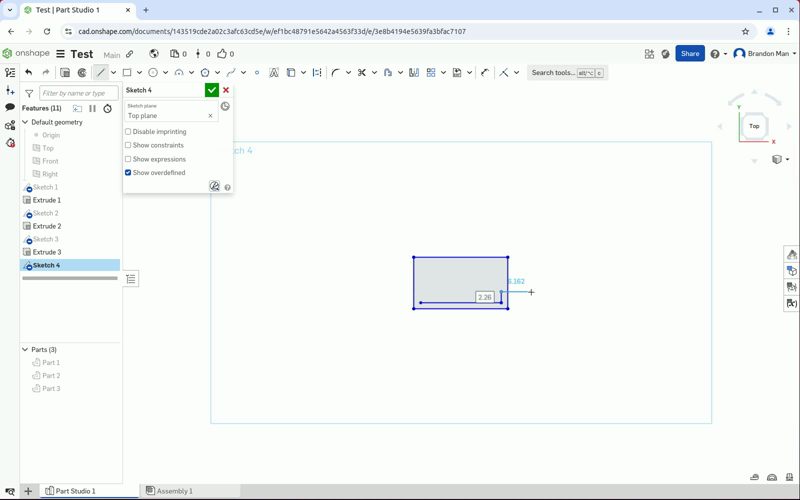
mouse_move(501, 274)
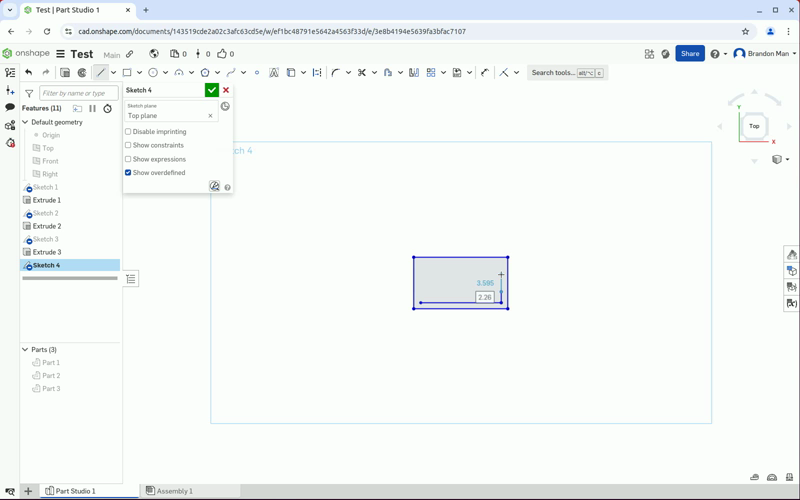
click(501, 274)
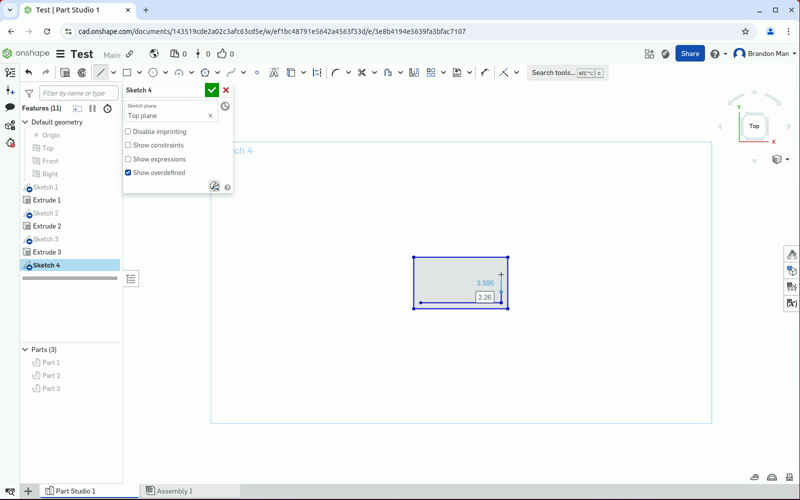
key_up(shift)
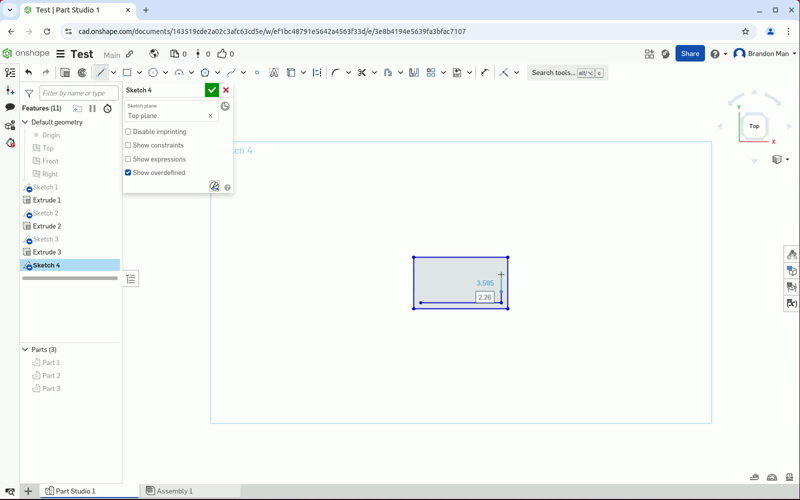
key_down(shift)
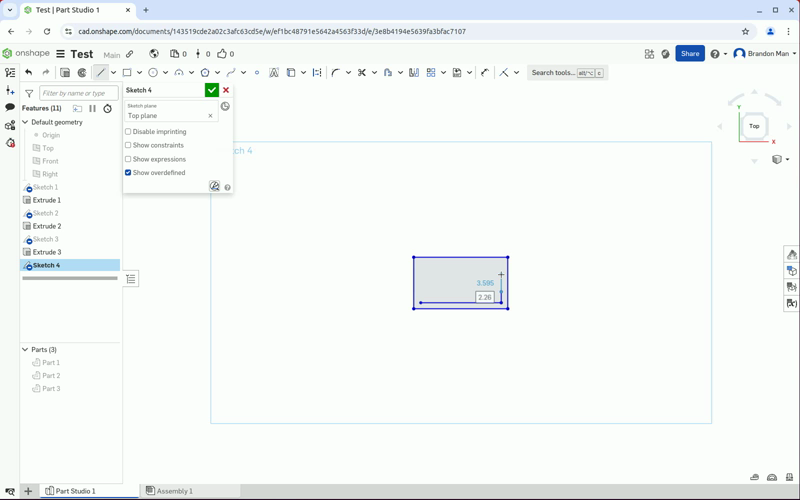
mouse_move(531, 274)
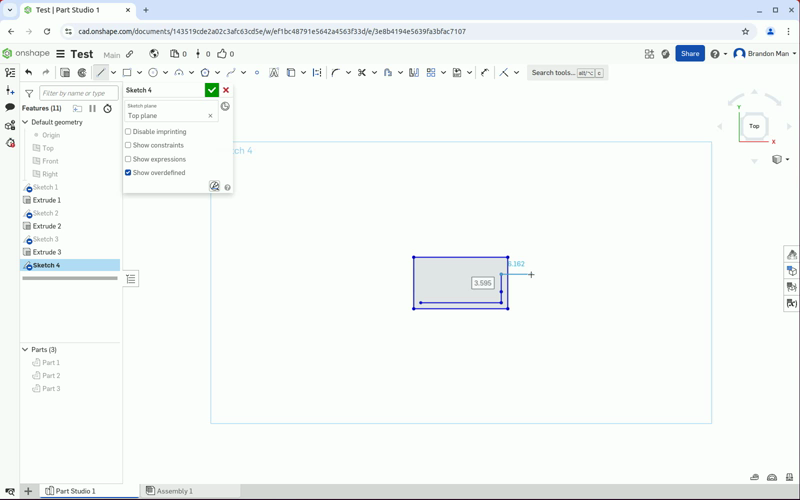
mouse_move(501, 263)
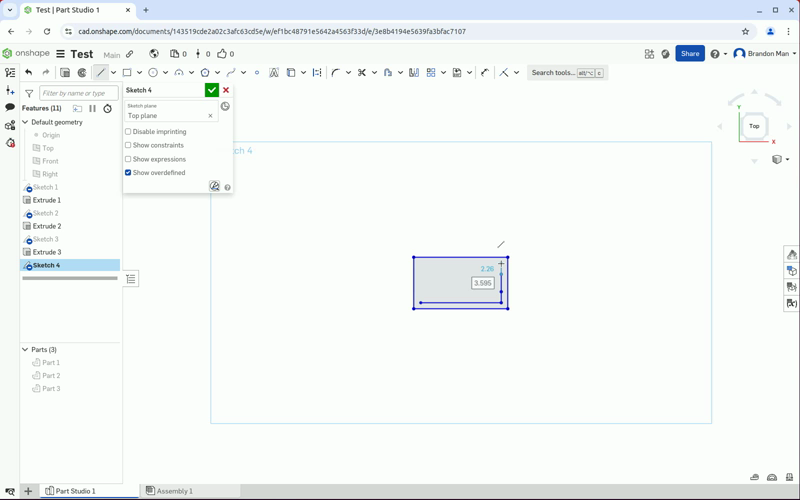
click(501, 263)
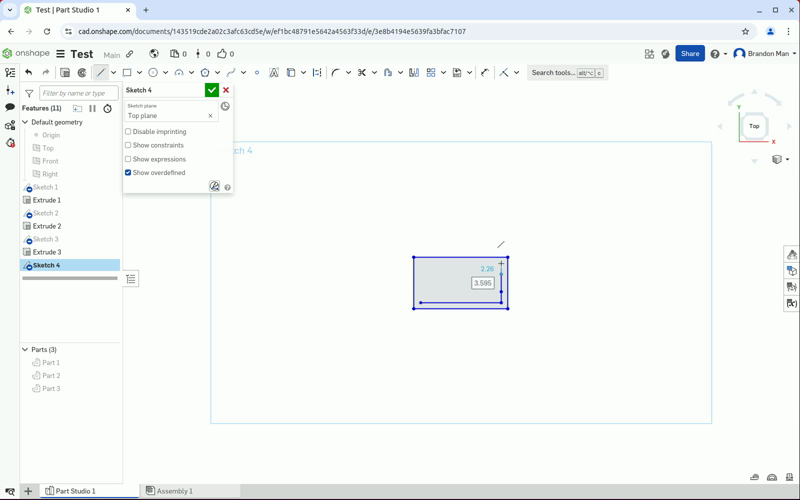
key_up(shift)
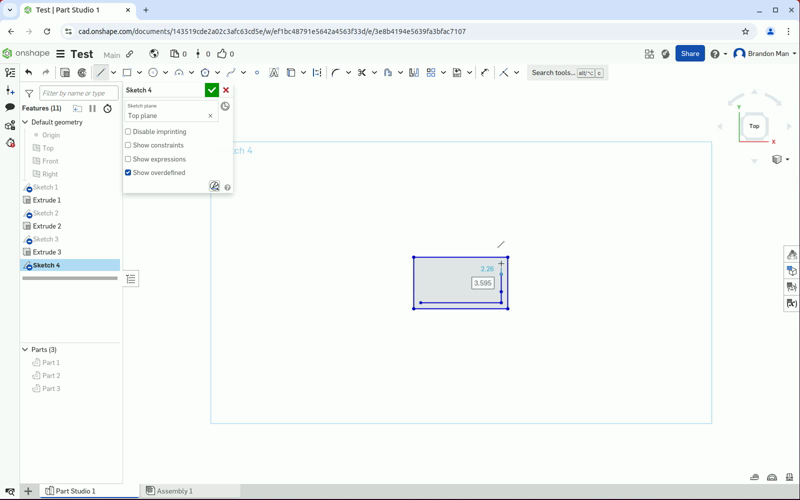
key_down(shift)
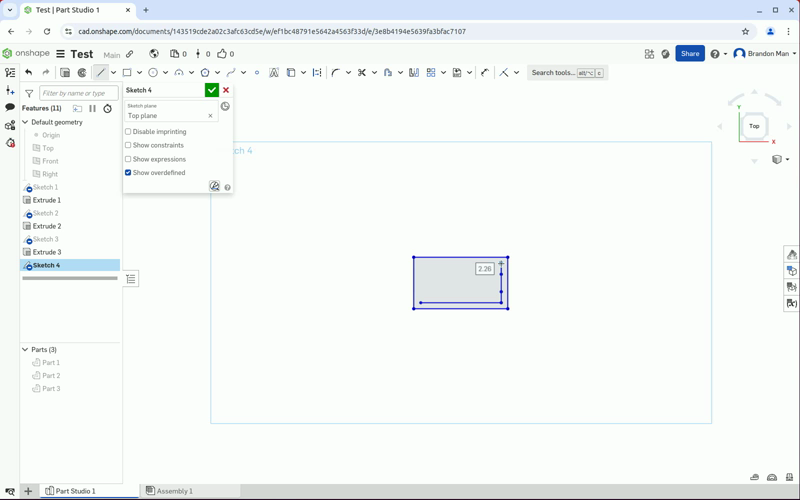
mouse_move(420, 263)
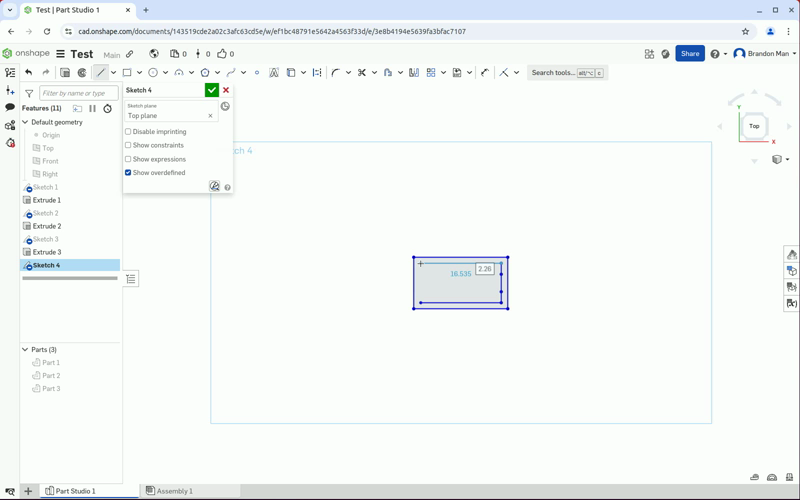
click(420, 263)
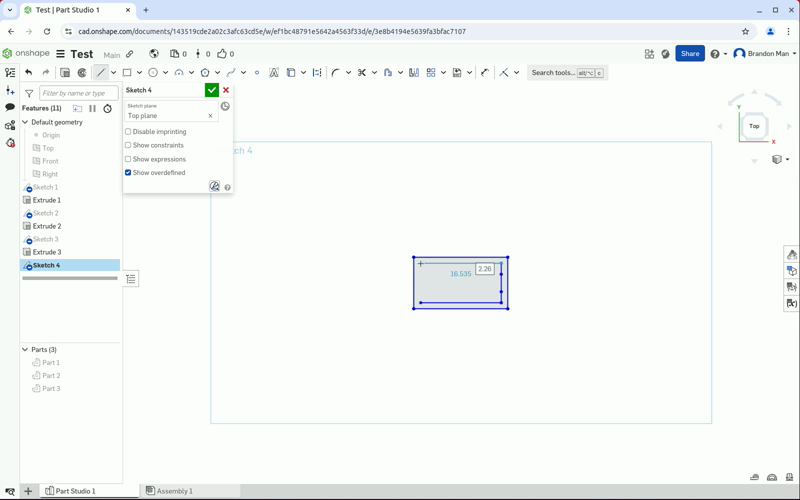
key_up(shift)
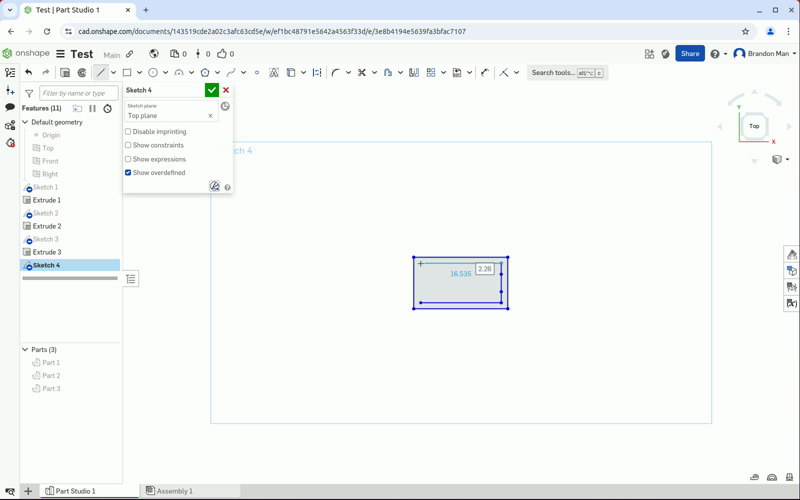
key_down(shift)
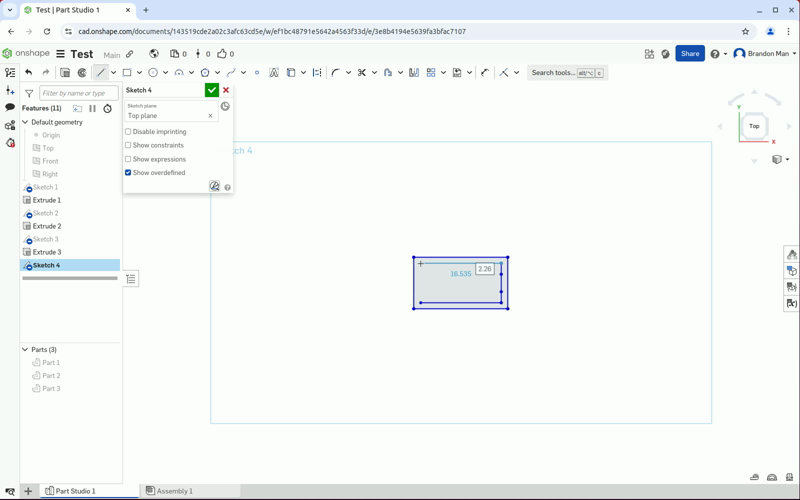
mouse_move(450, 263)
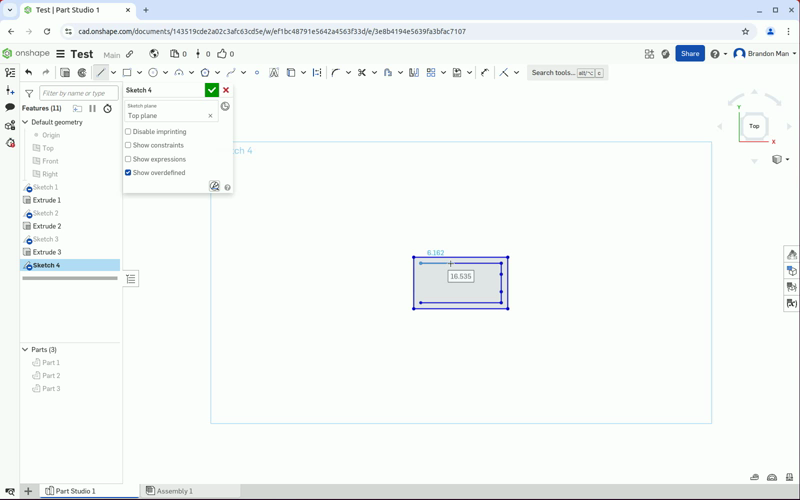
mouse_move(420, 274)
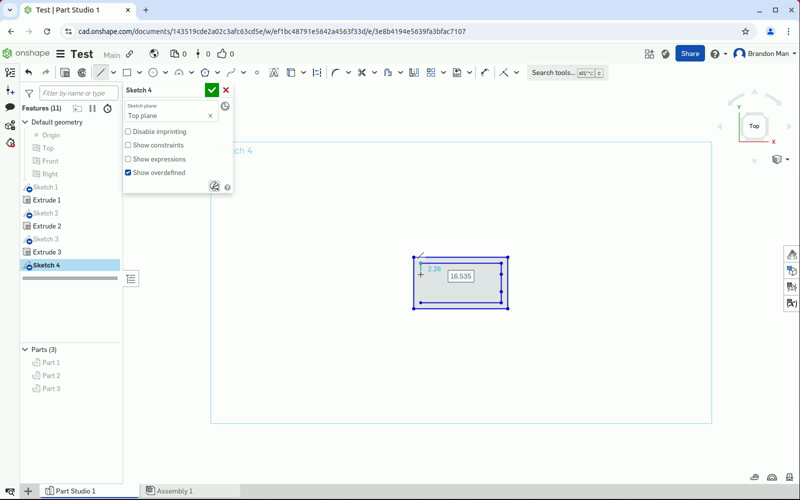
click(420, 274)
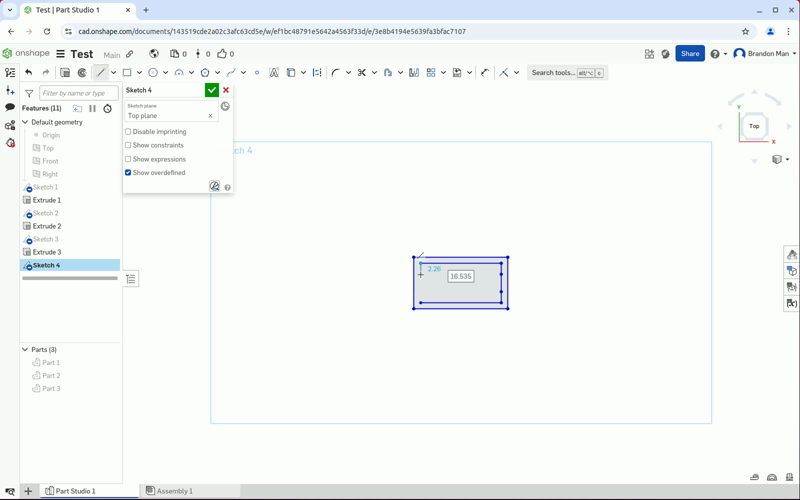
key_up(shift)
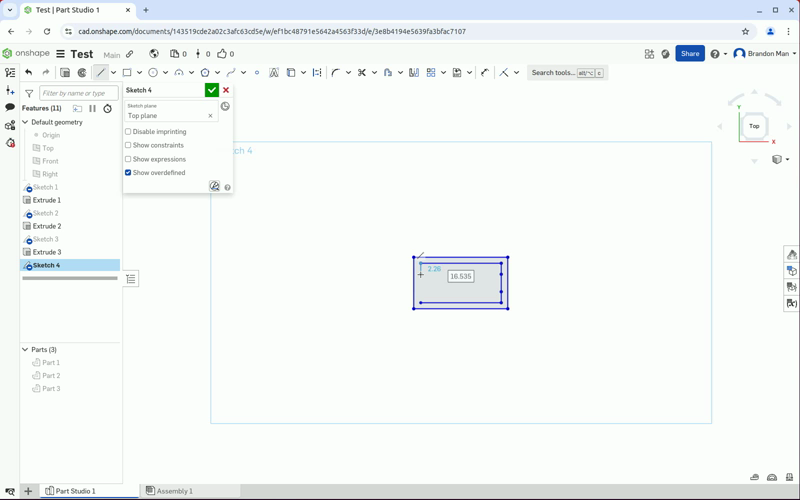
key_down(shift)
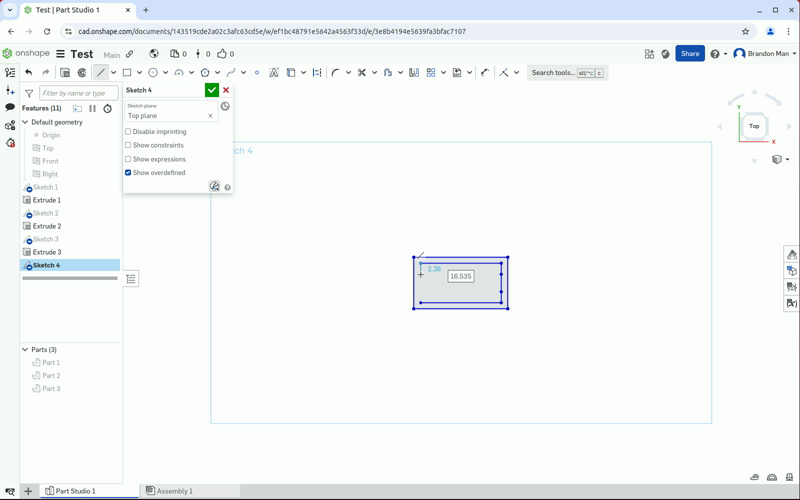
mouse_move(450, 274)
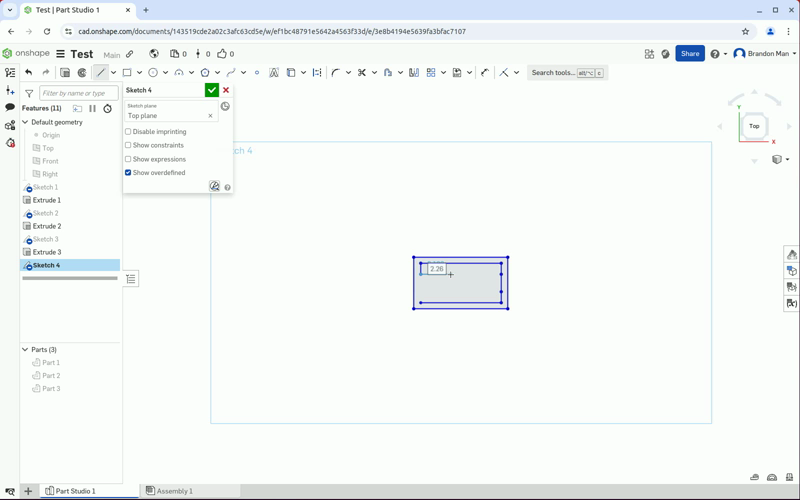
mouse_move(420, 291)
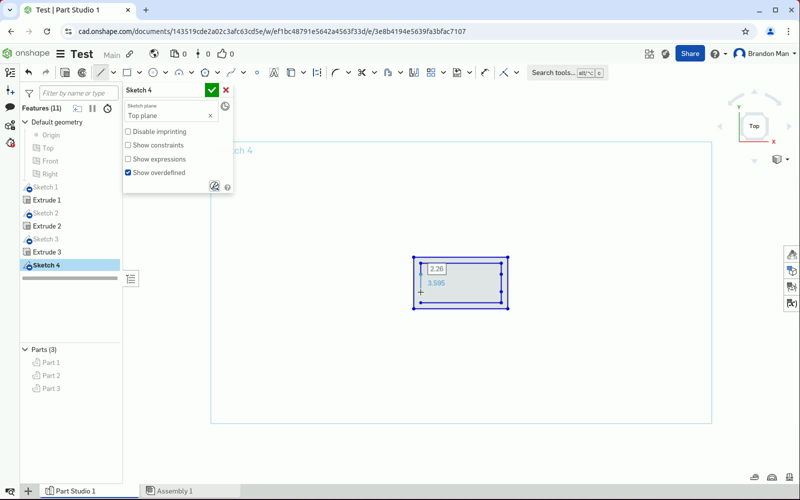
click(420, 291)
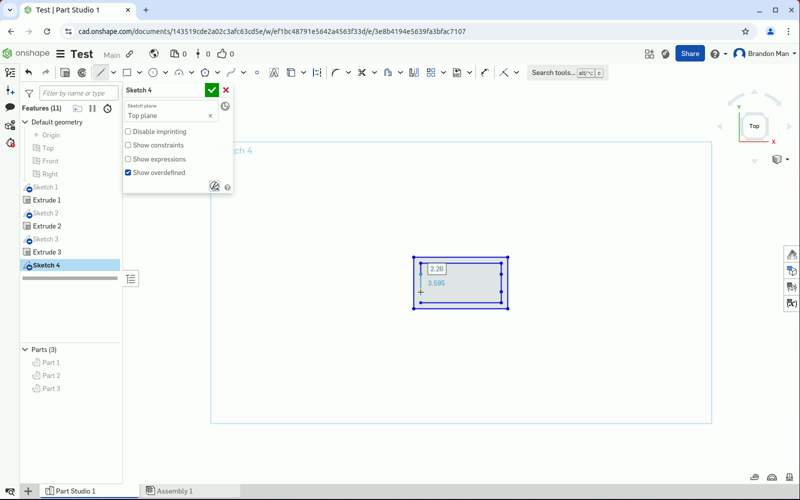
key_up(shift)
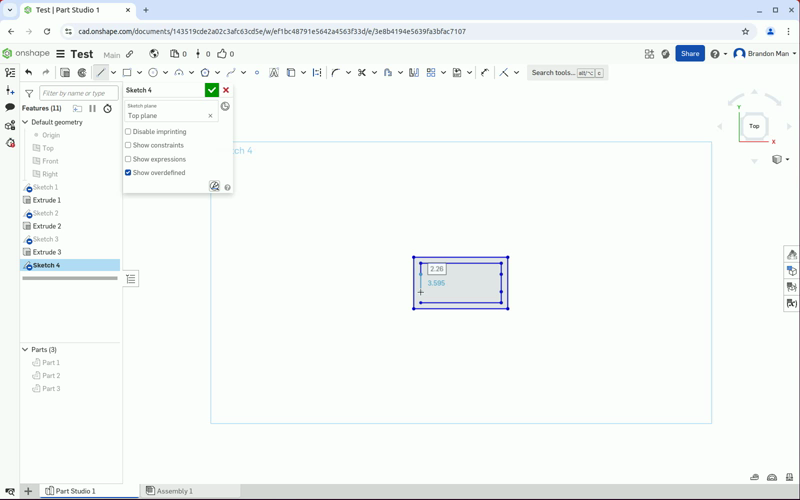
mouse_move(450, 291)
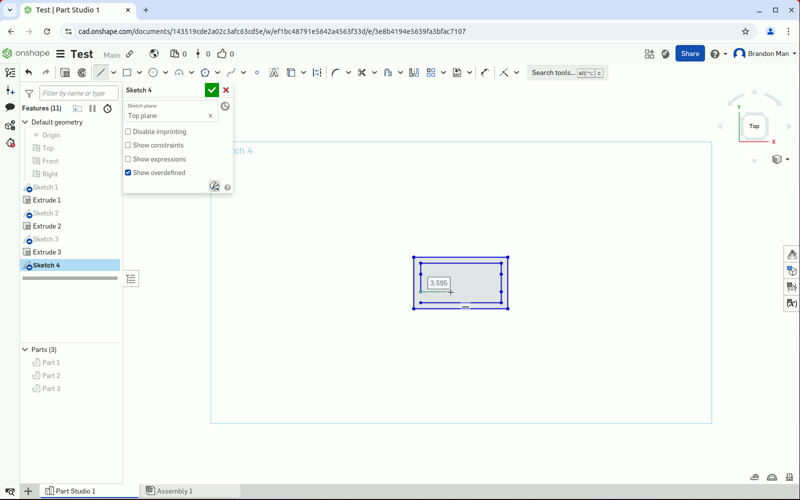
key_down(shift)
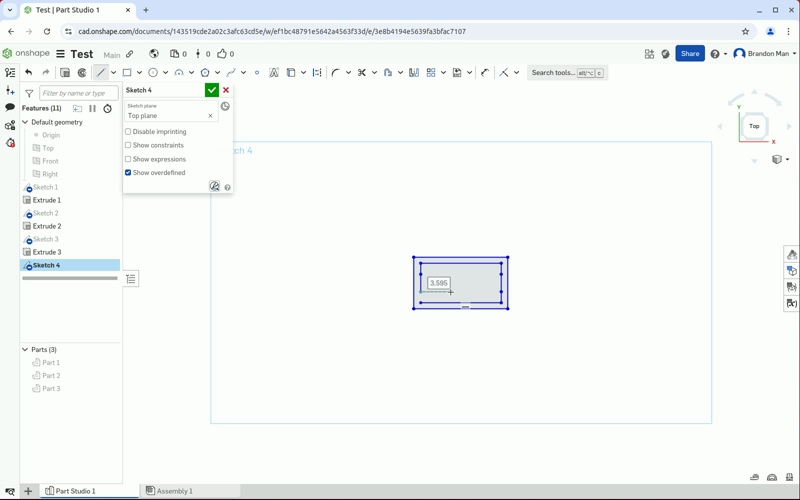
mouse_move(420, 302)
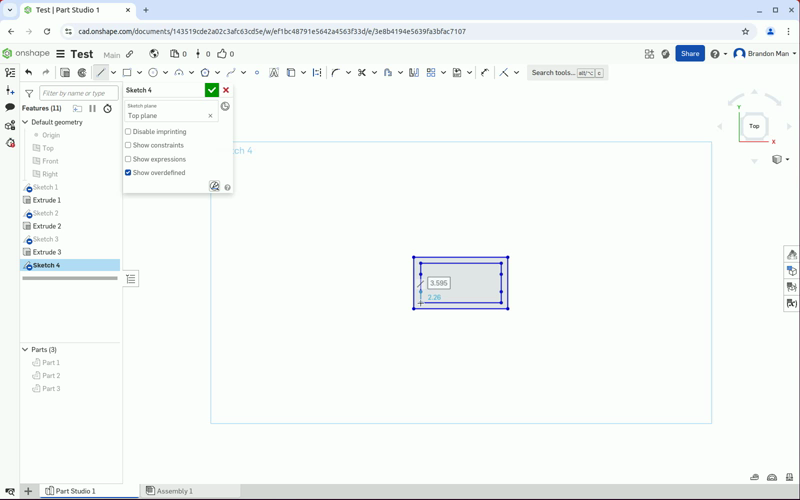
key_up(shift)
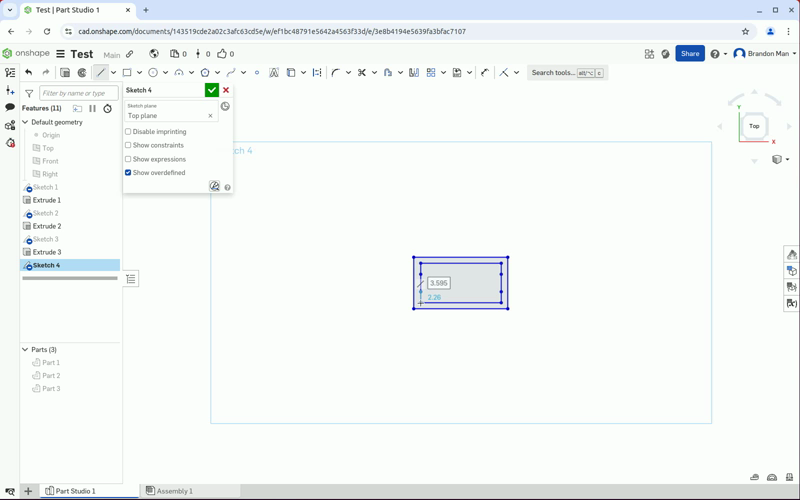
click(420, 302)
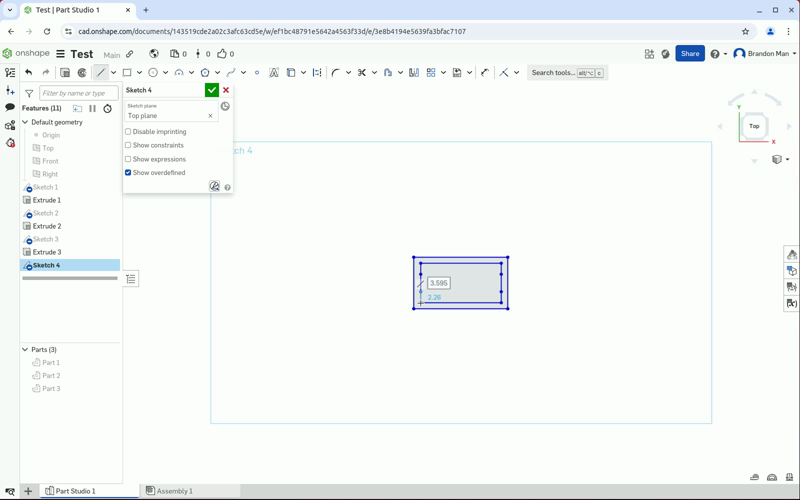
key(esc)
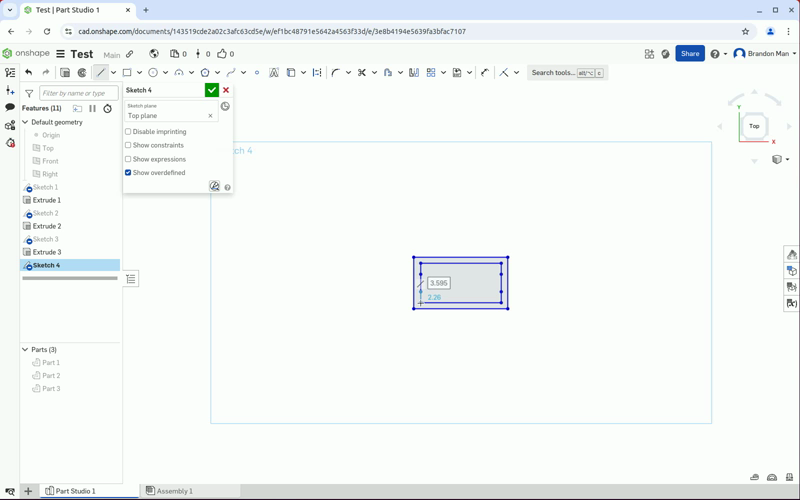
mouse_move(418, 266)
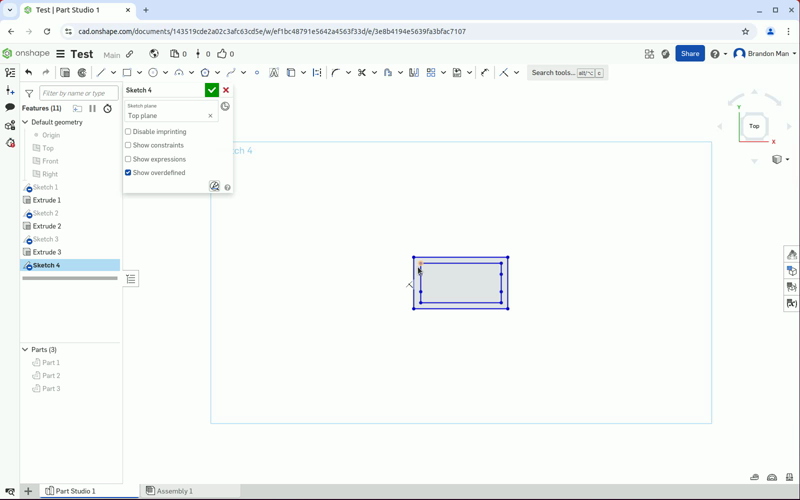
scroll(6)
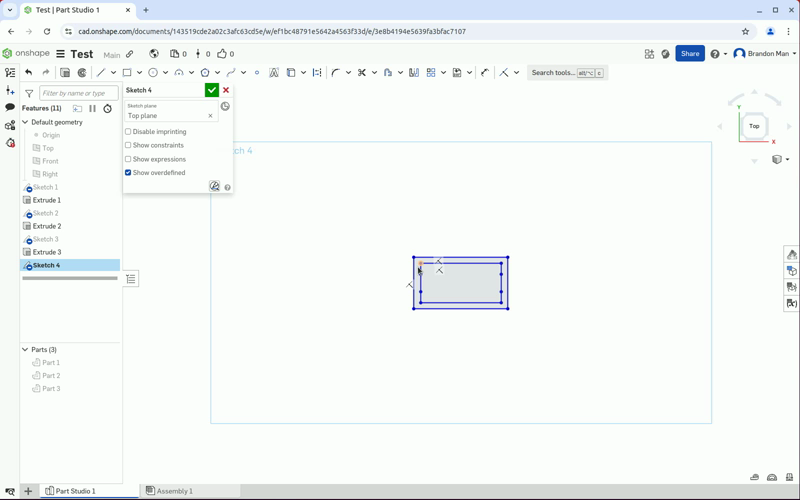
scroll(6)
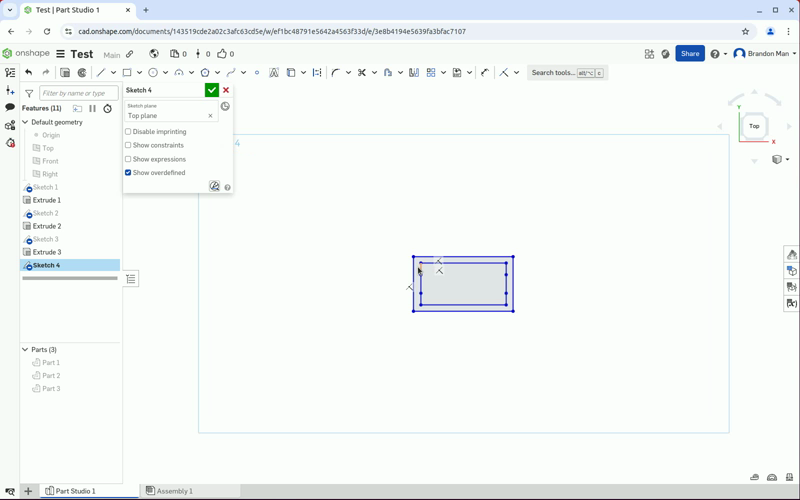
scroll(6)
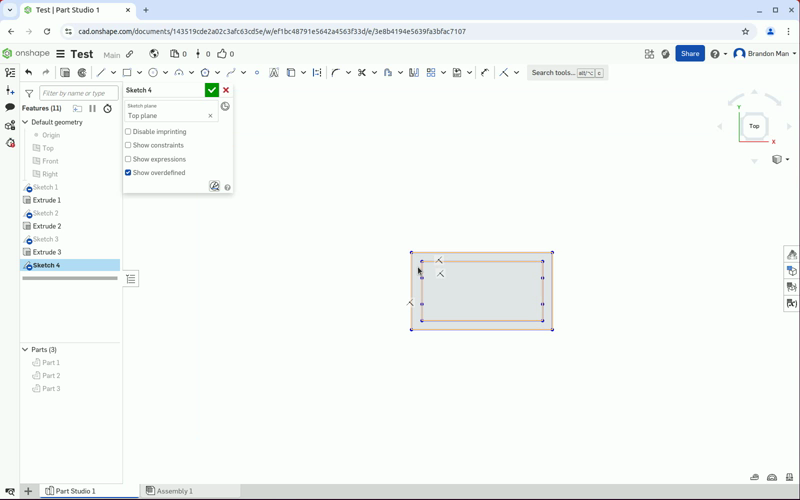
scroll(6)
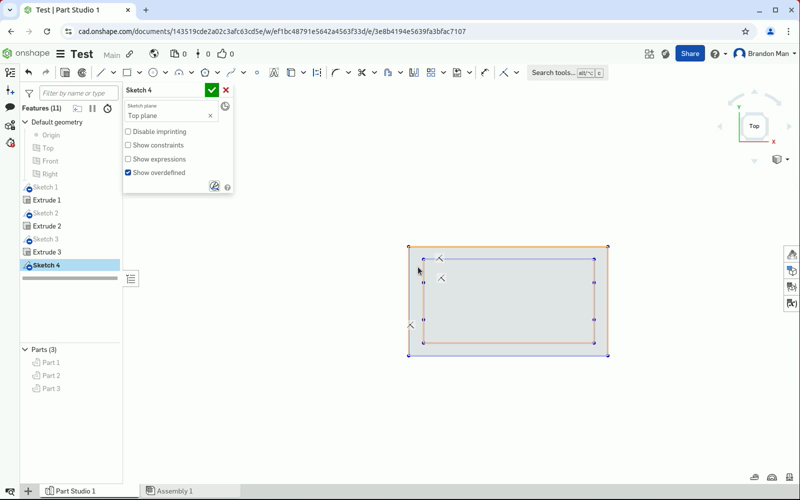
scroll(6)
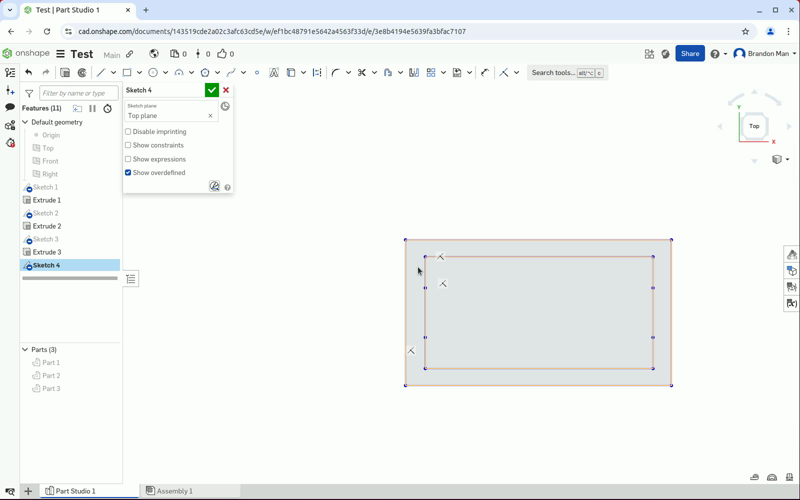
scroll(6)
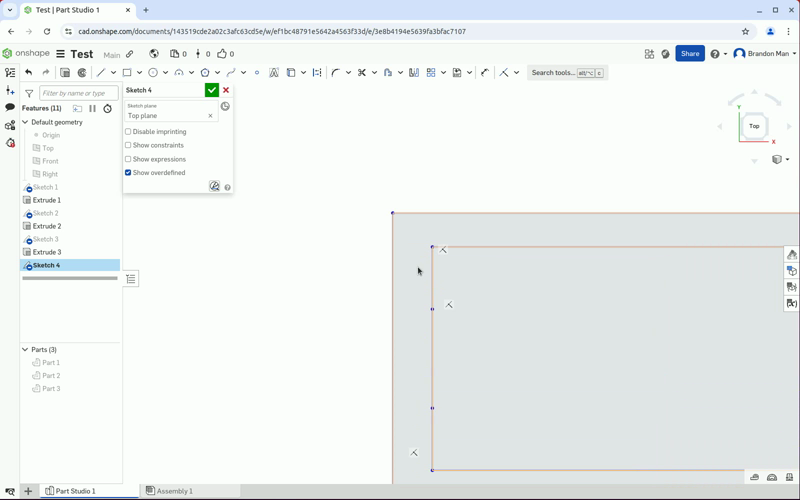
scroll(6)
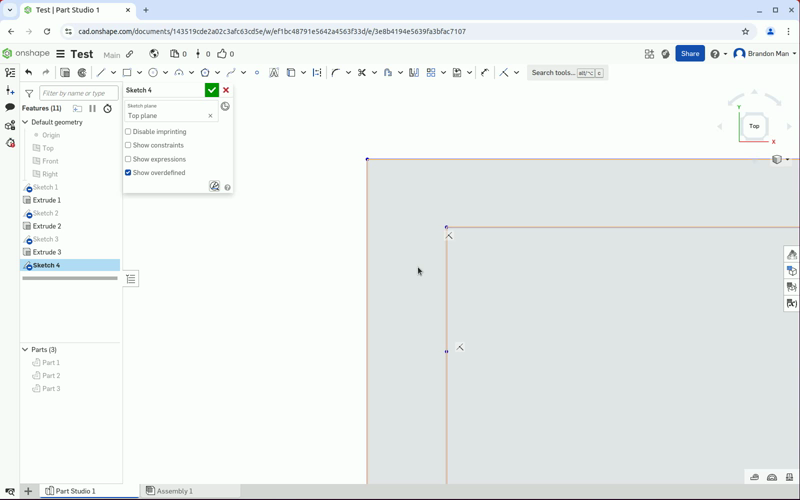
click(418, 266)
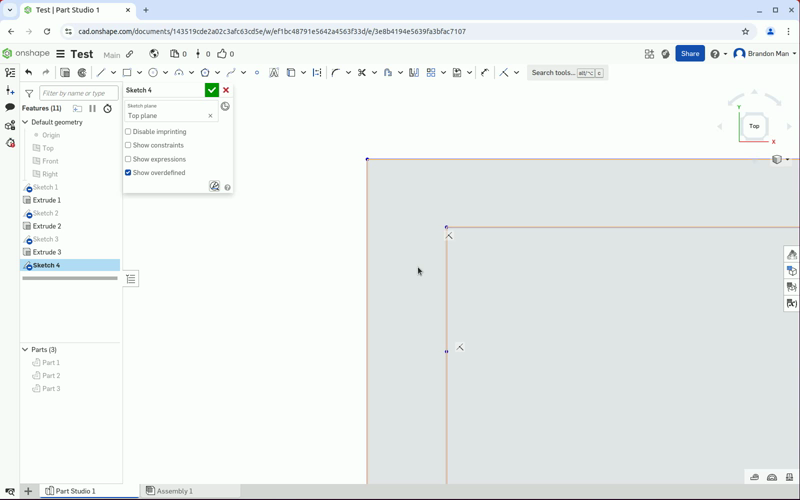
scroll(-6)
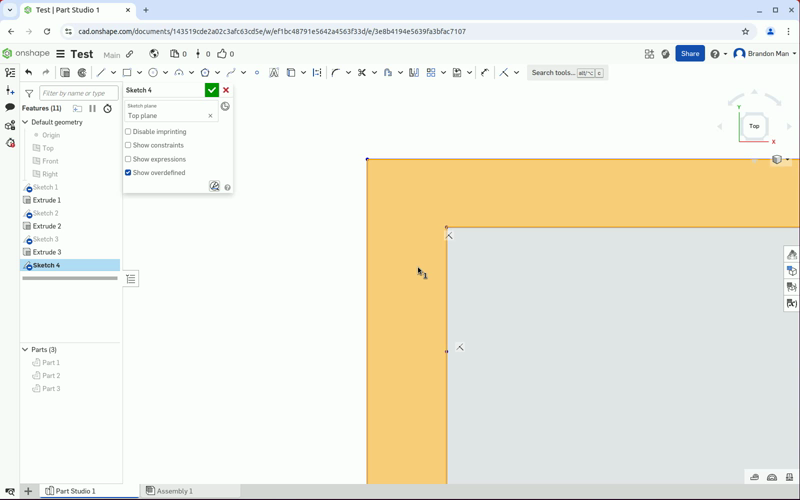
scroll(-6)
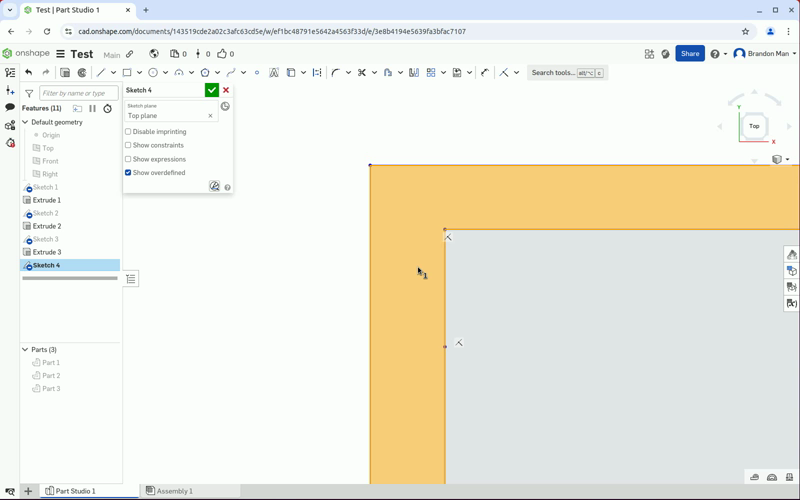
scroll(-6)
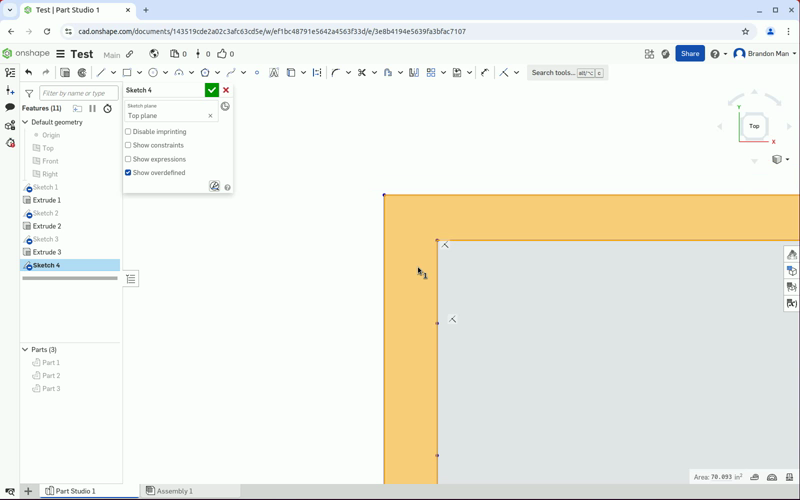
scroll(-6)
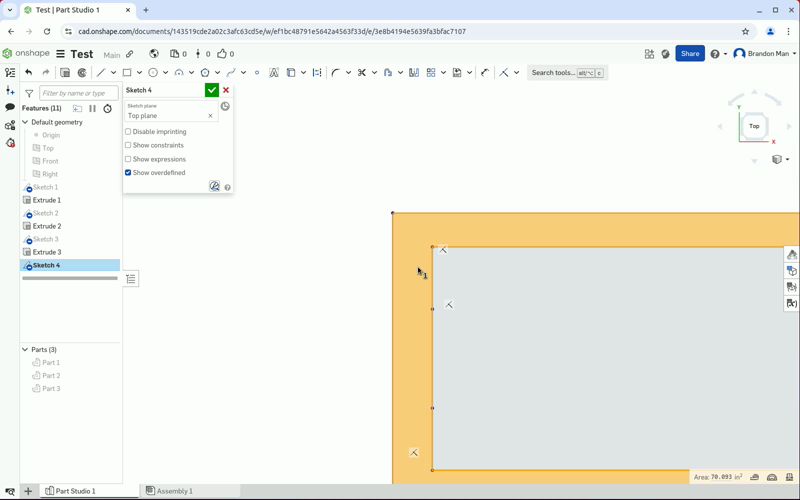
scroll(-6)
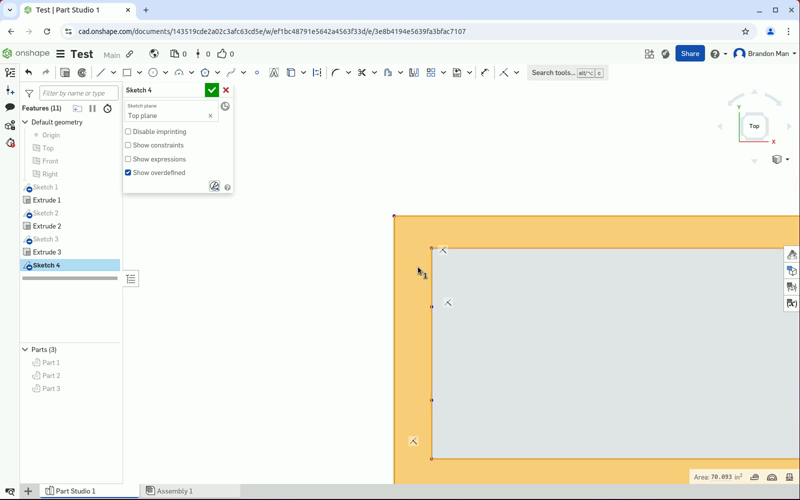
scroll(-6)
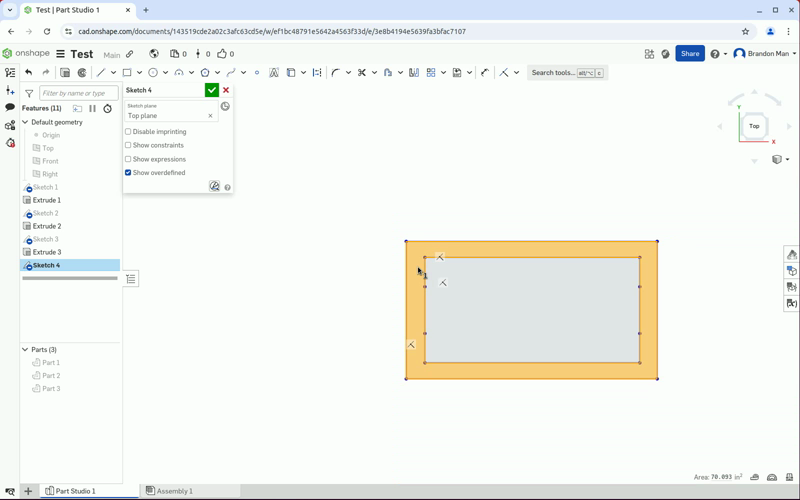
scroll(-6)
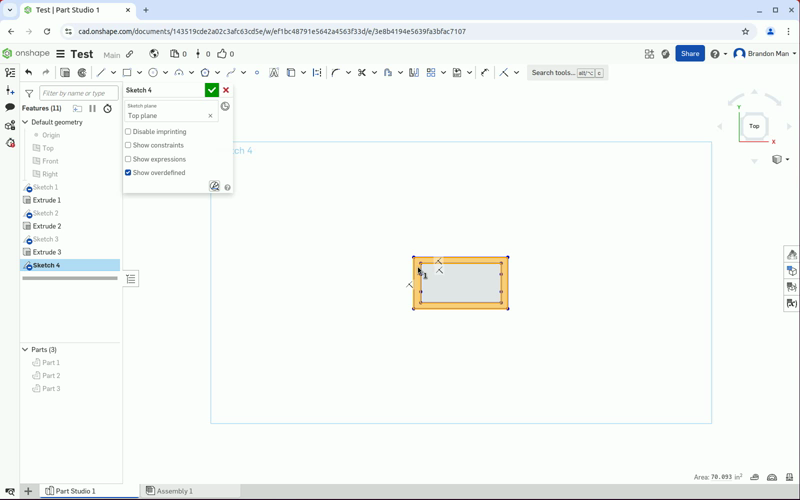
mouse_move(73, 352)
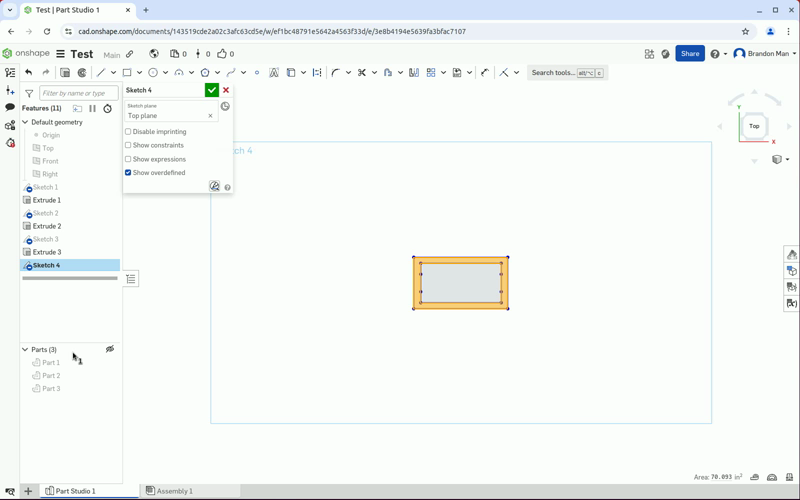
key(shift+y)
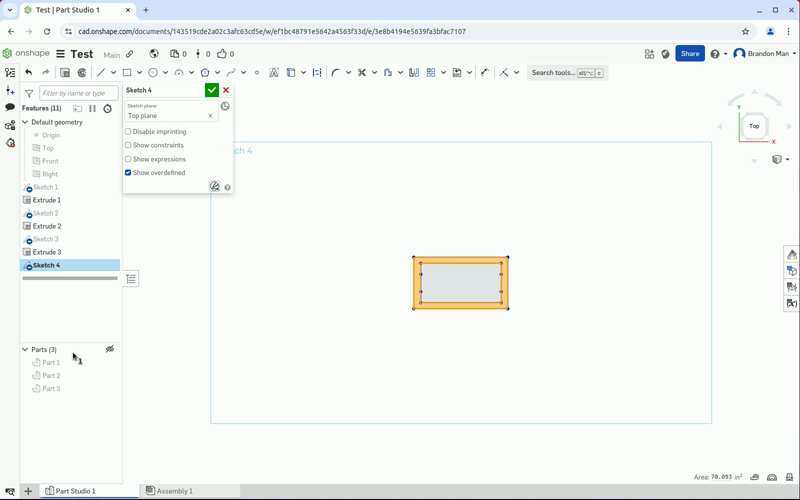
key(shift+e)
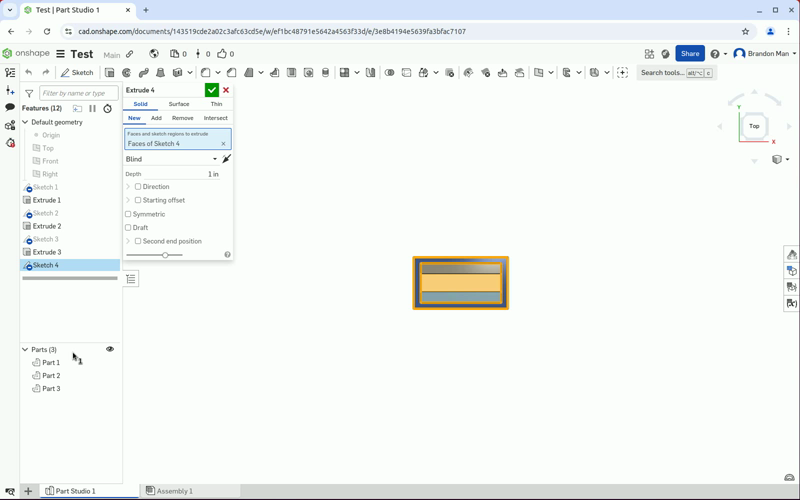
mouse_move(143, 106)
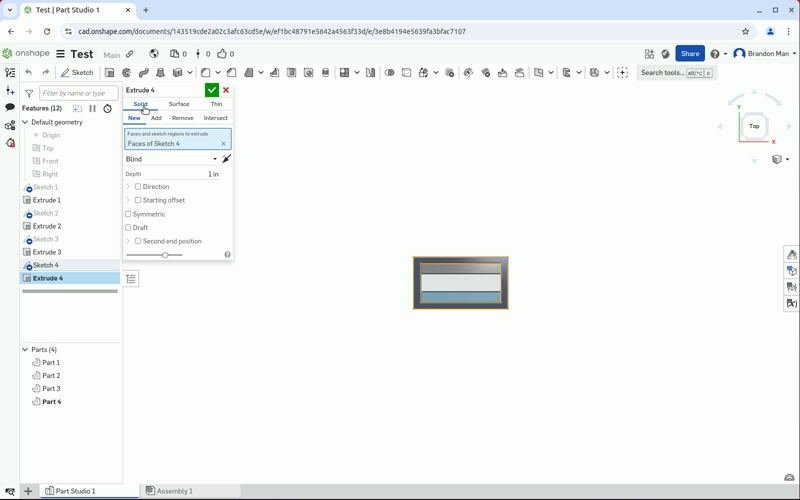
click(143, 106)
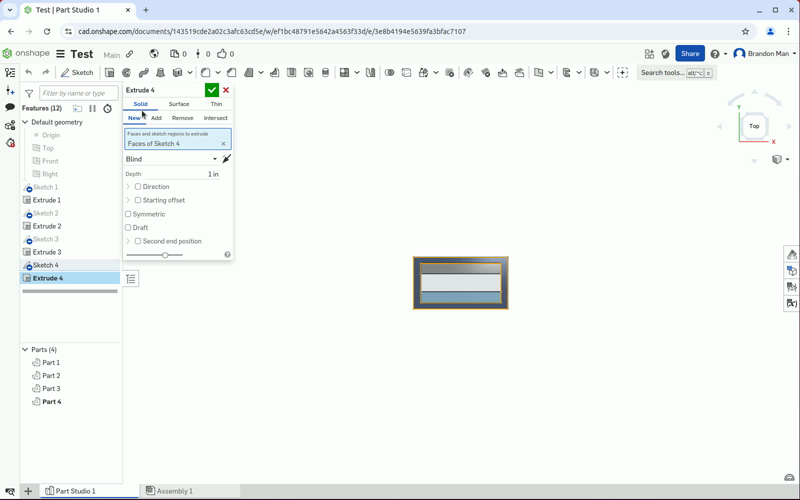
mouse_move(137, 120)
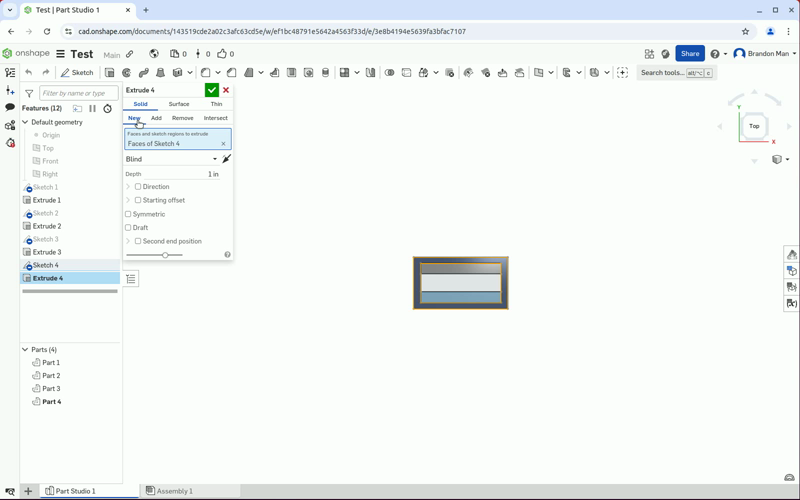
click(137, 120)
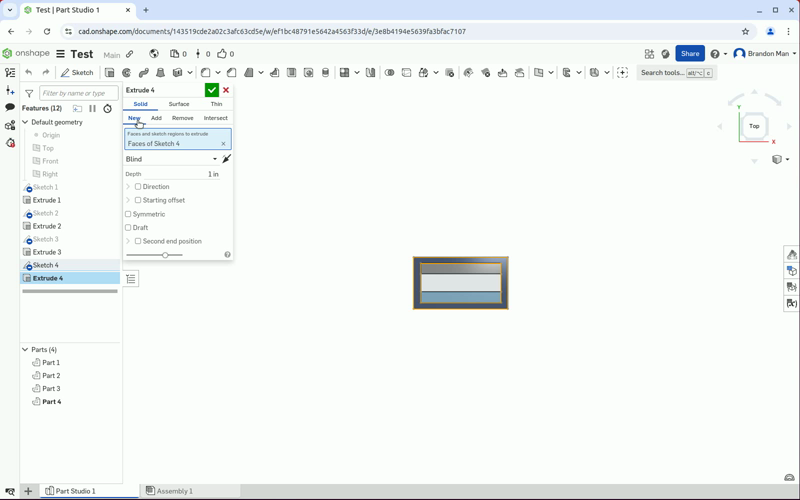
key(tab, 4)
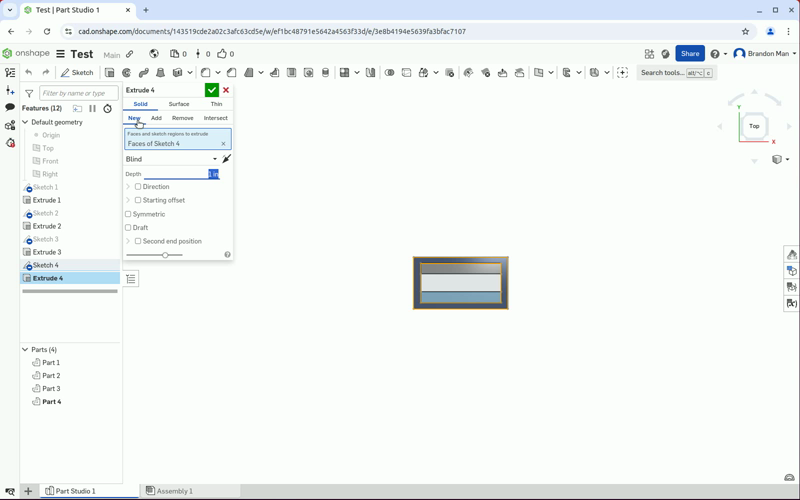
text(23.108)
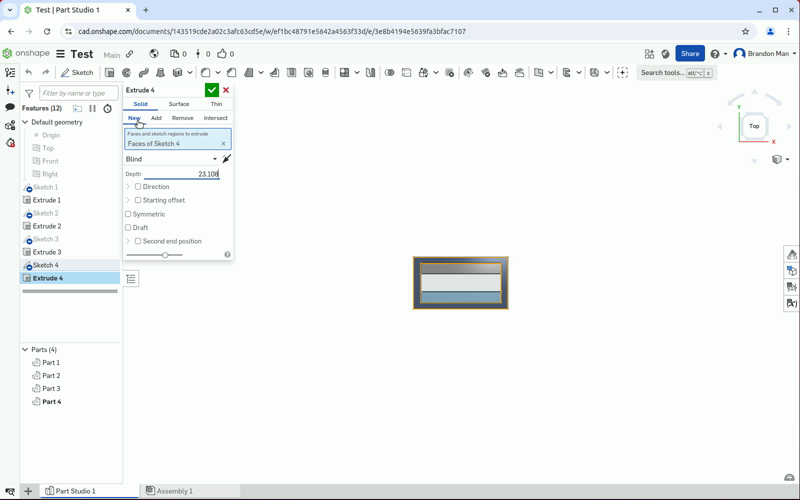
key(enter)
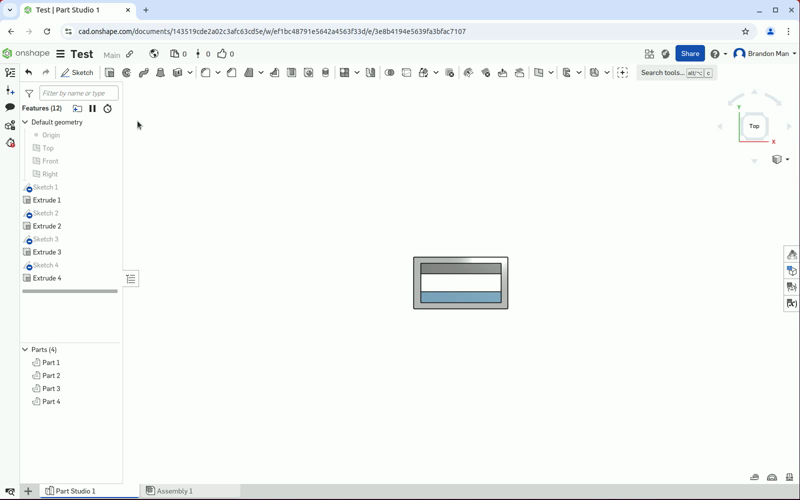
key(shift+h)
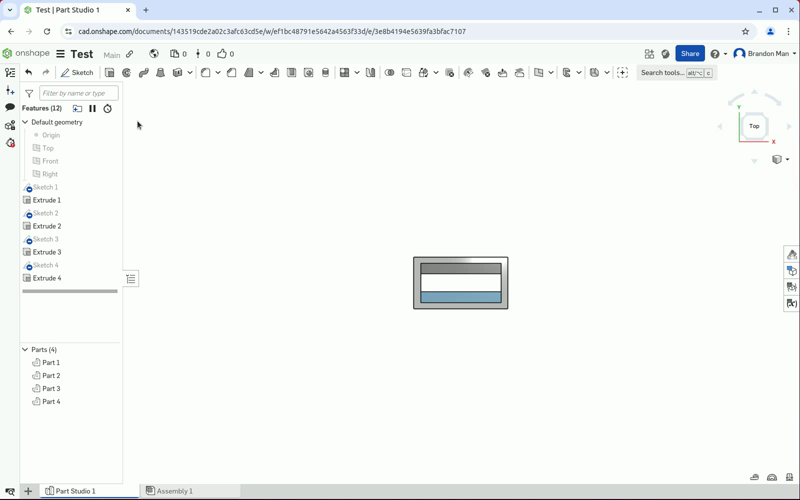
key(shift+h)
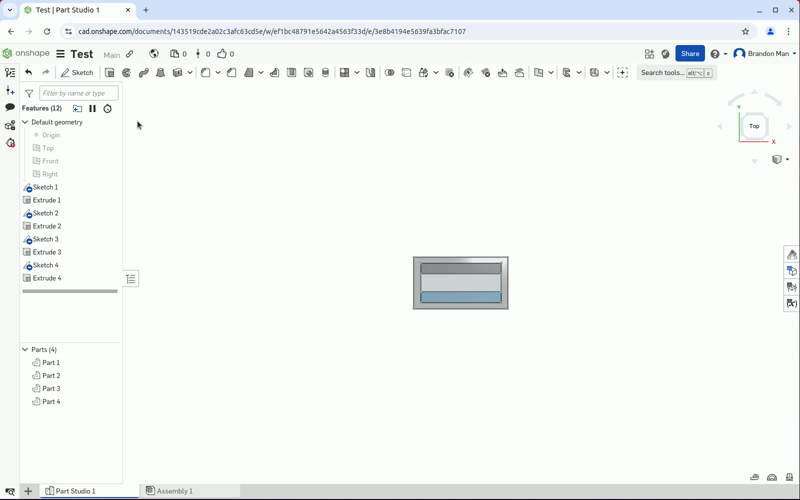
key(shift+7)
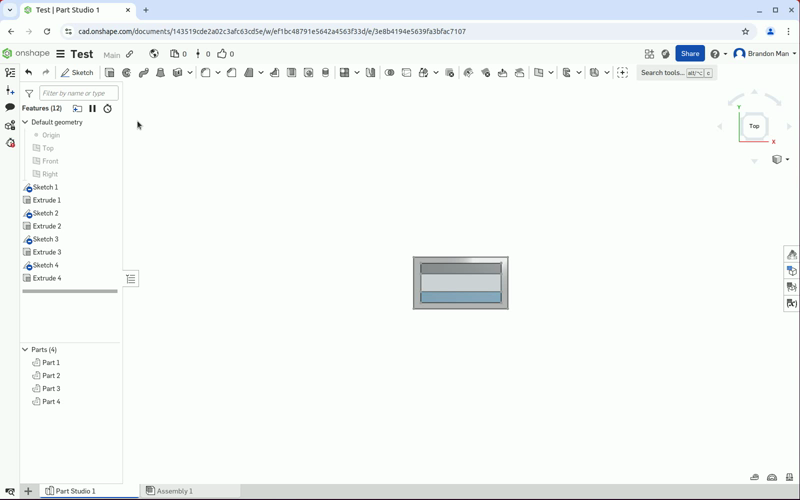
key(up, 3)
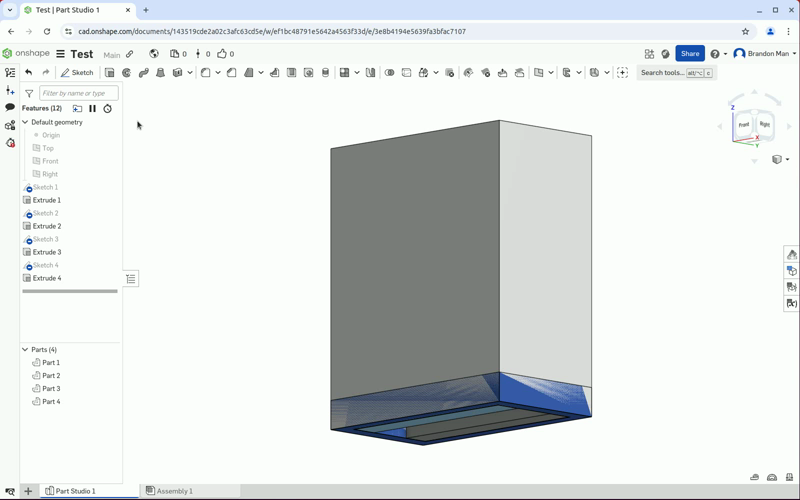
key(left, 3)
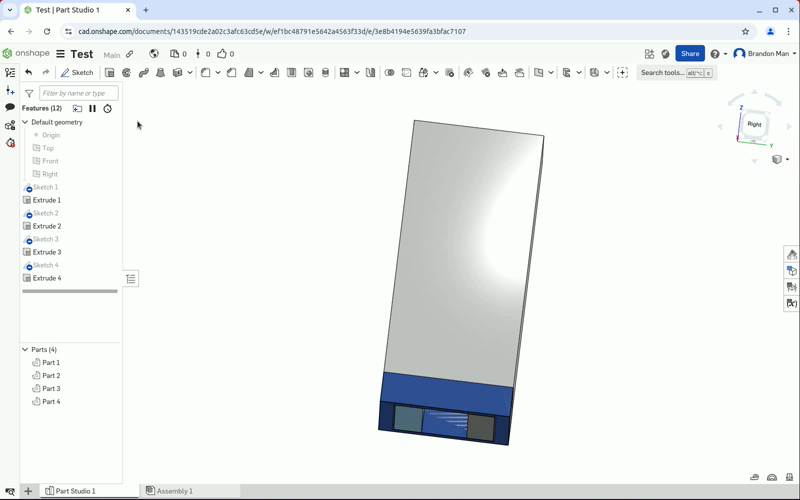
key(right, 3)
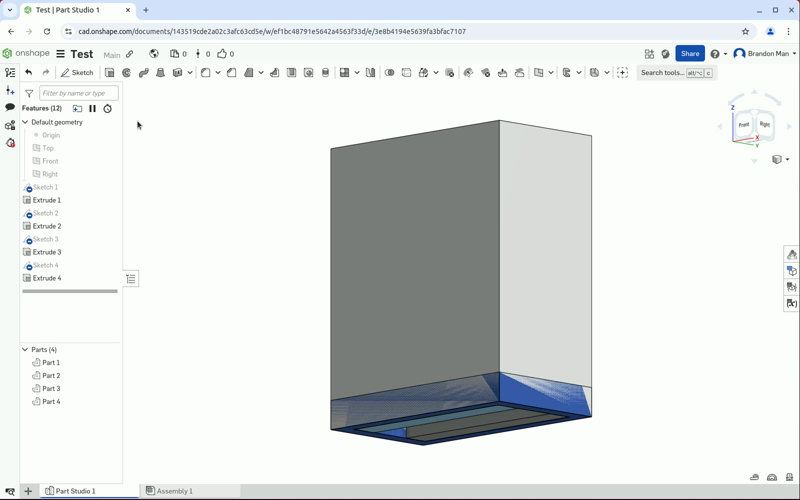
key(down, 3)
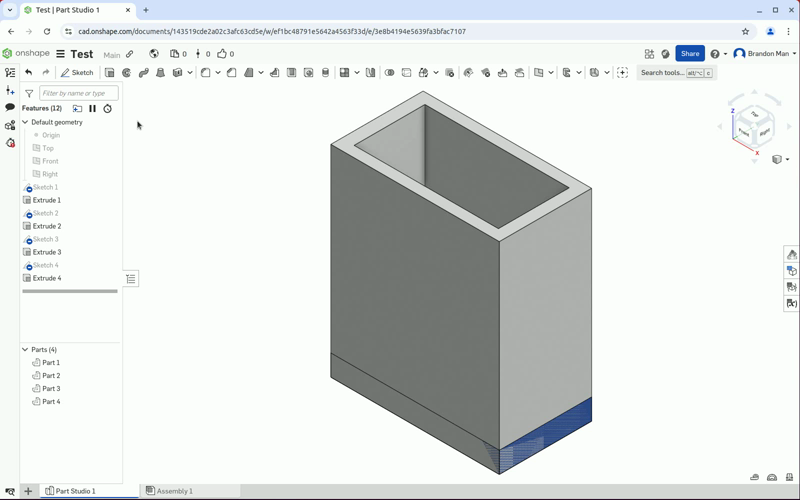
mouse_move(73, 189)
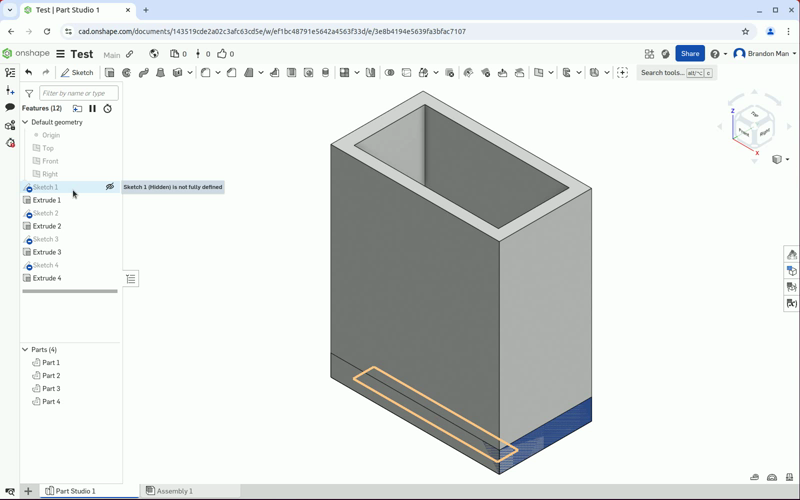
click(73, 189)